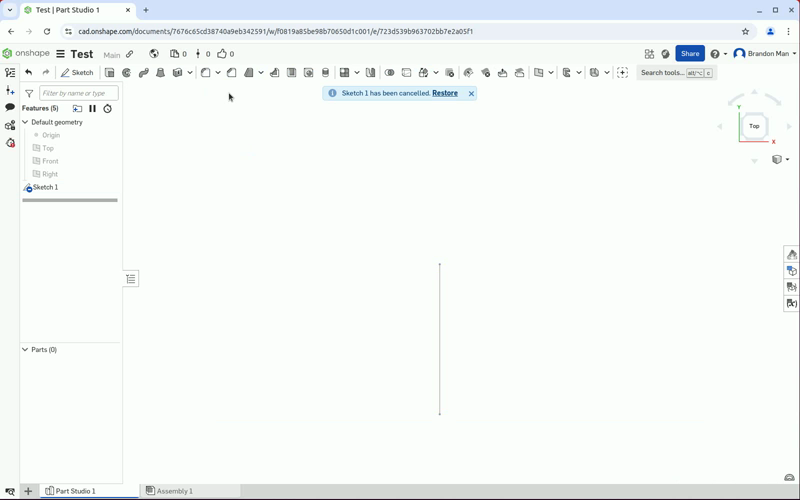
key(shift+h)
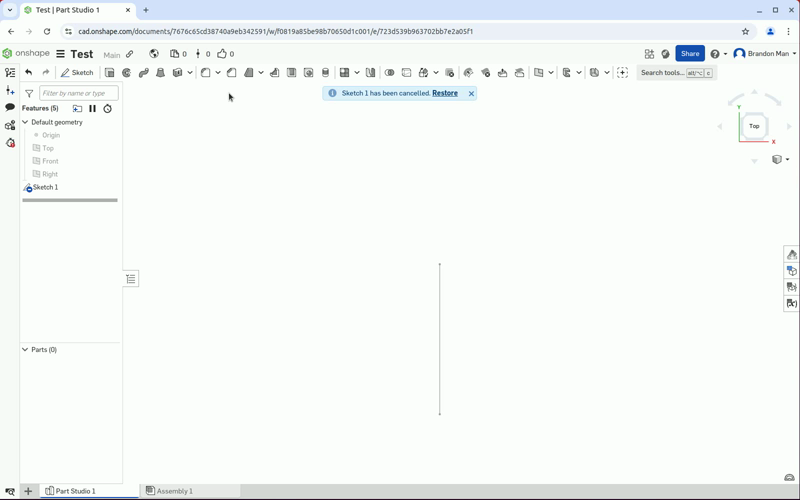
key(shift+s)
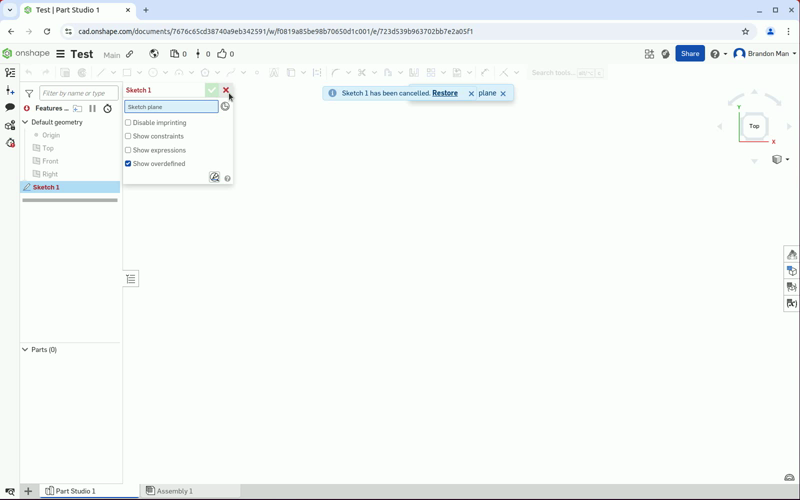
mouse_move(73, 150)
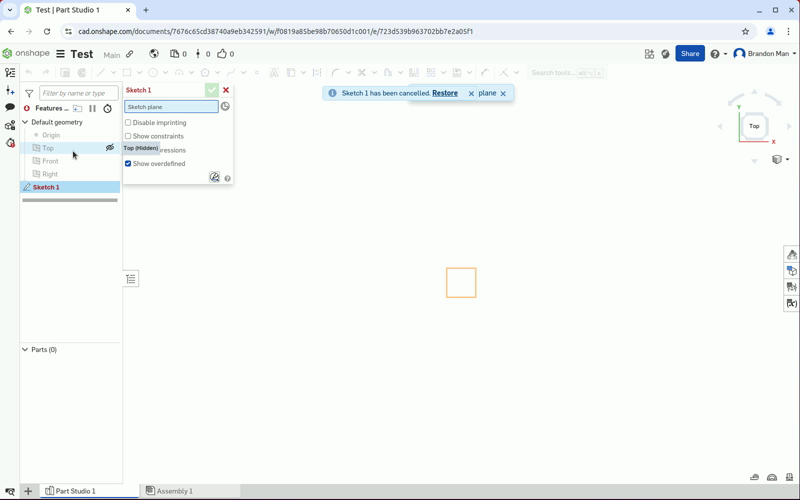
click(73, 150)
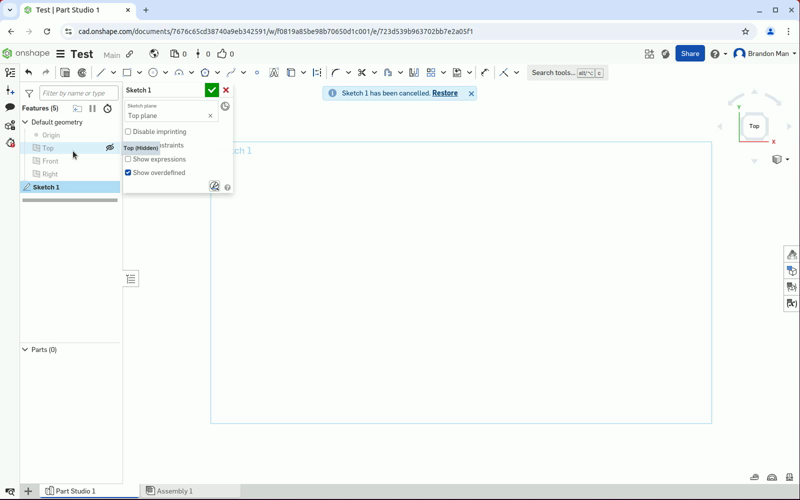
mouse_move(73, 352)
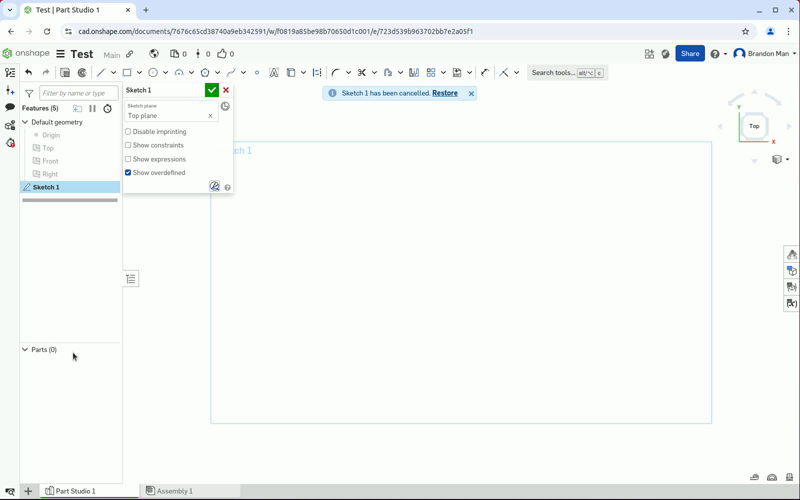
key(y)
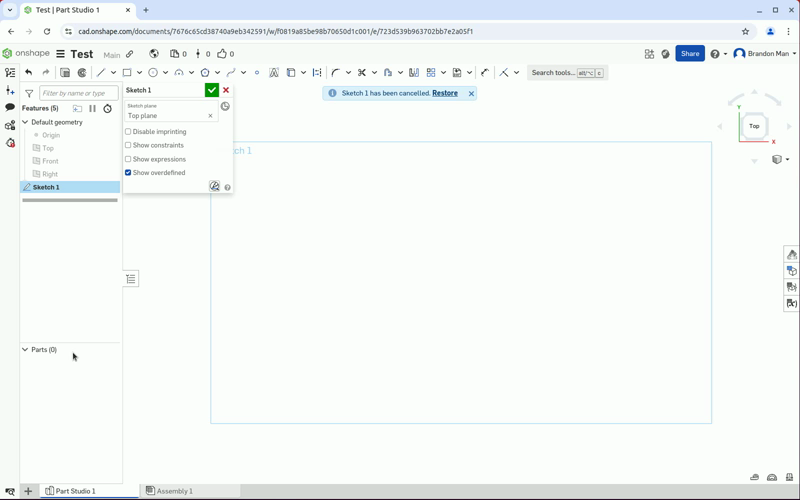
key(c)
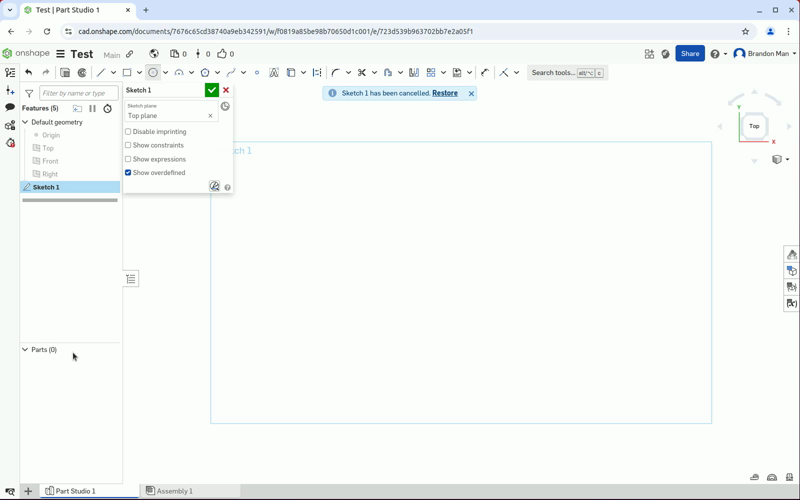
key_down(shift)
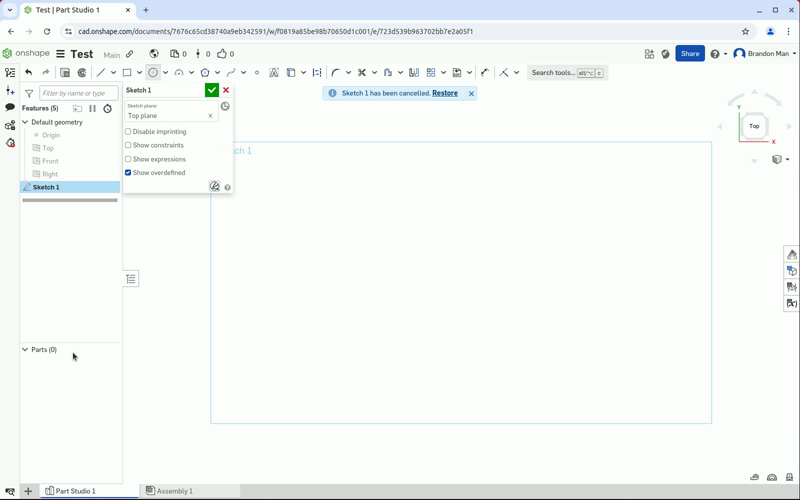
mouse_move(461, 282)
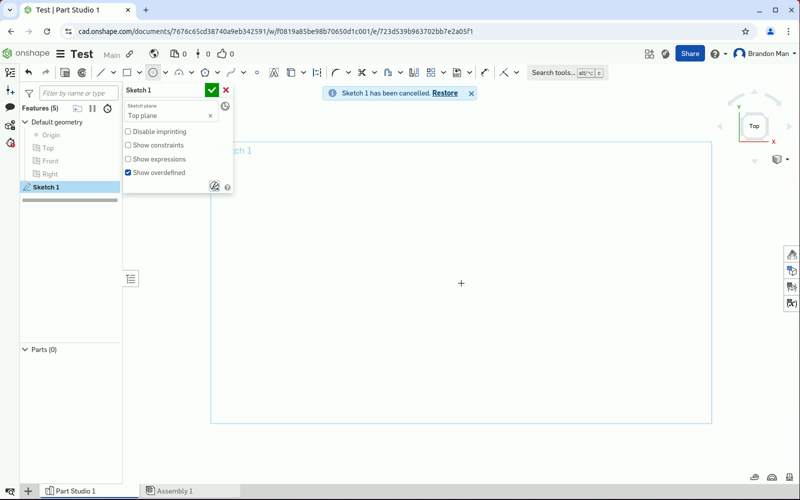
click(461, 282)
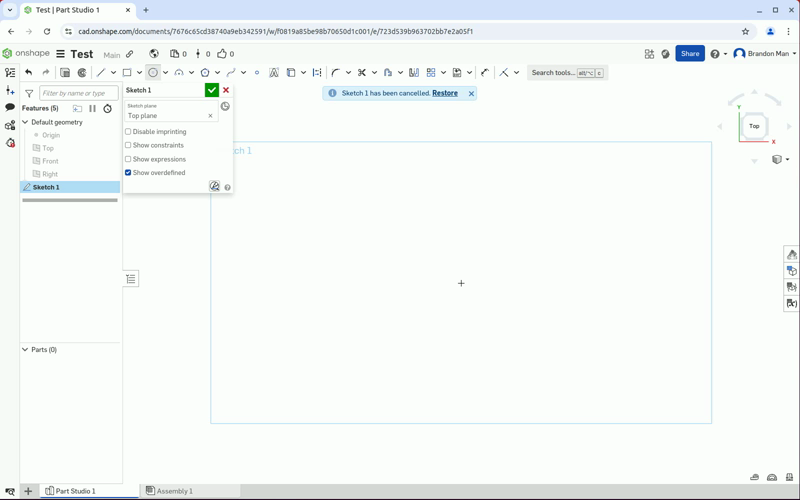
key_up(shift)
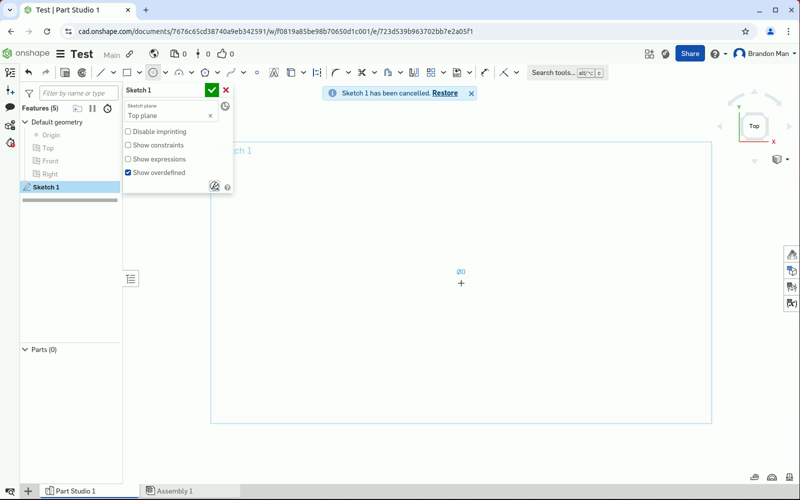
mouse_move(474, 282)
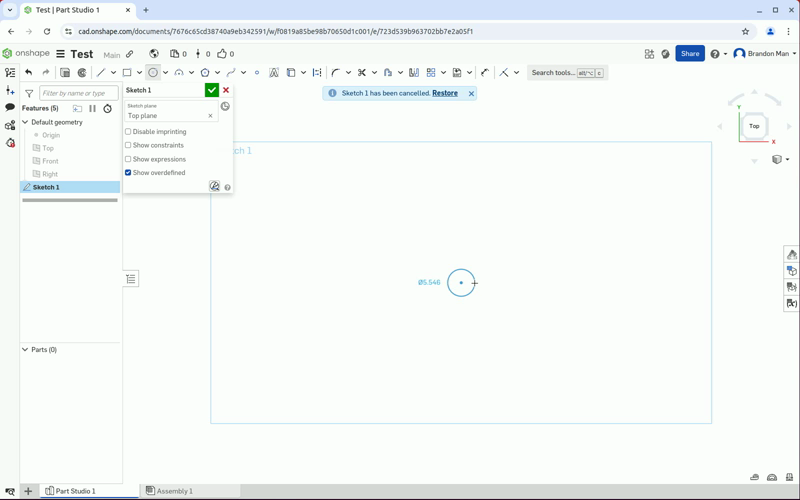
click(474, 282)
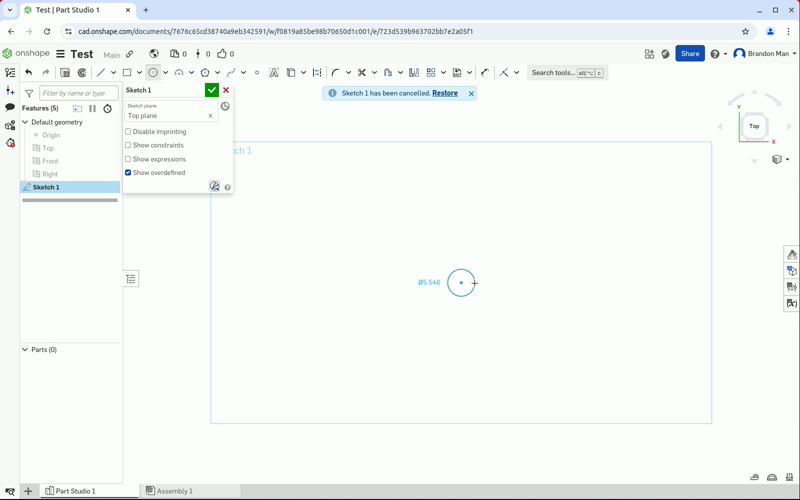
key(esc)
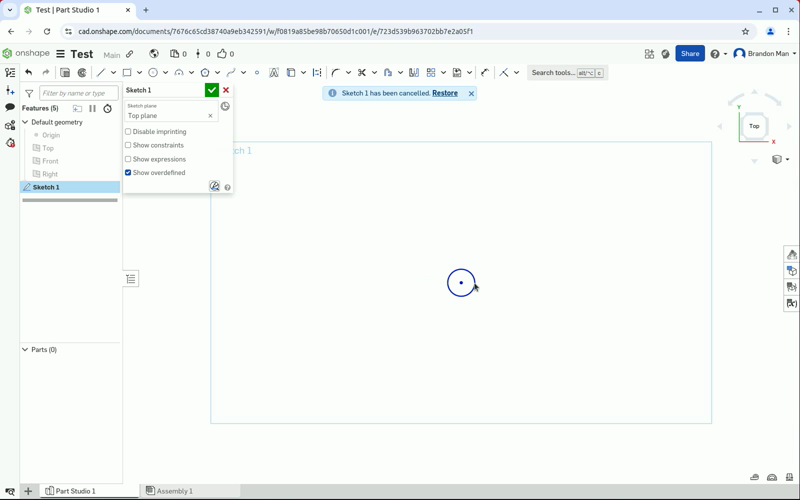
key(c)
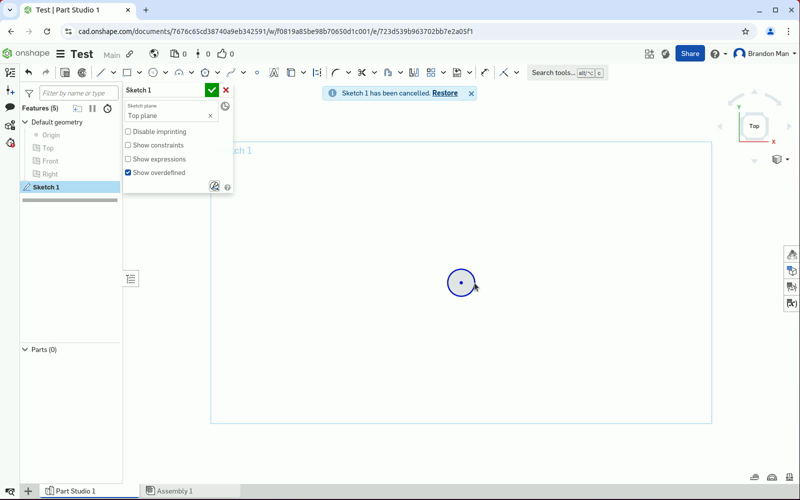
key_down(shift)
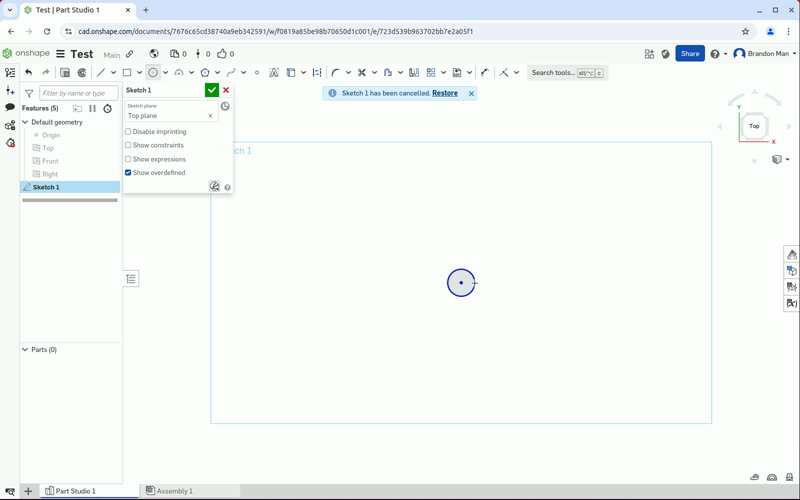
mouse_move(461, 282)
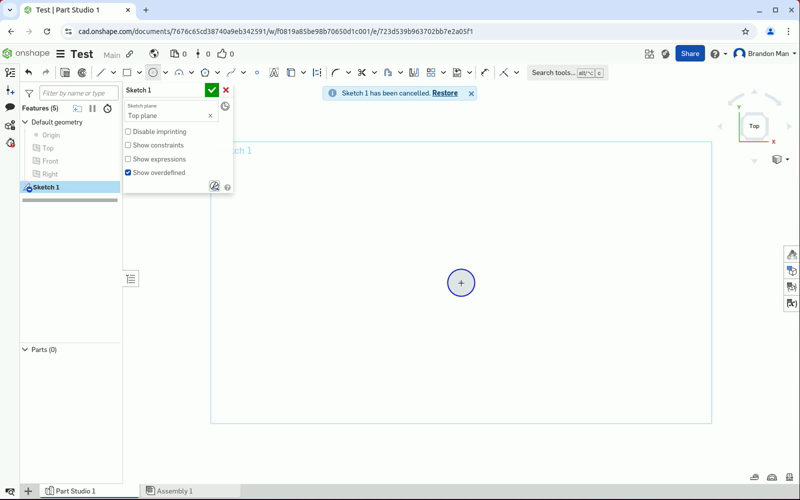
click(461, 282)
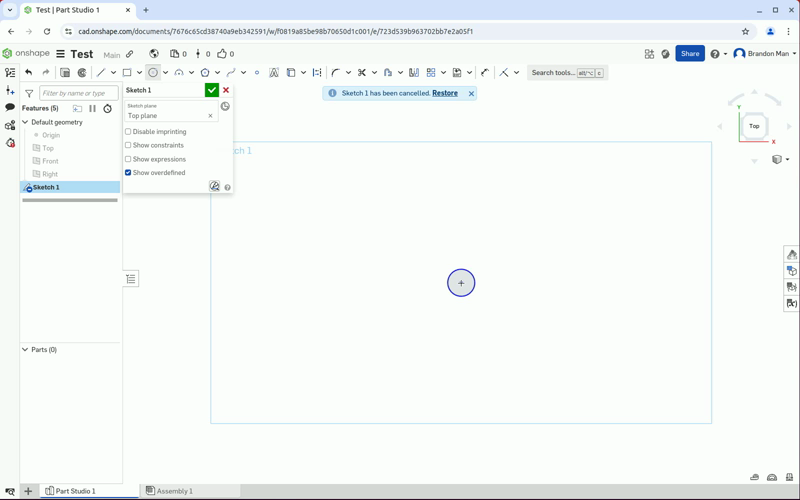
key_up(shift)
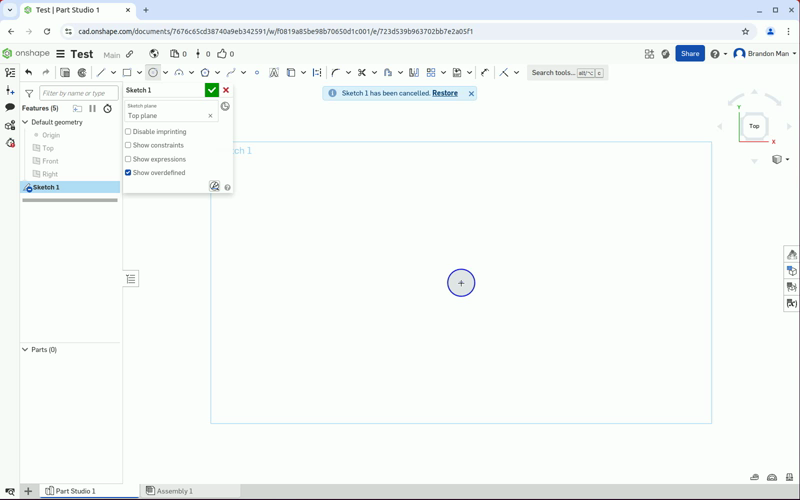
mouse_move(466, 282)
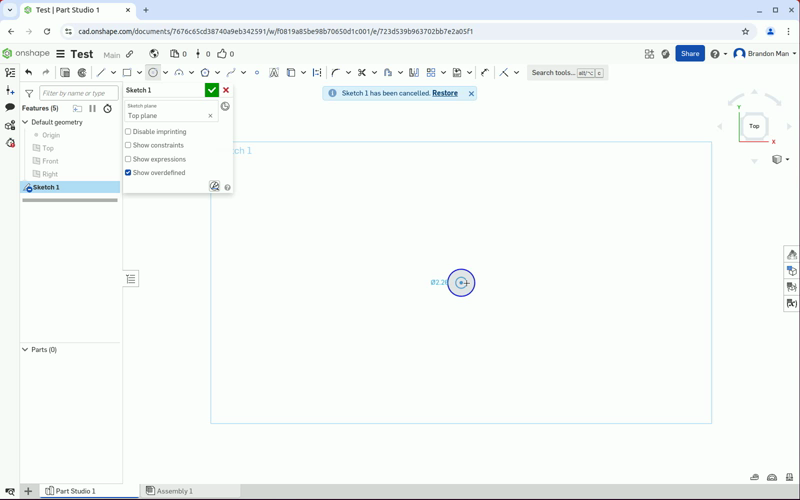
click(466, 282)
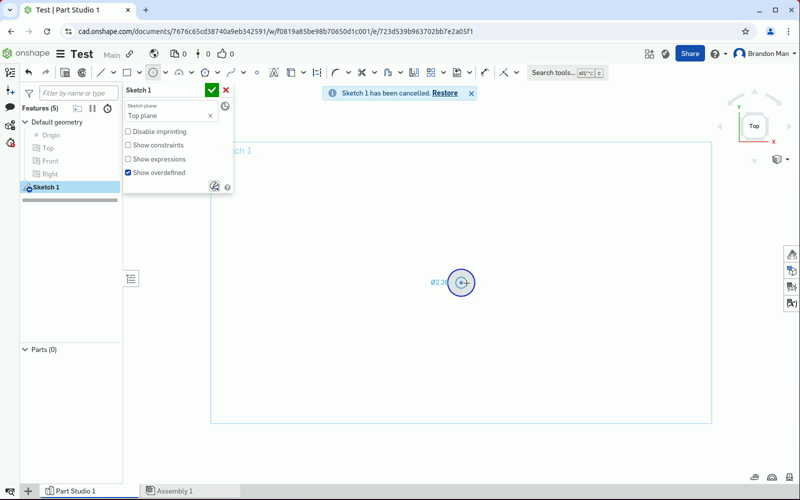
key(esc)
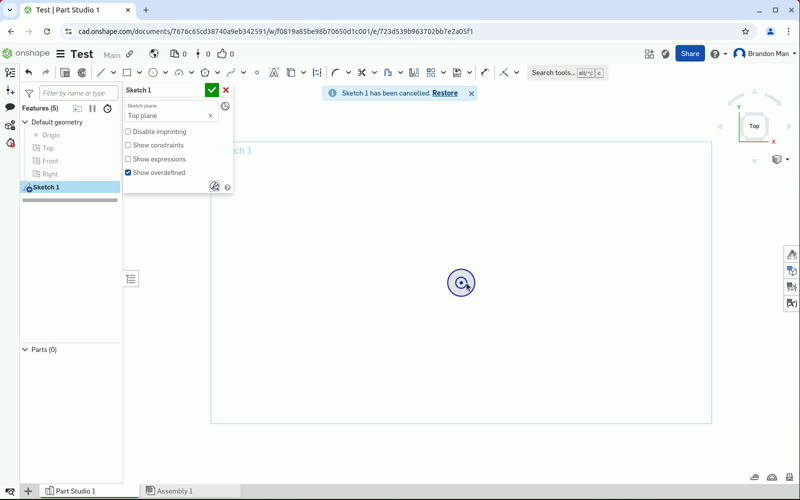
mouse_move(465, 271)
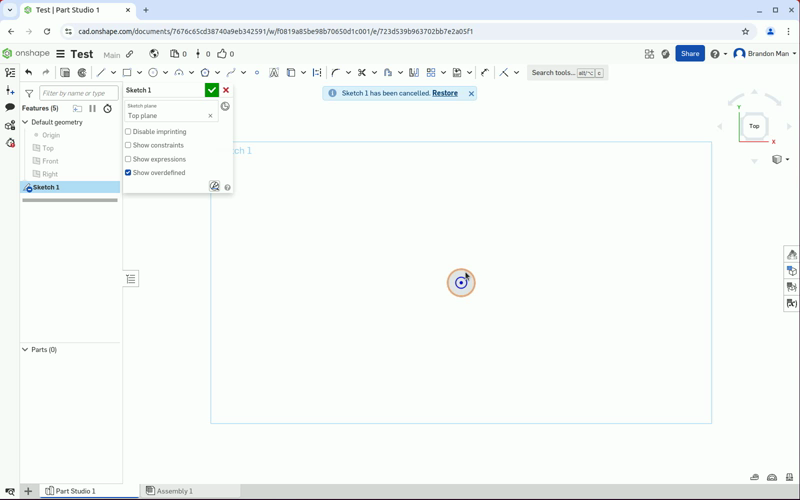
scroll(6)
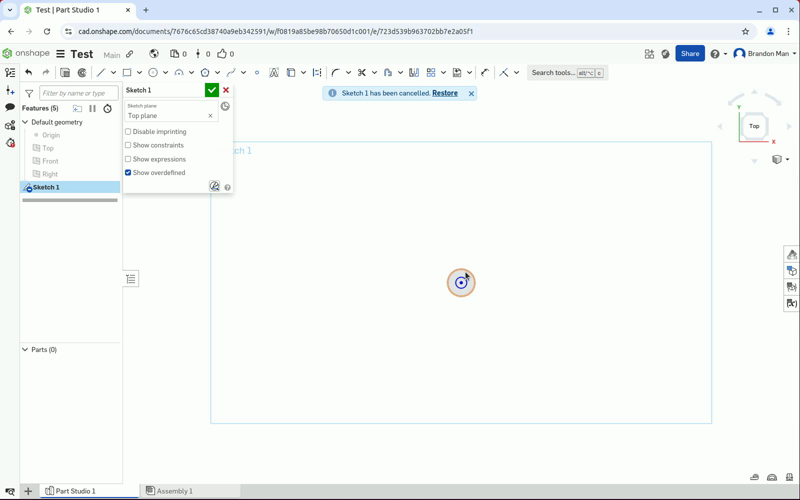
scroll(6)
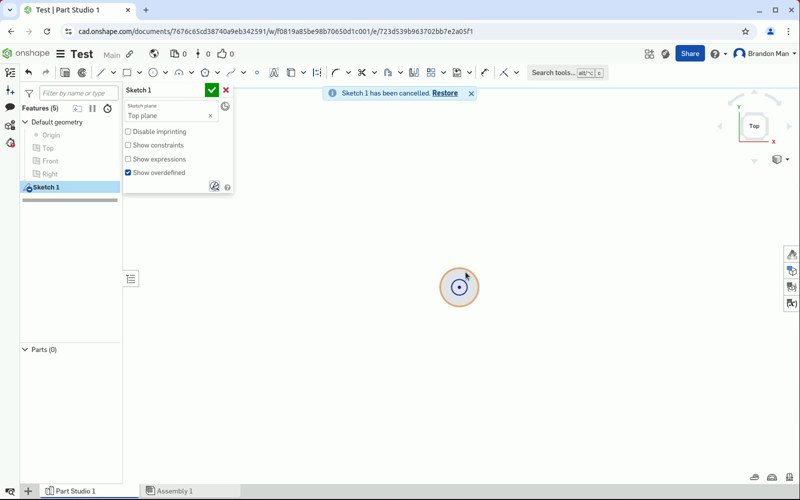
scroll(6)
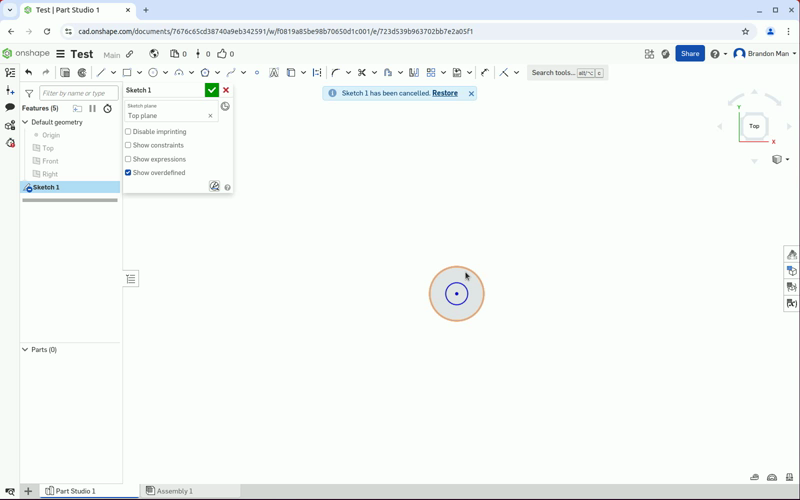
scroll(6)
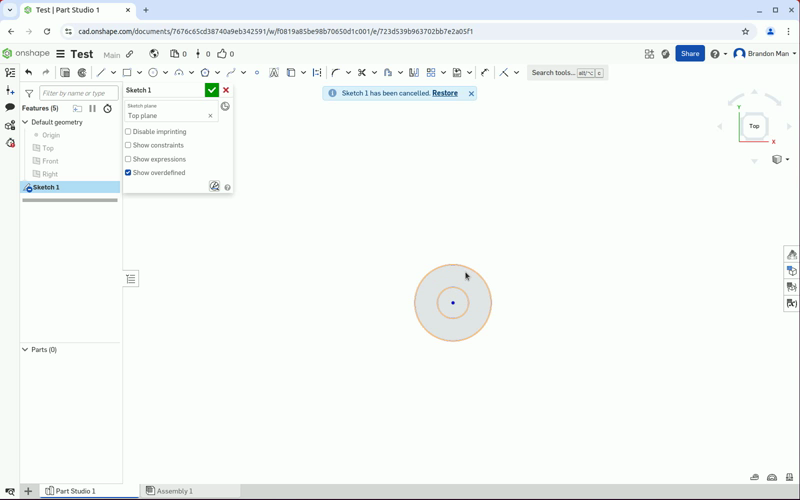
scroll(6)
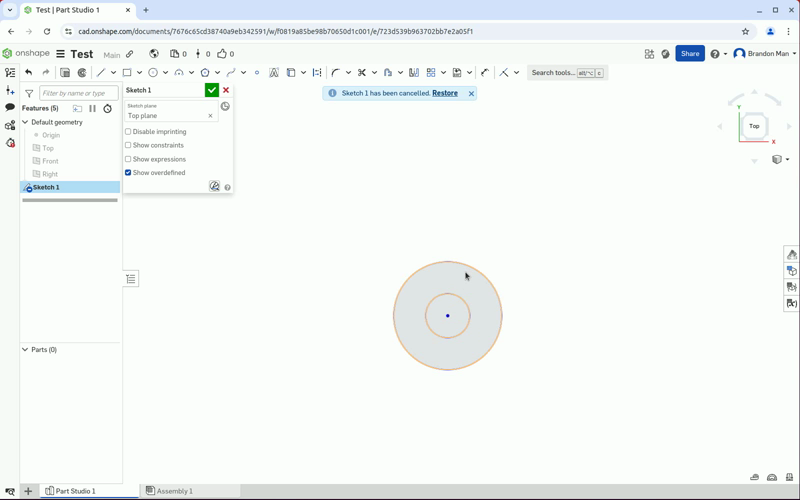
scroll(6)
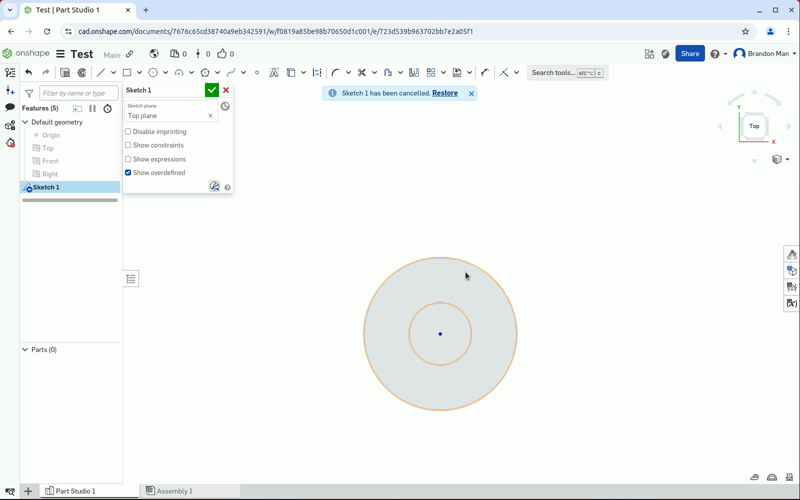
scroll(6)
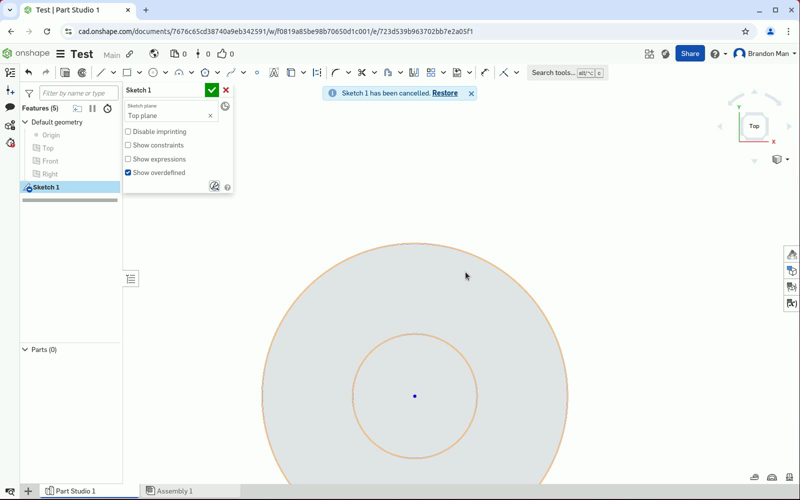
click(465, 271)
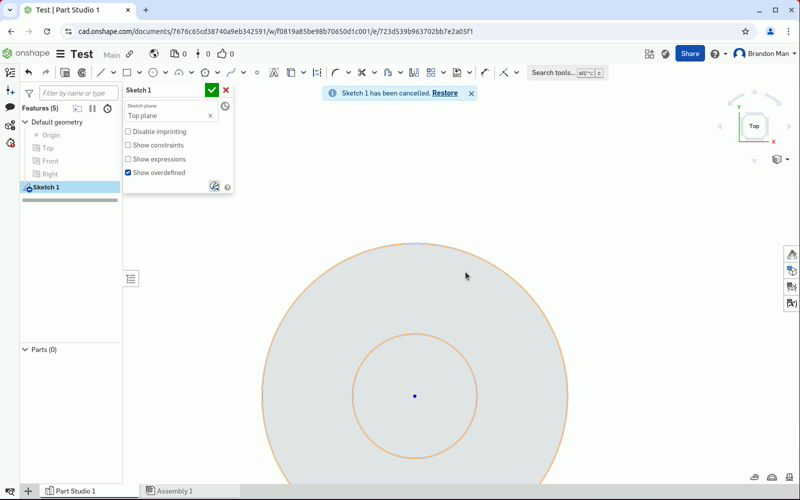
scroll(-6)
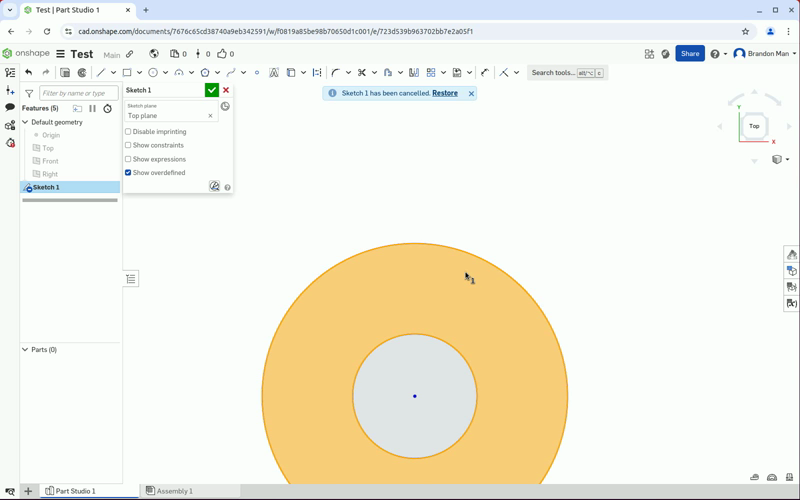
scroll(-6)
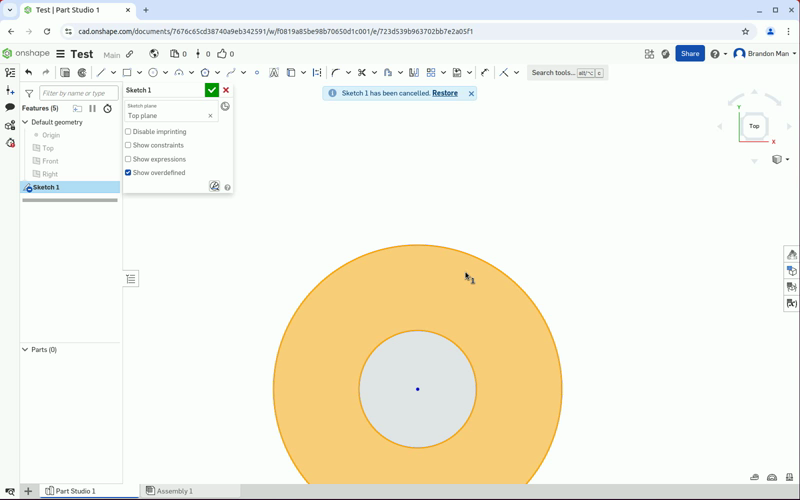
scroll(-6)
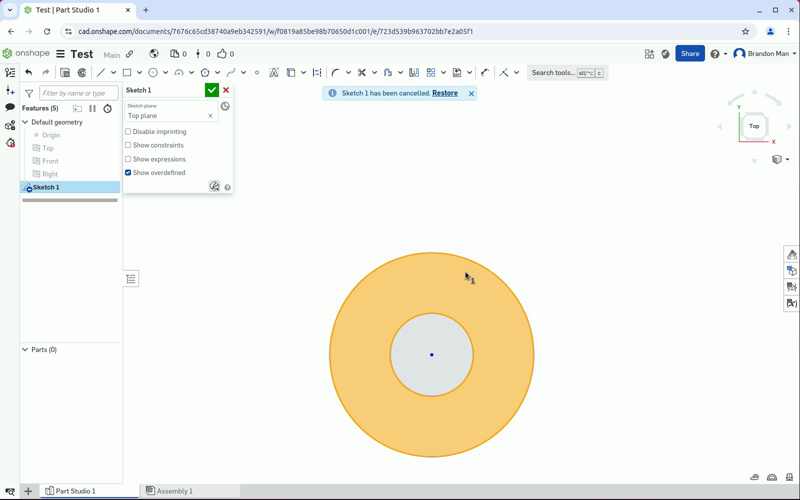
scroll(-6)
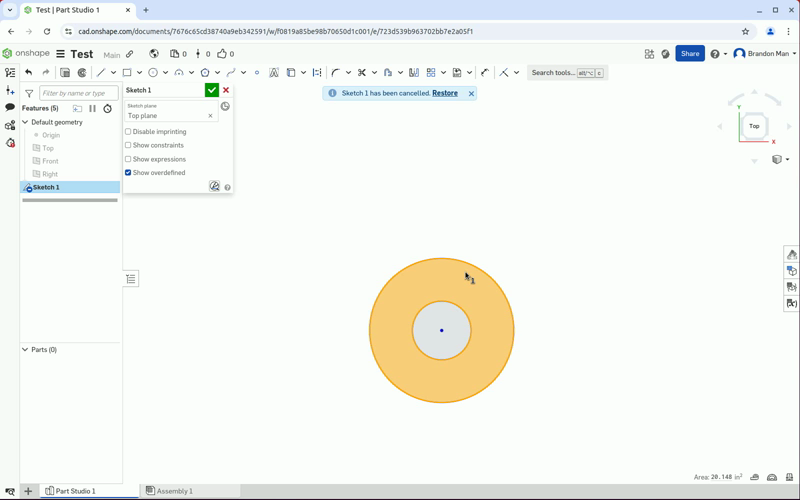
scroll(-6)
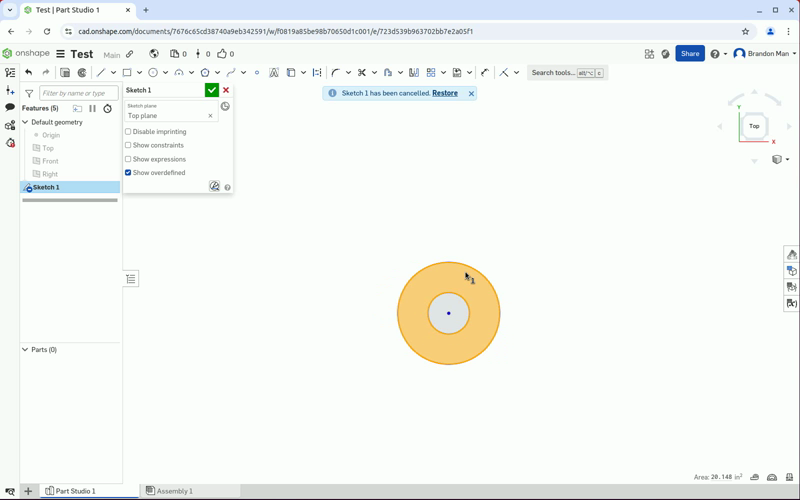
scroll(-6)
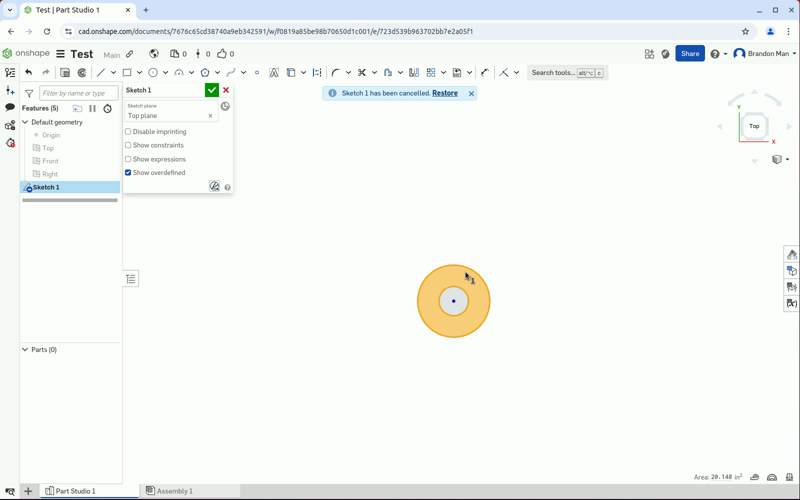
scroll(-6)
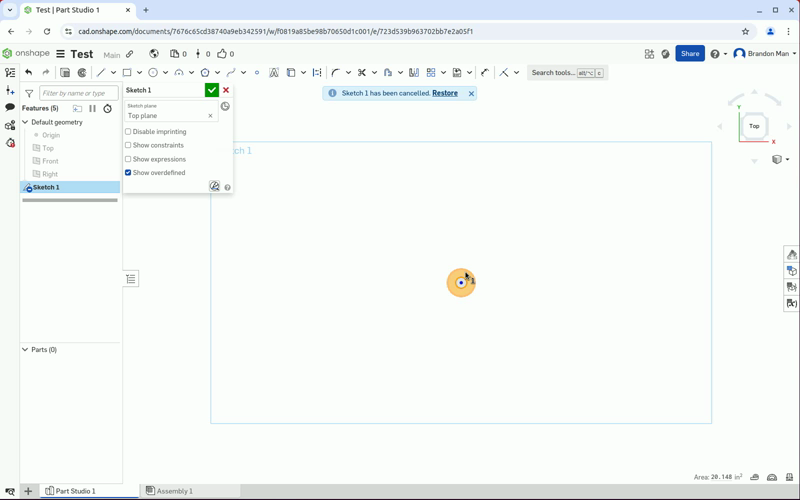
mouse_move(73, 352)
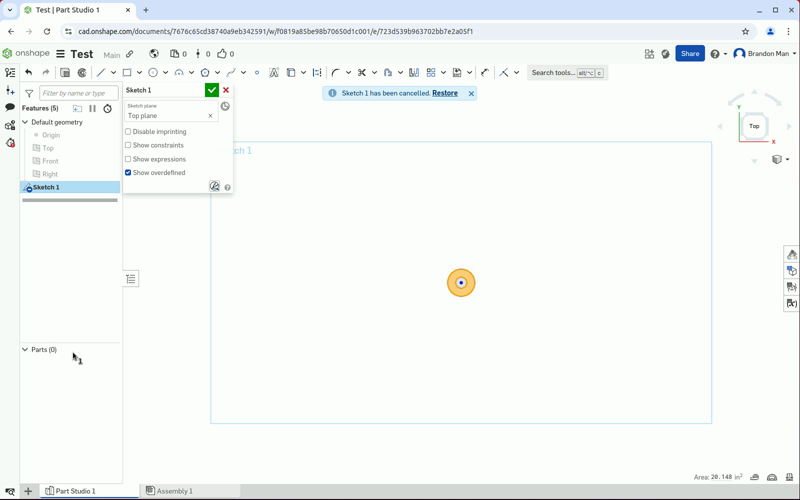
key(shift+y)
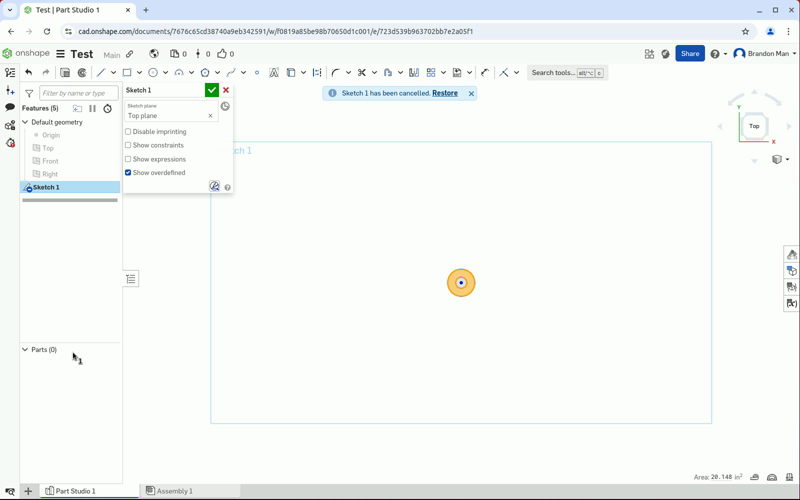
key(shift+e)
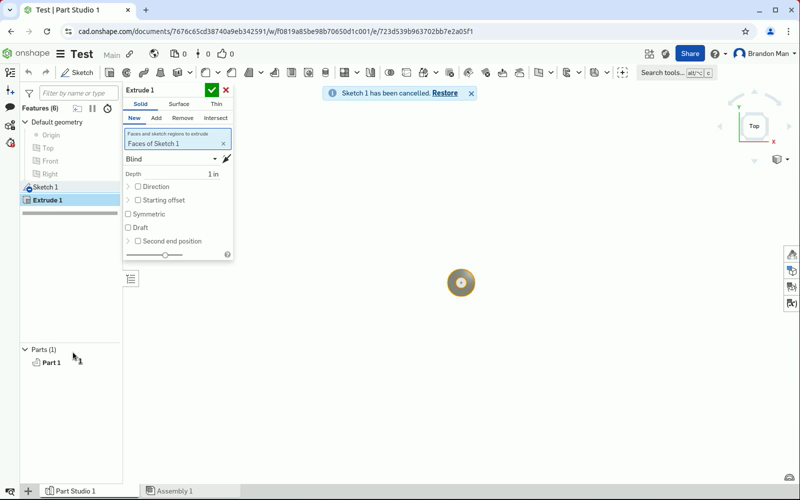
mouse_move(143, 106)
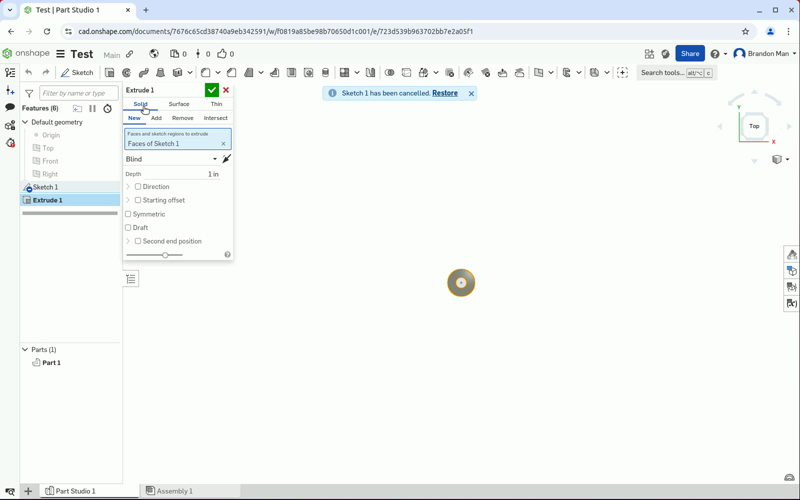
click(143, 106)
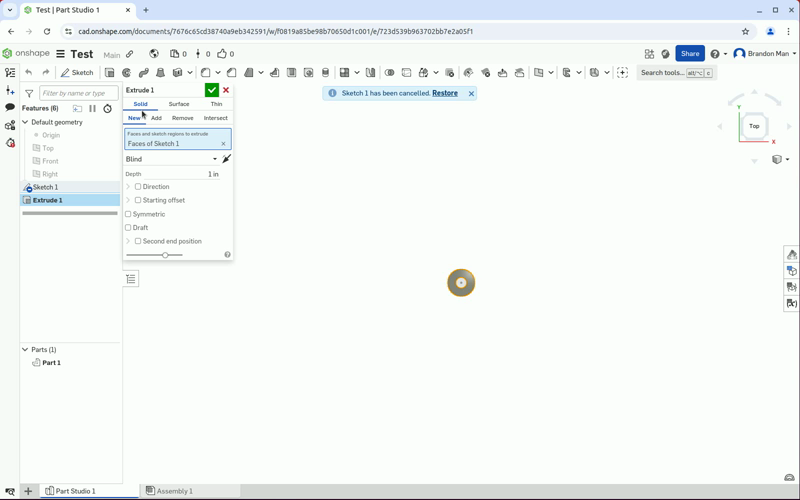
mouse_move(137, 120)
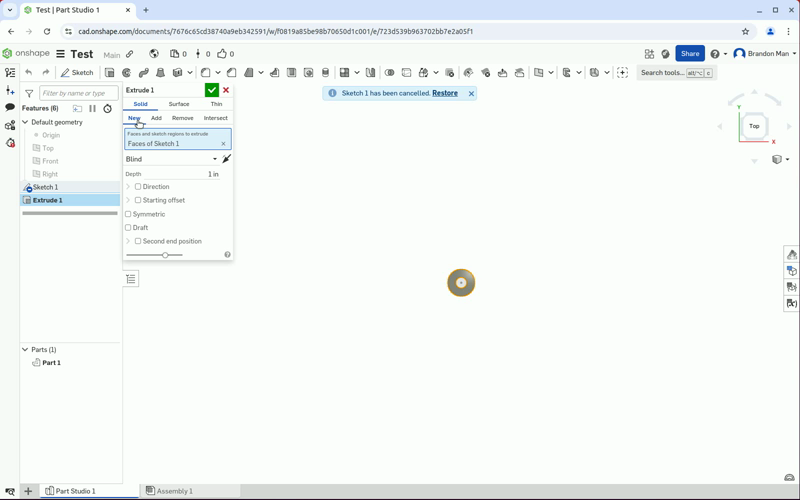
click(137, 120)
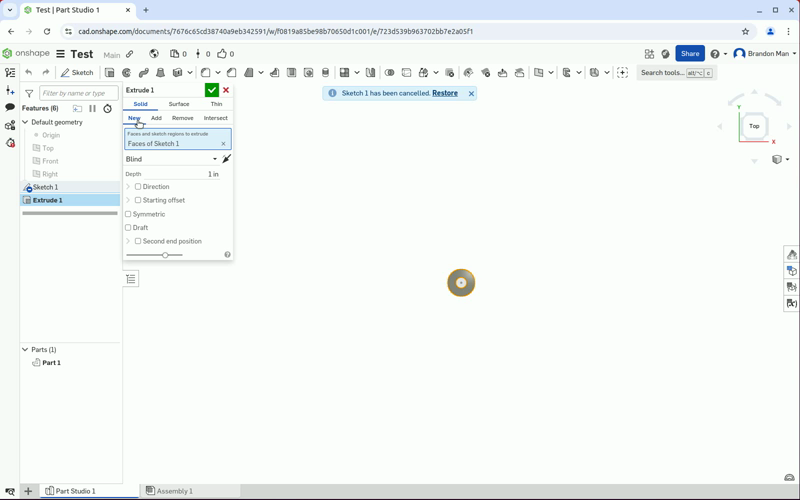
key(tab, 4)
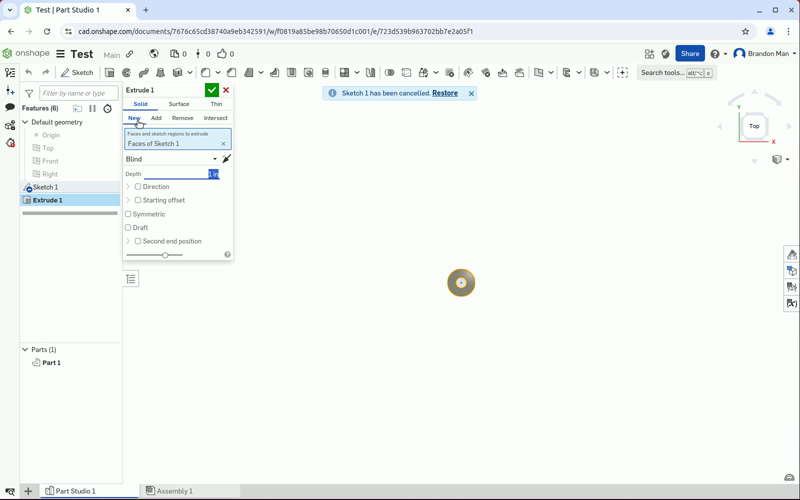
text(21.423)
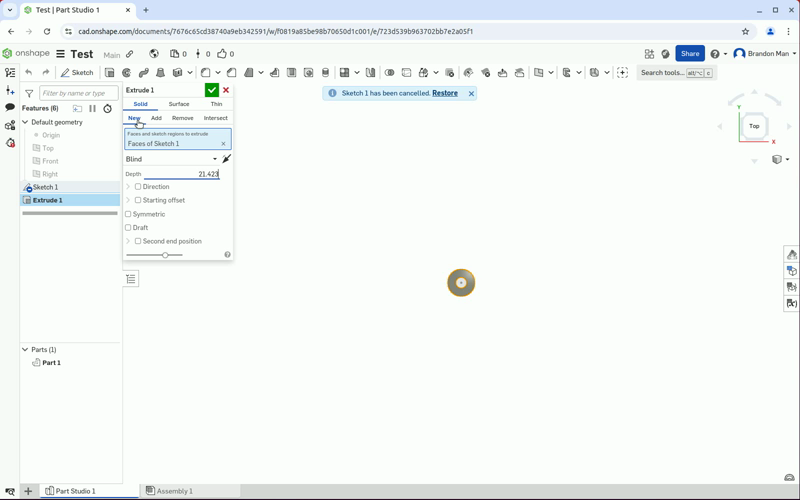
key(enter)
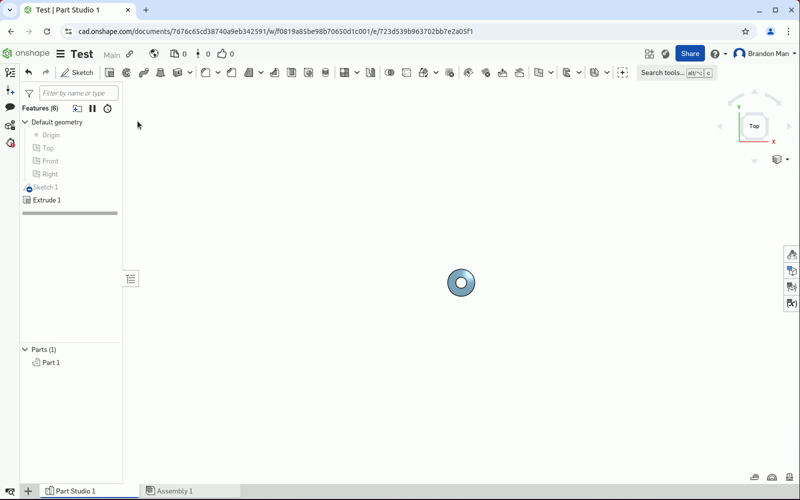
key(shift+h)
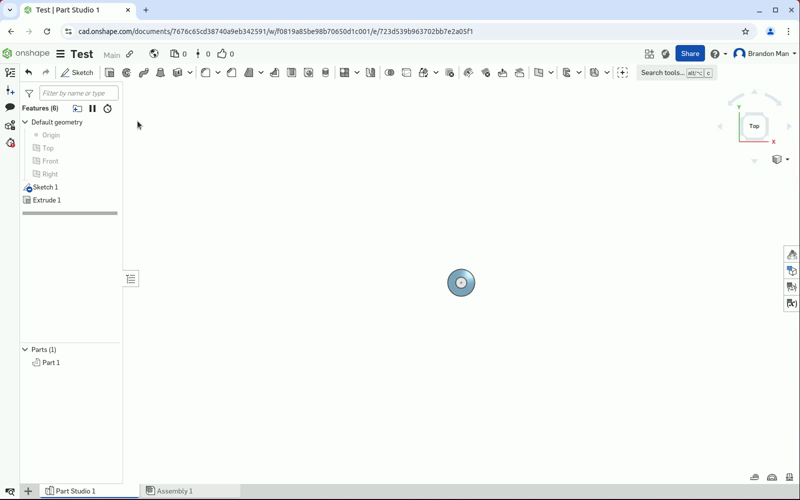
key(shift+h)
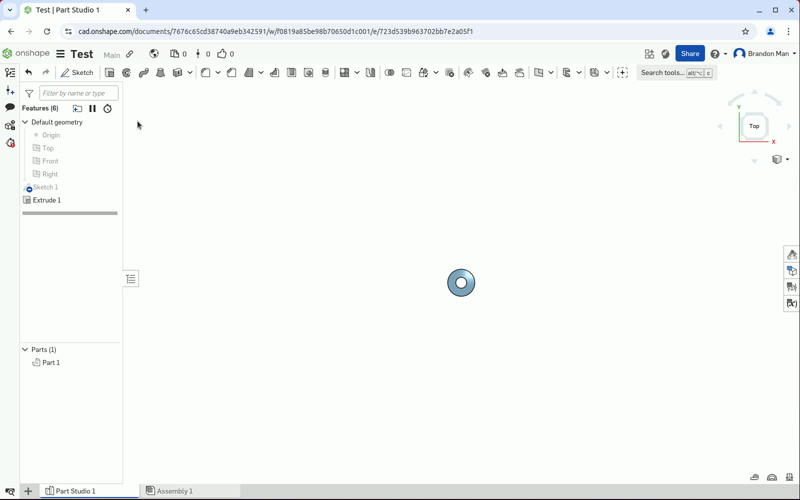
mouse_move(73, 189)
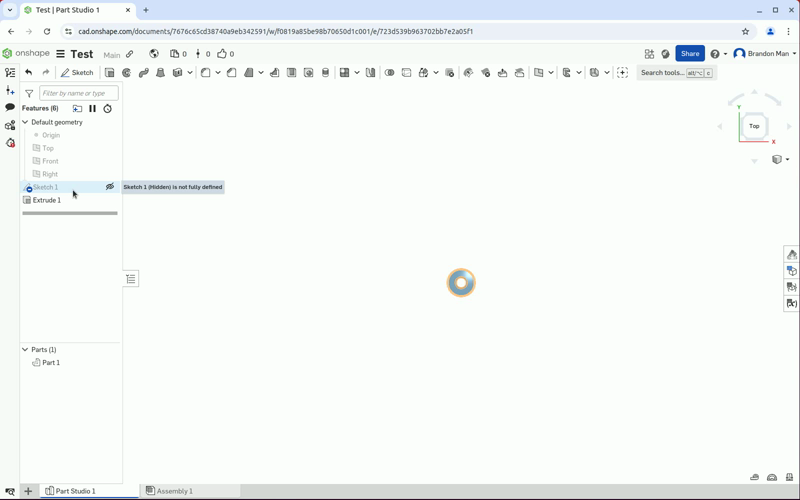
click(73, 189)
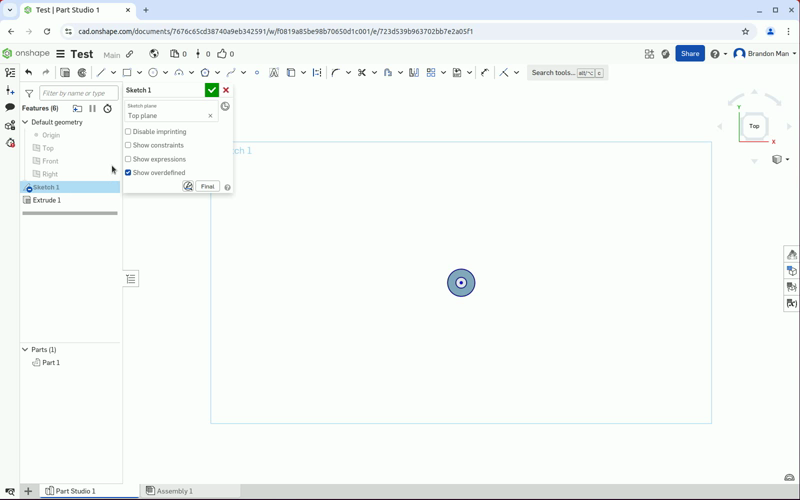
mouse_move(229, 92)
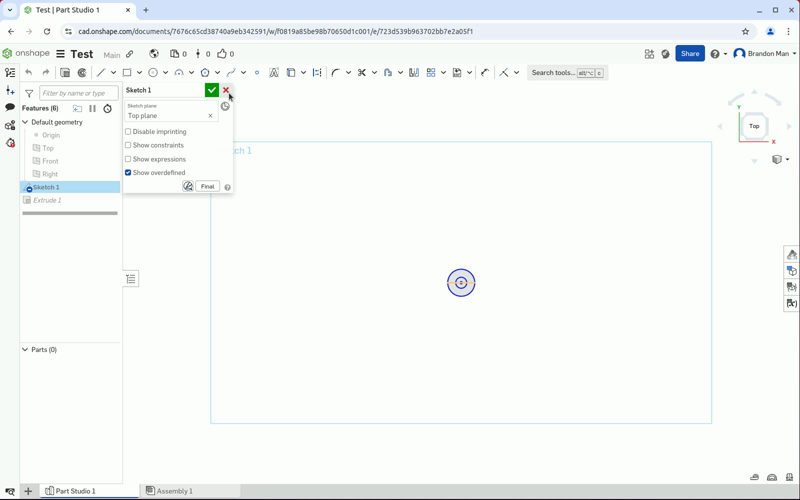
click(229, 92)
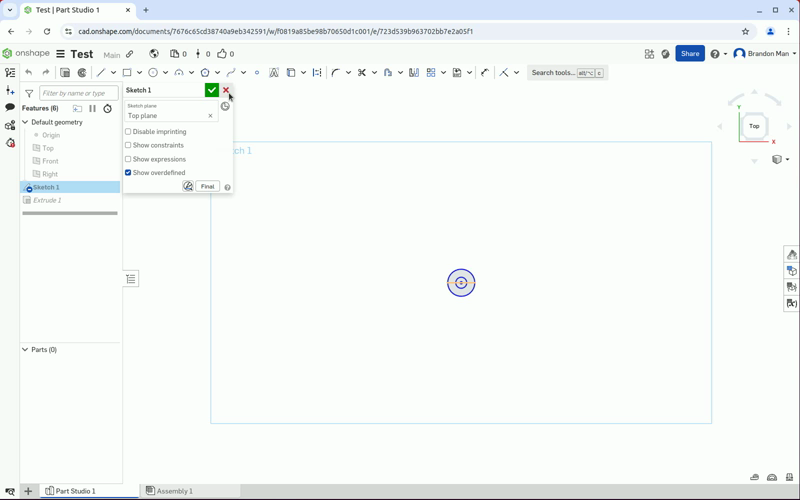
key(shift+s)
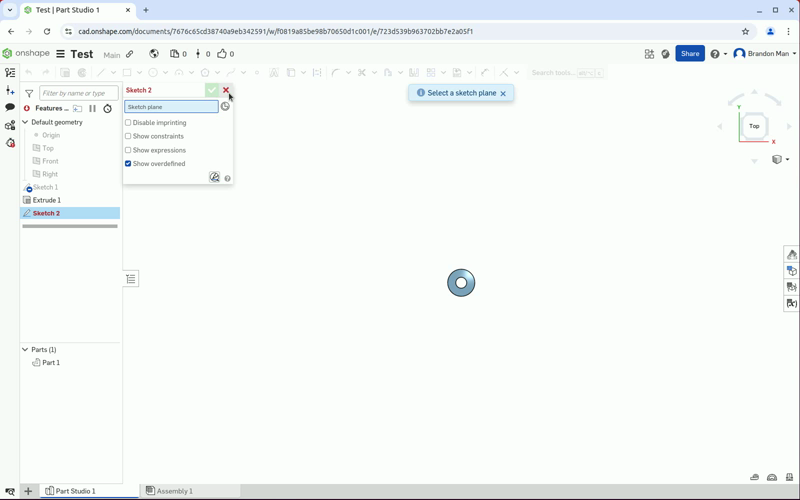
mouse_move(73, 150)
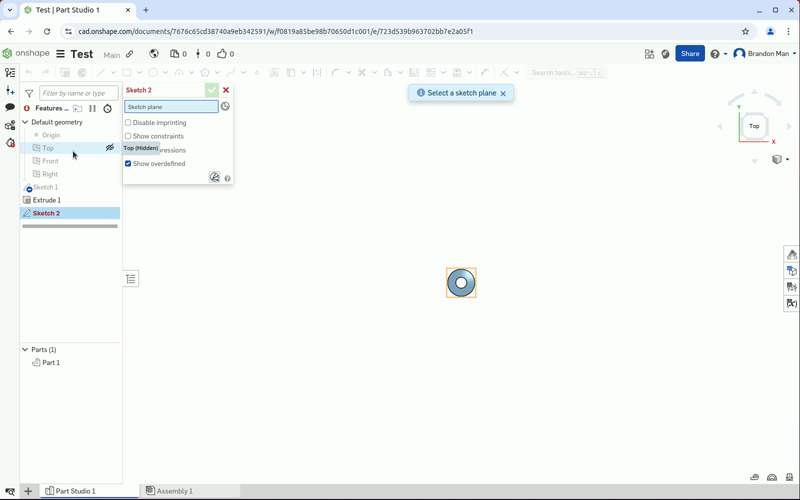
click(73, 150)
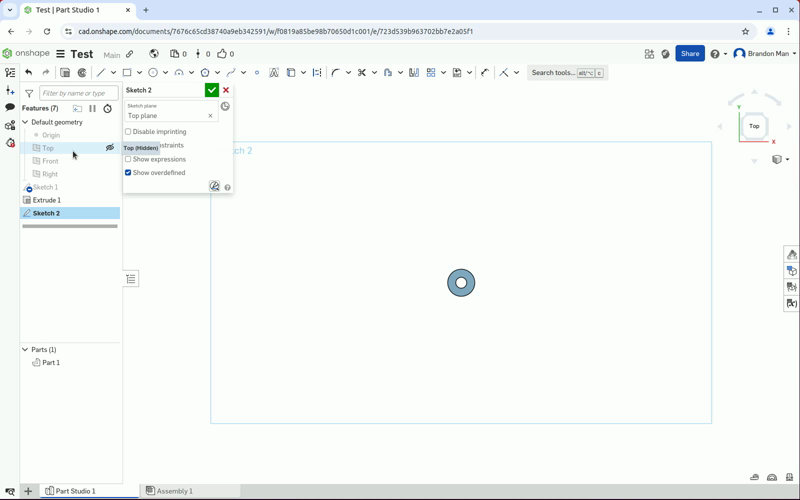
mouse_move(73, 352)
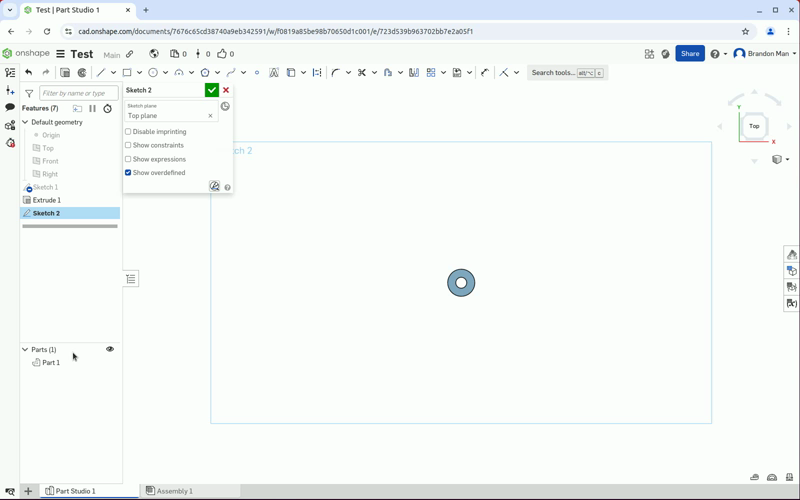
key(y)
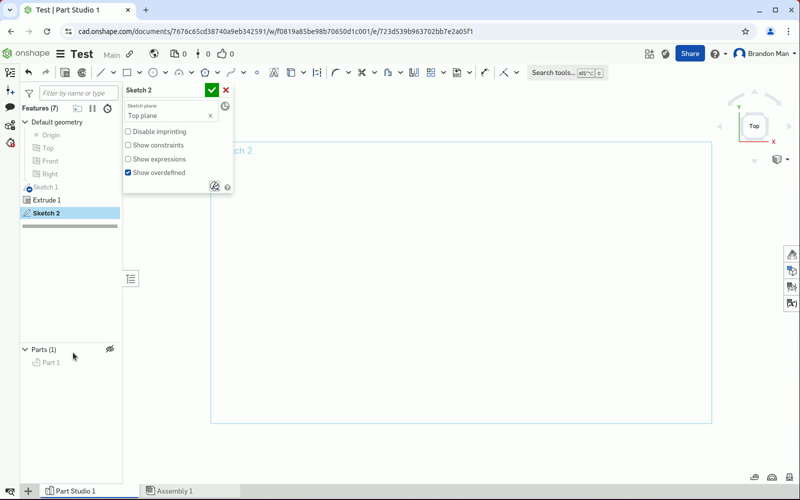
key(c)
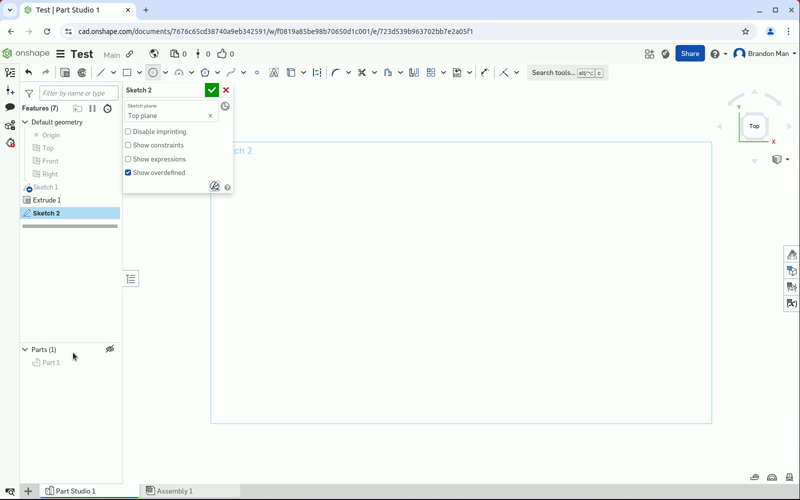
key_down(shift)
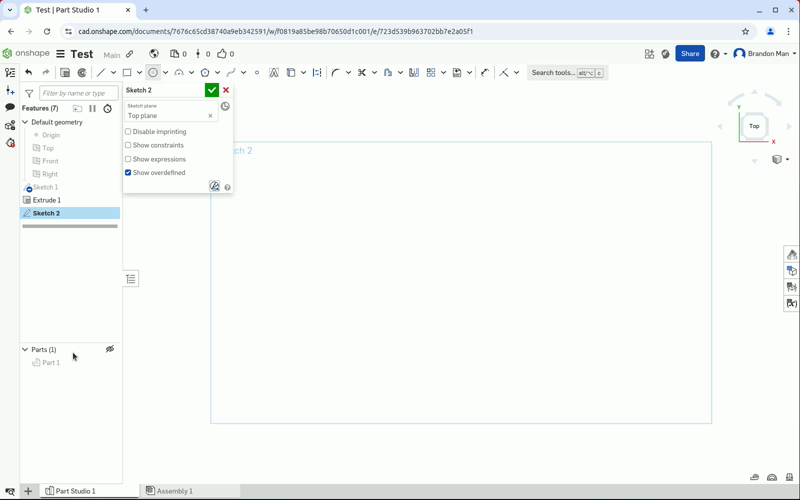
mouse_move(461, 282)
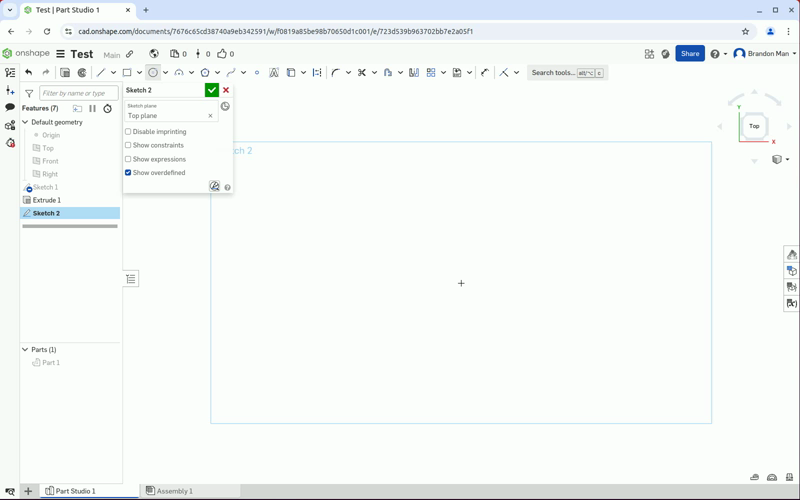
click(461, 282)
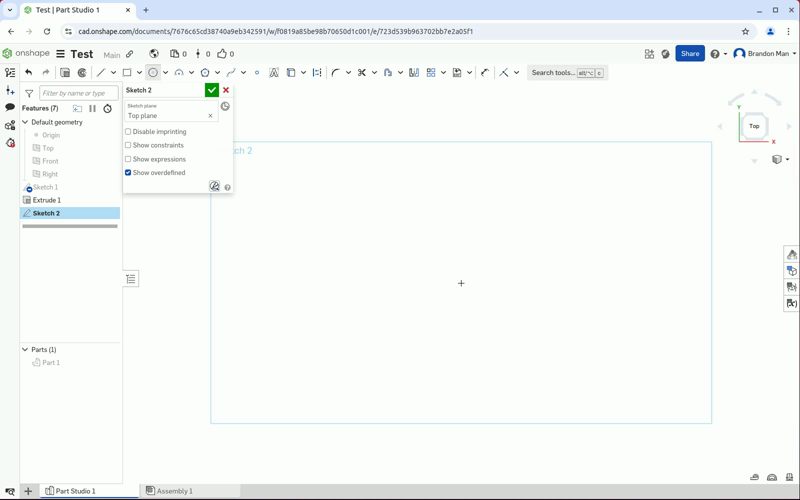
key_up(shift)
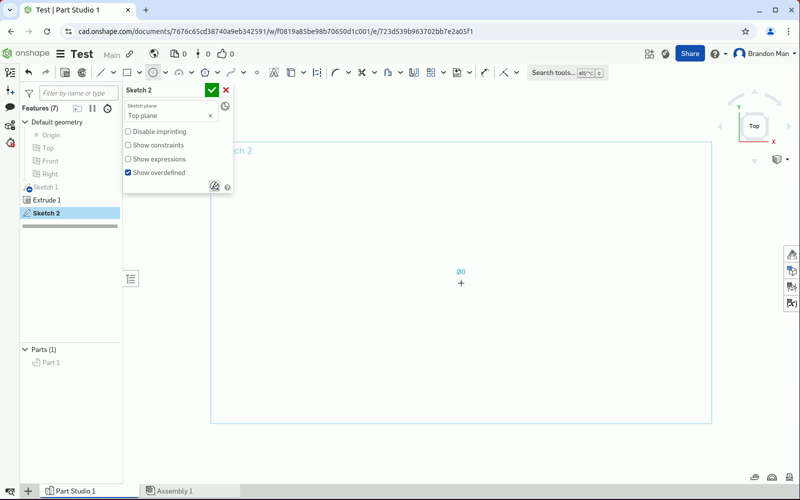
mouse_move(477, 282)
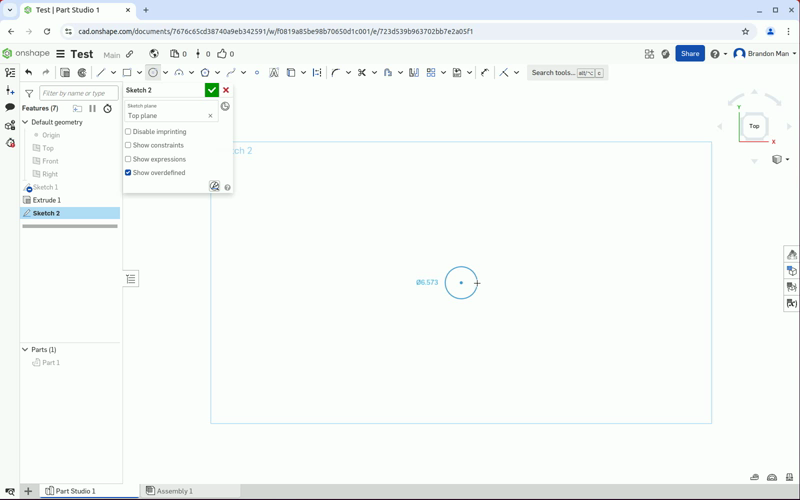
click(477, 282)
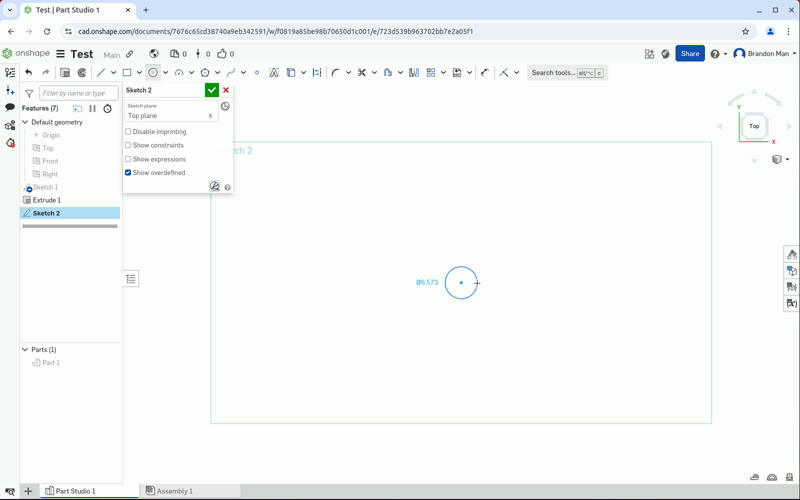
key(esc)
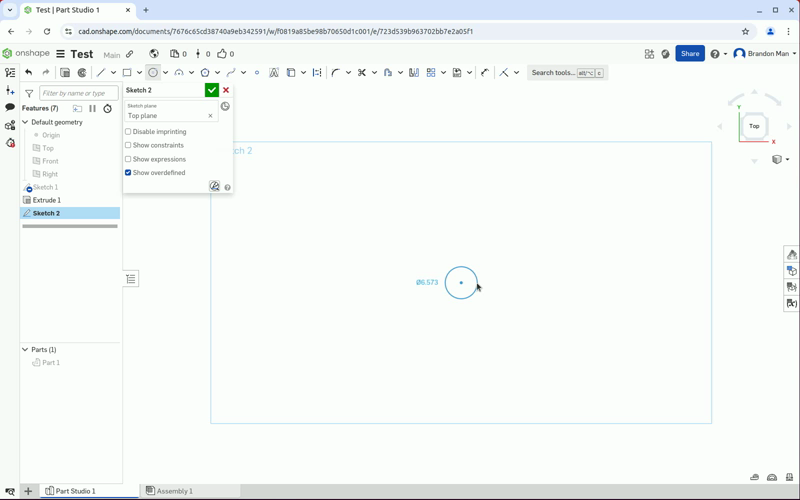
key(c)
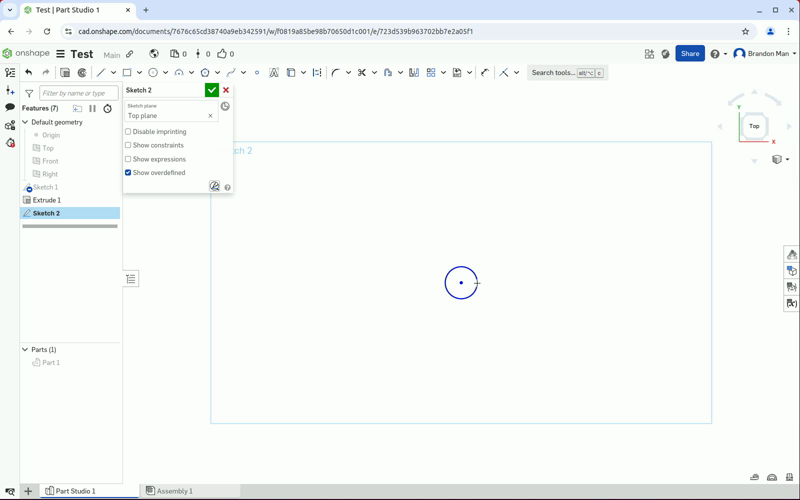
key_down(shift)
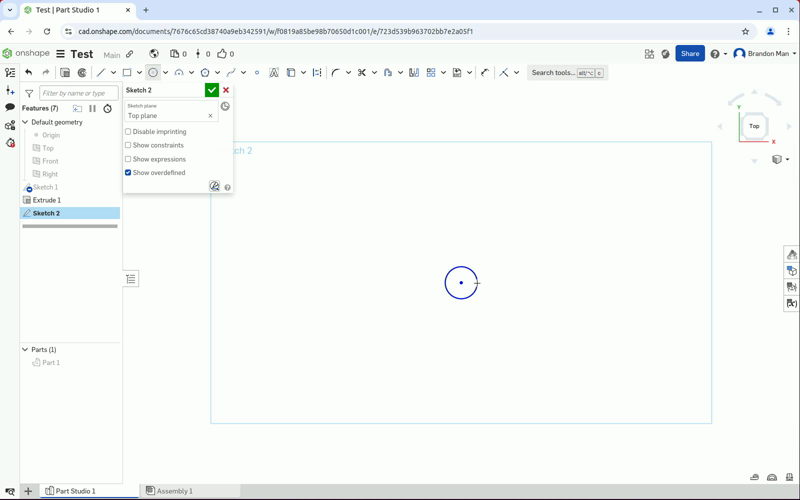
mouse_move(461, 282)
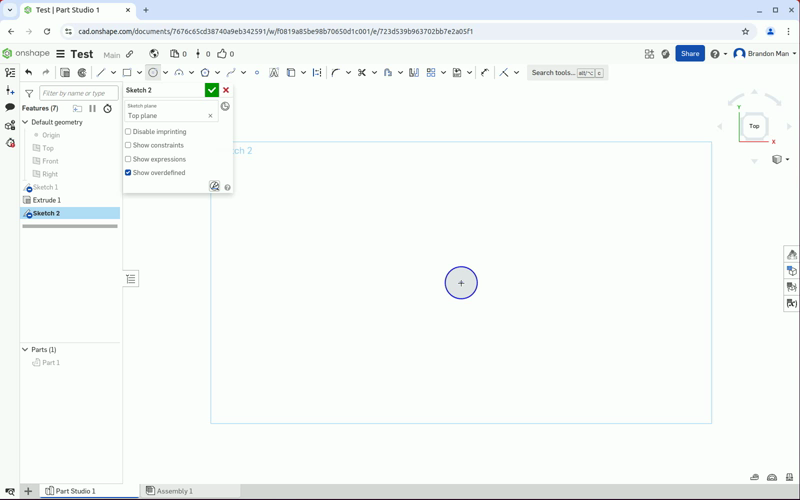
click(461, 282)
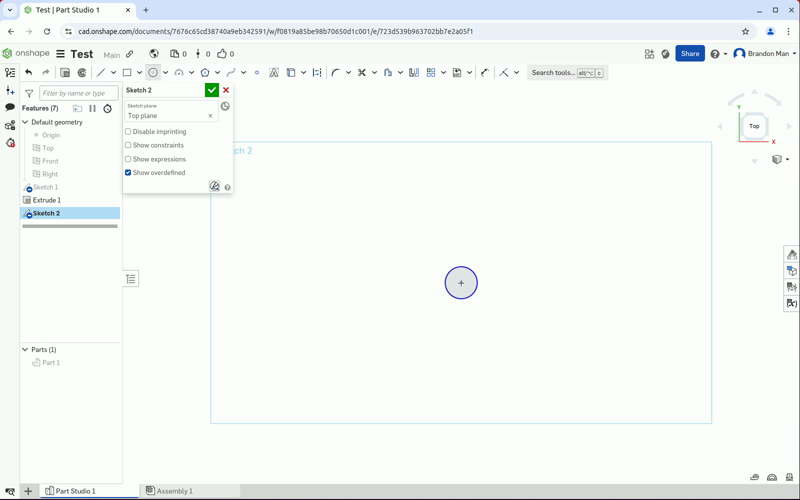
key_up(shift)
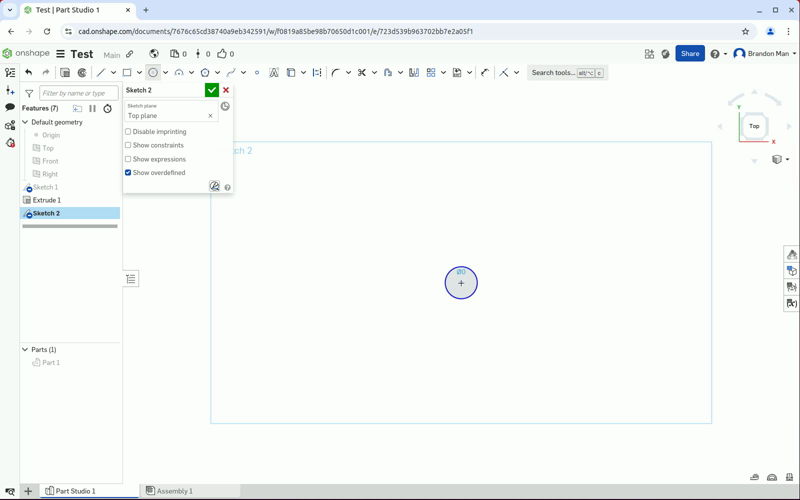
mouse_move(475, 282)
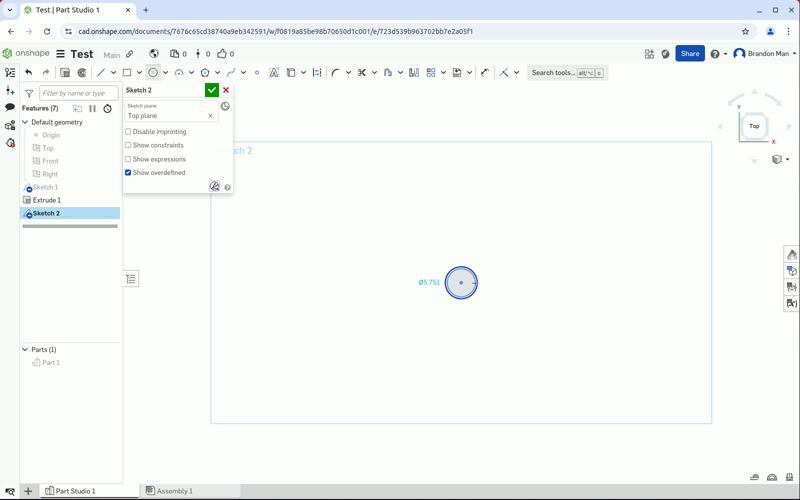
scroll(6)
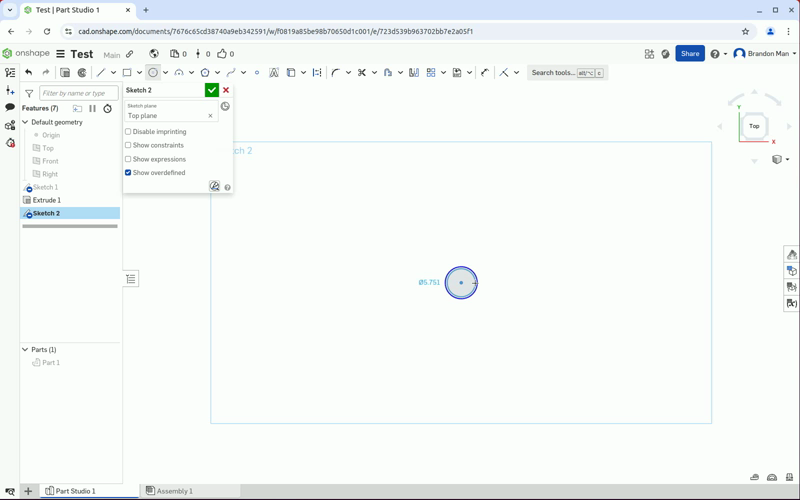
scroll(6)
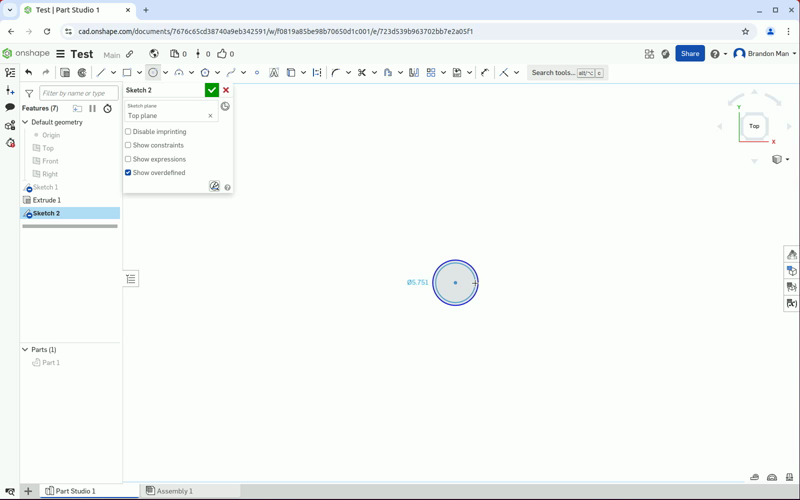
scroll(6)
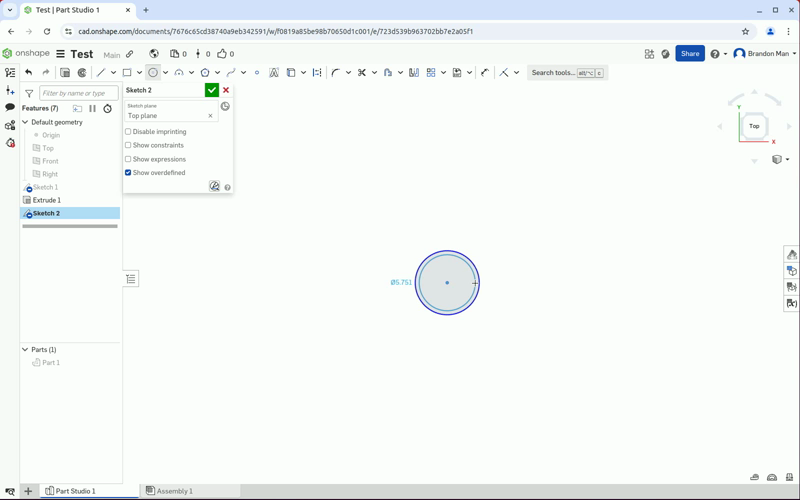
scroll(6)
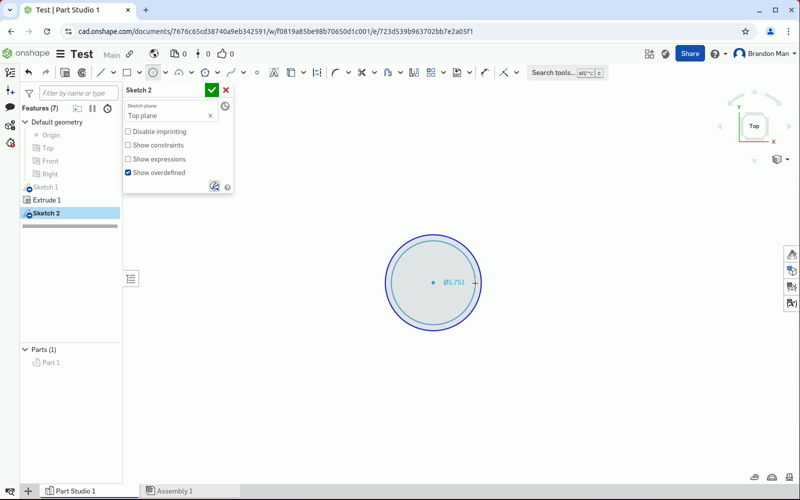
scroll(6)
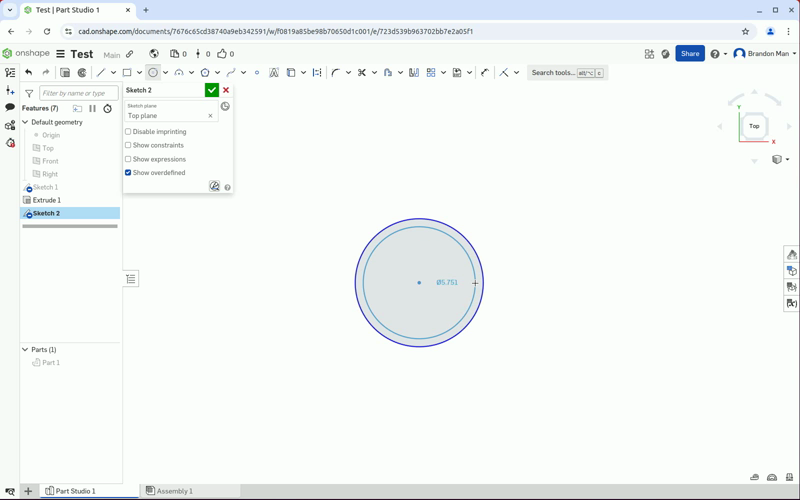
scroll(6)
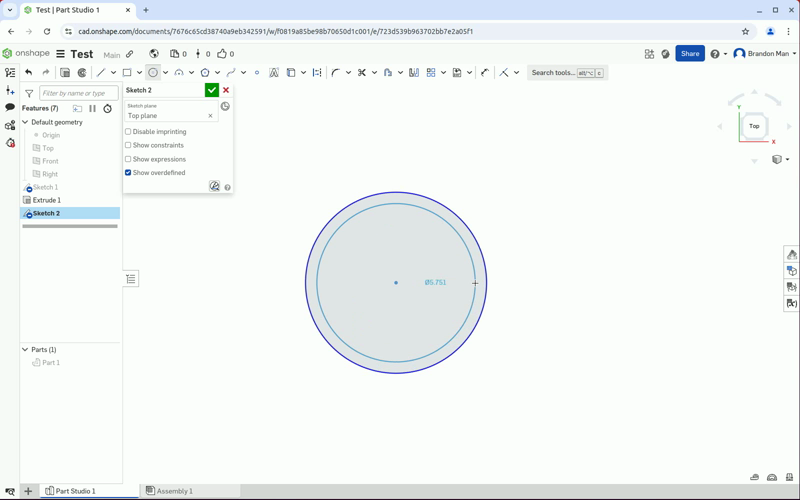
scroll(6)
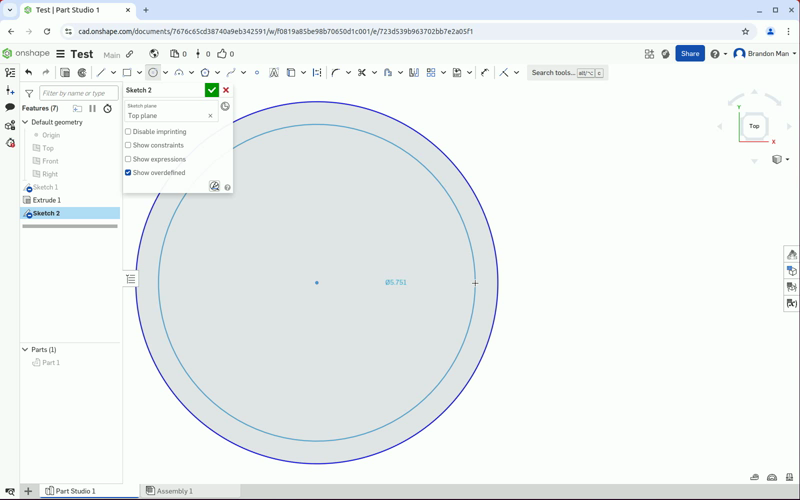
click(475, 282)
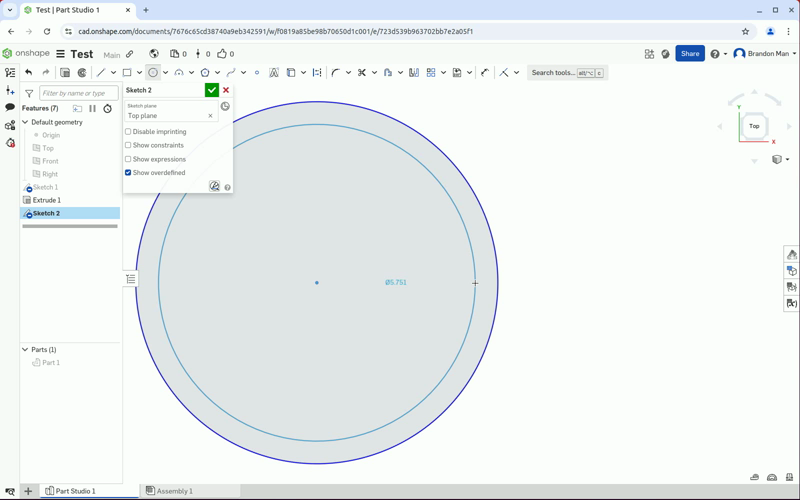
scroll(-6)
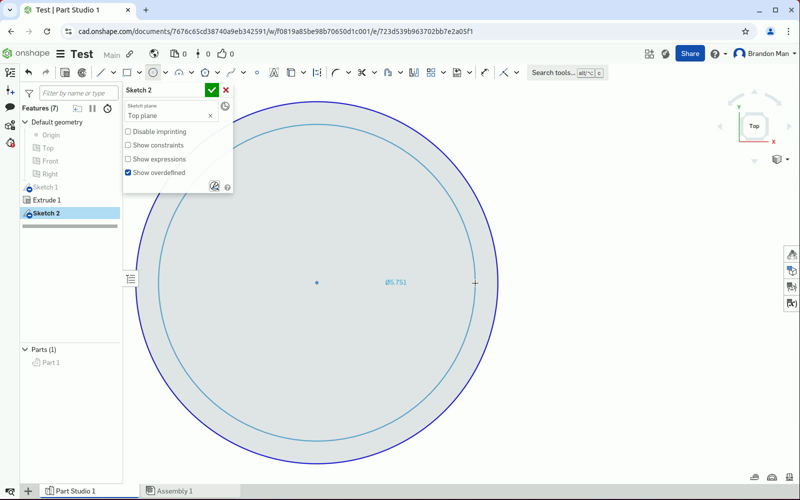
scroll(-6)
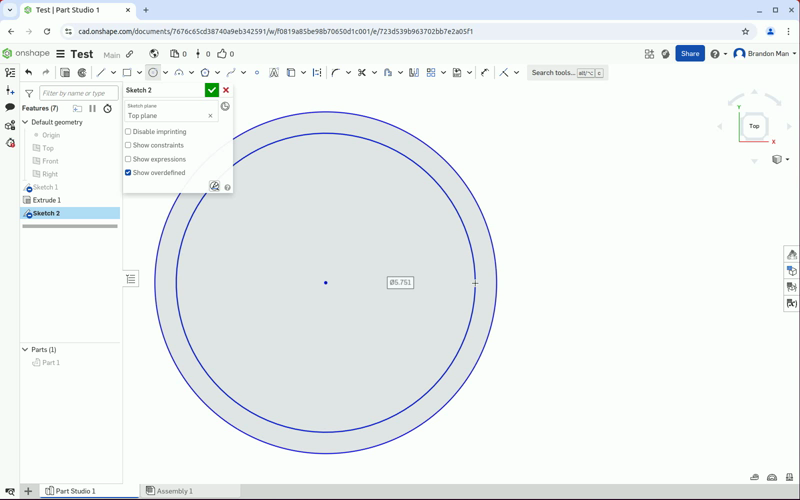
scroll(-6)
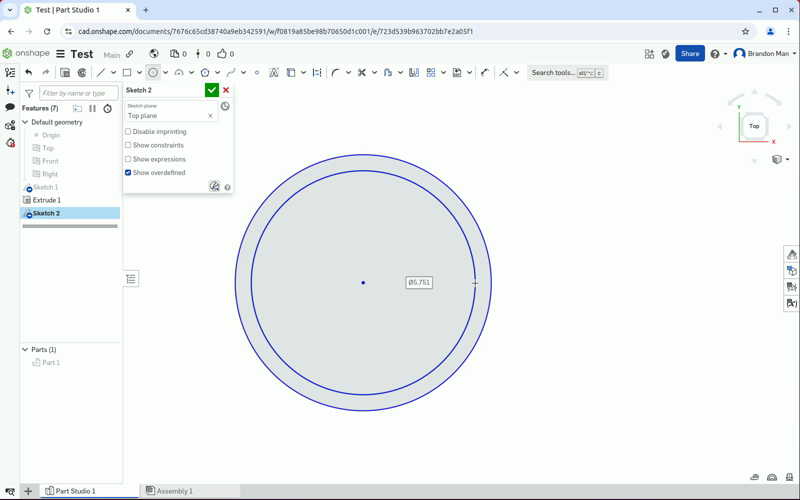
scroll(-6)
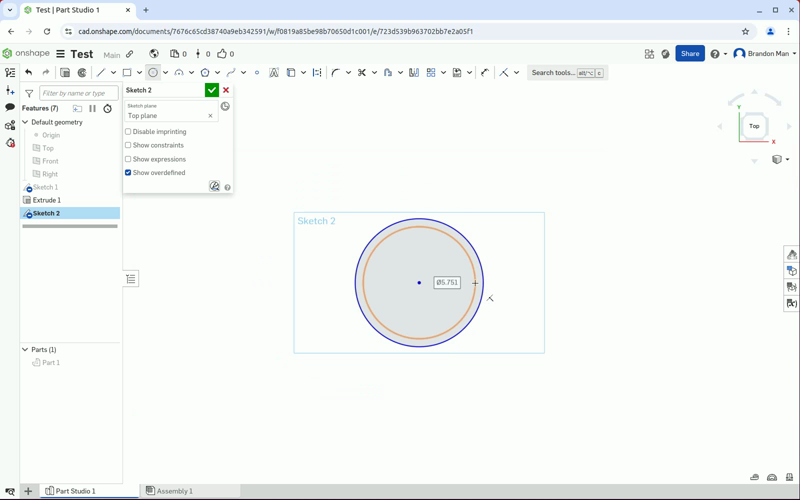
scroll(-6)
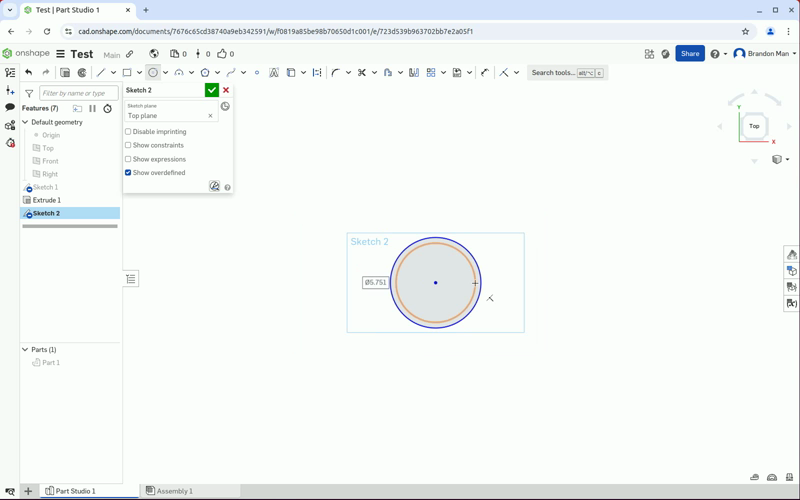
scroll(-6)
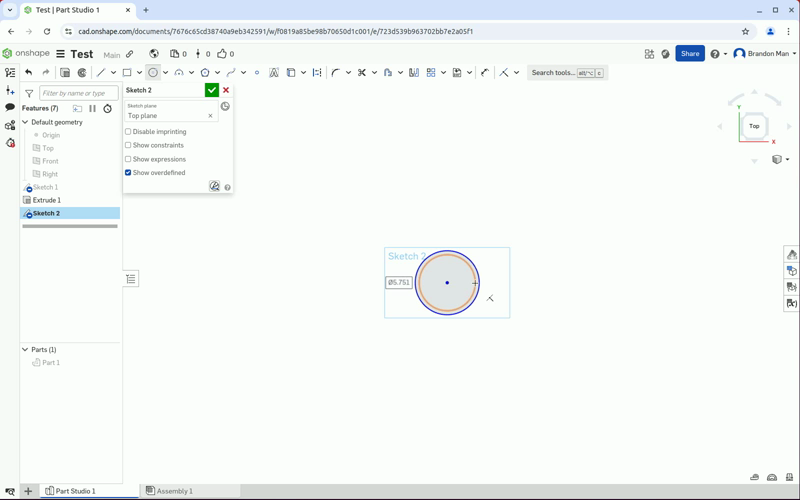
scroll(-6)
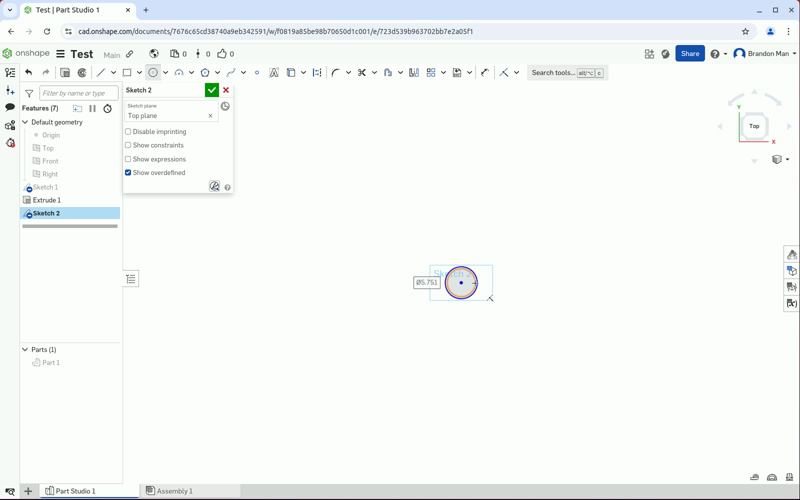
key(esc)
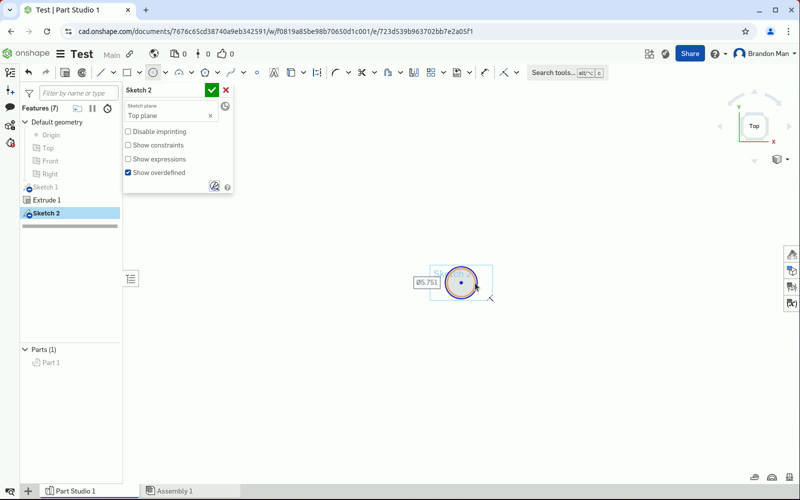
mouse_move(455, 269)
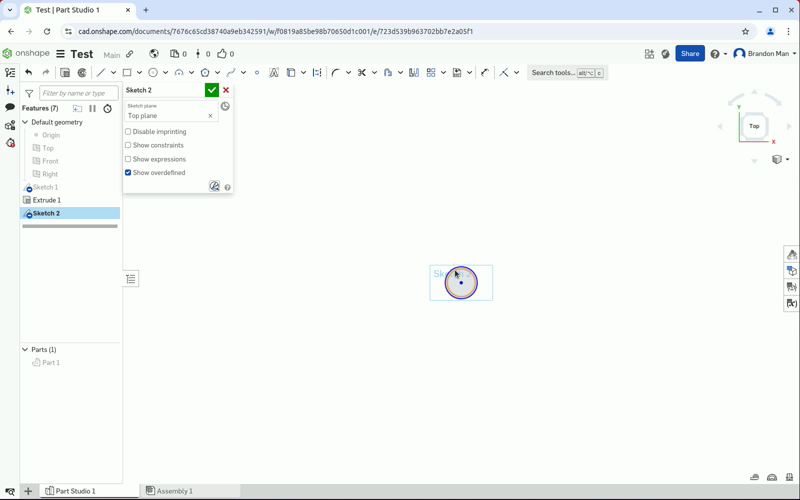
scroll(6)
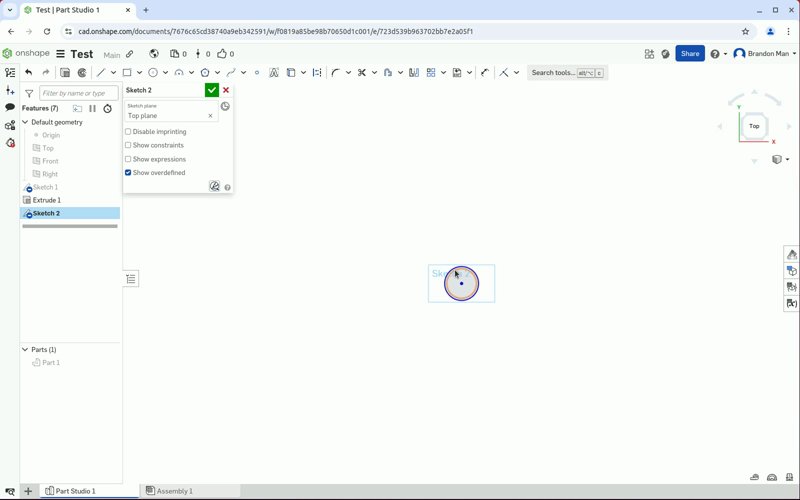
scroll(6)
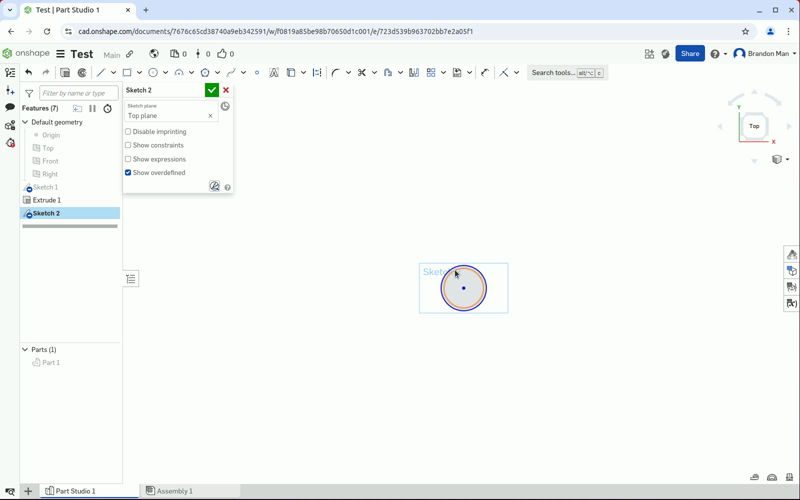
scroll(6)
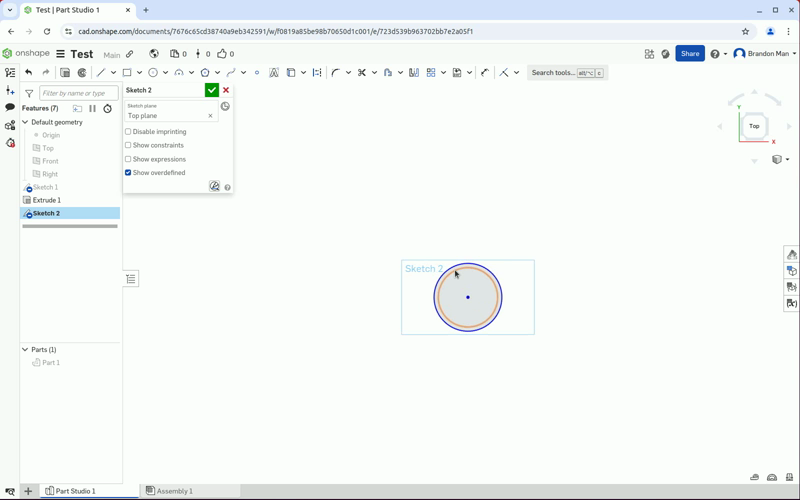
scroll(6)
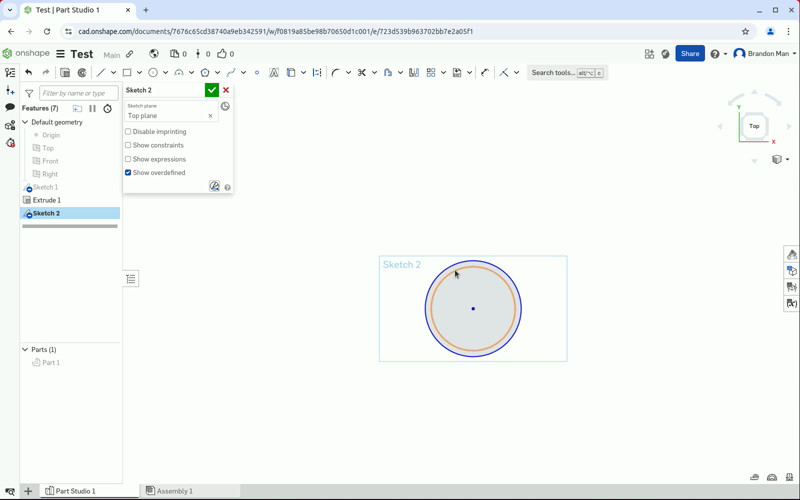
scroll(6)
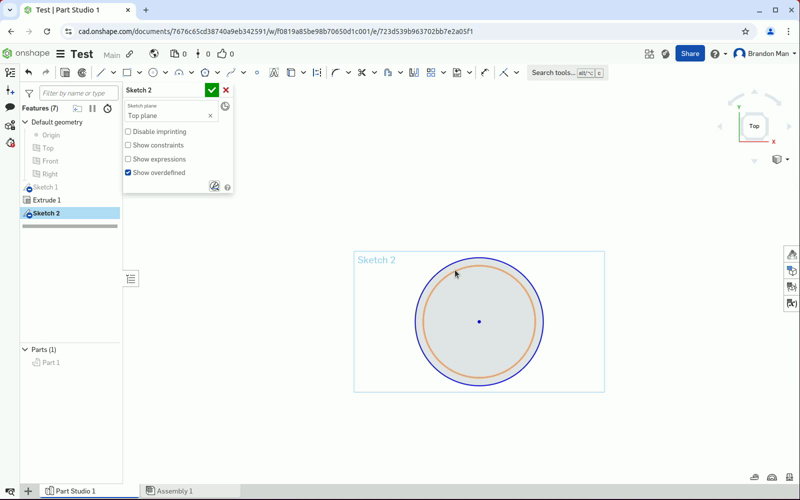
scroll(6)
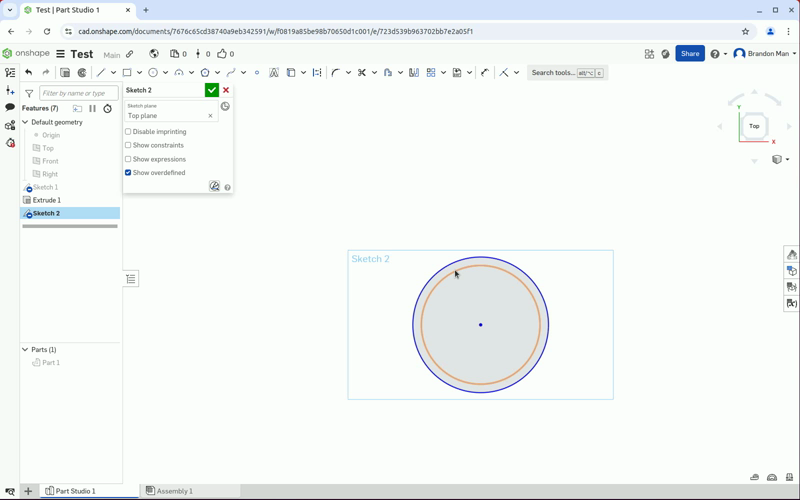
scroll(6)
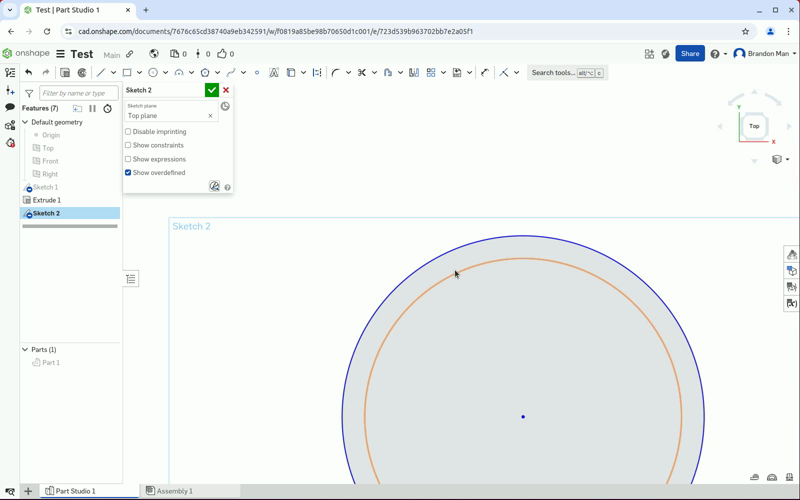
click(455, 269)
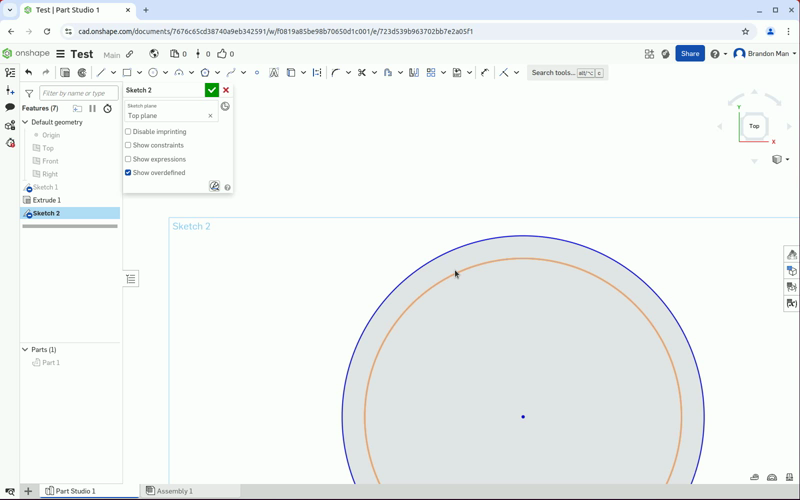
scroll(-6)
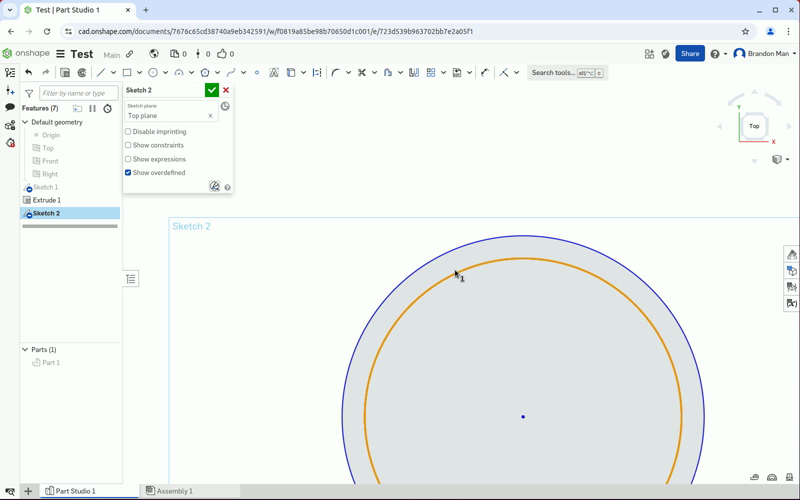
scroll(-6)
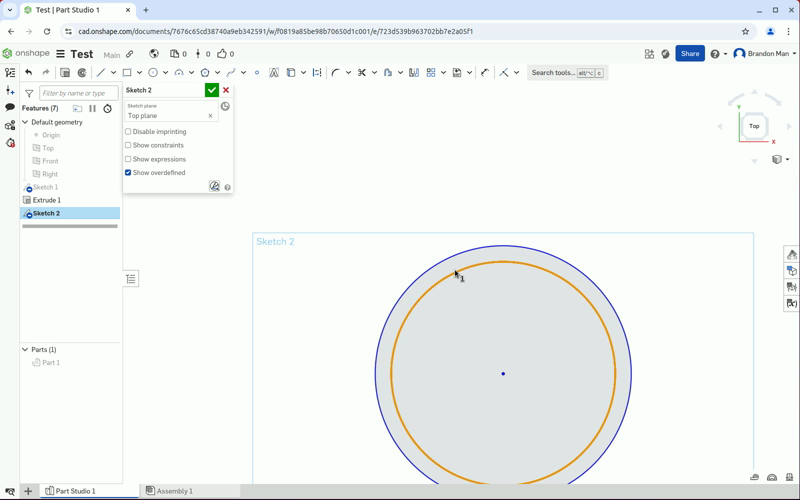
scroll(-6)
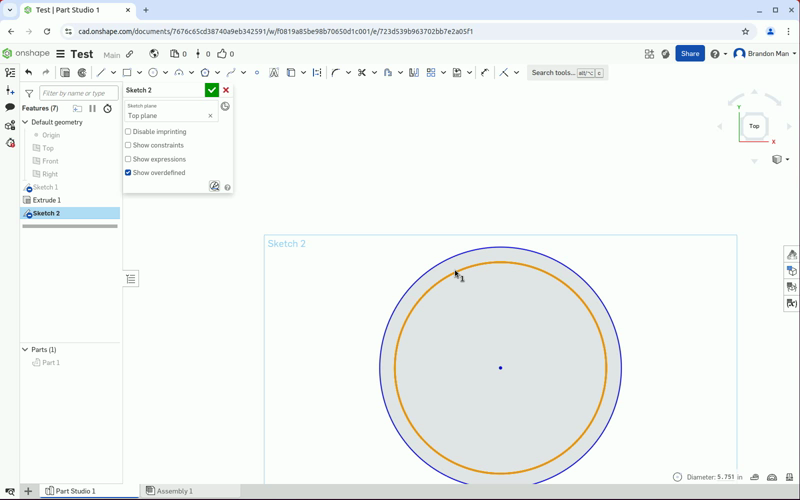
scroll(-6)
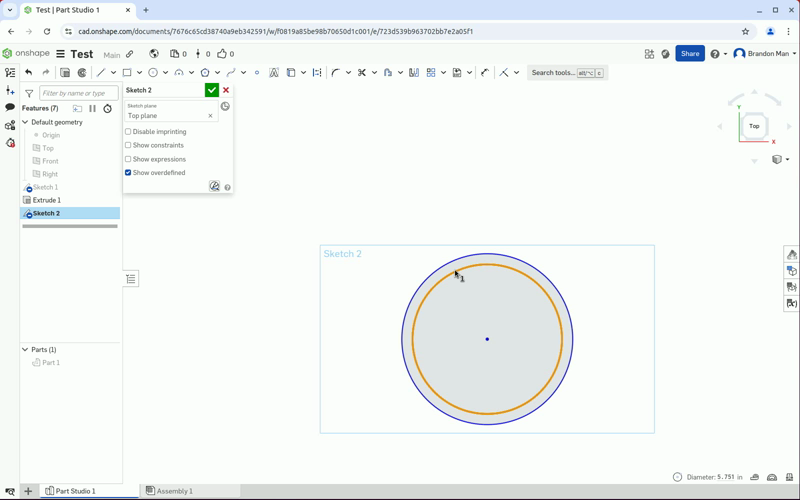
scroll(-6)
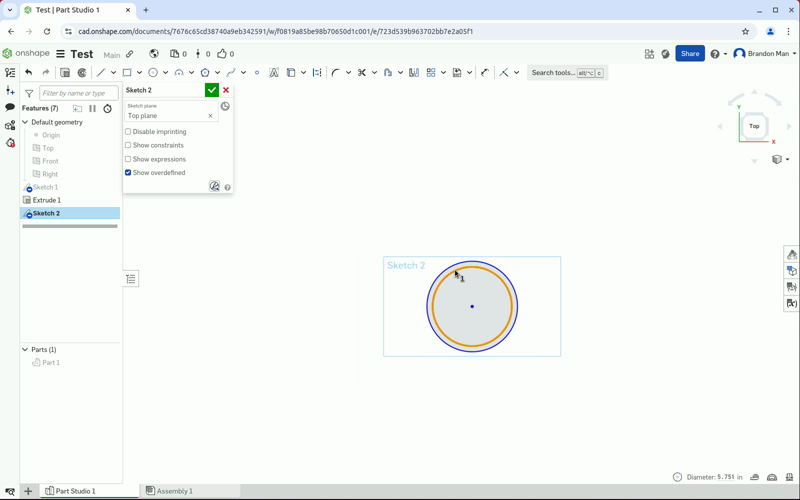
scroll(-6)
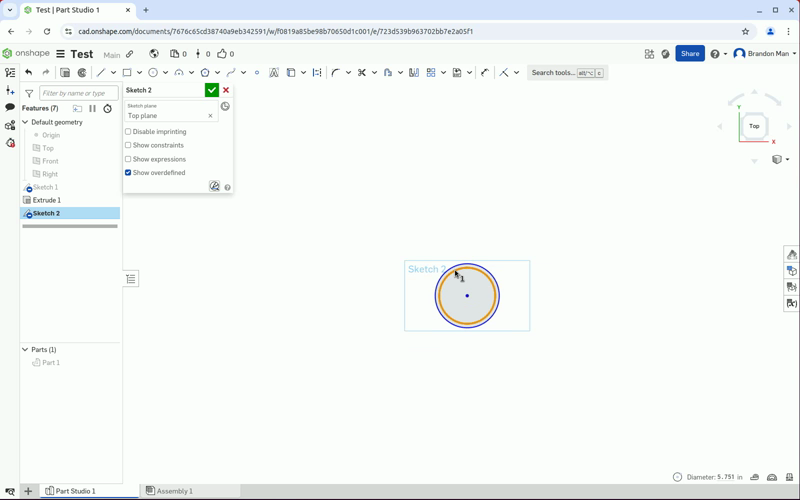
scroll(-6)
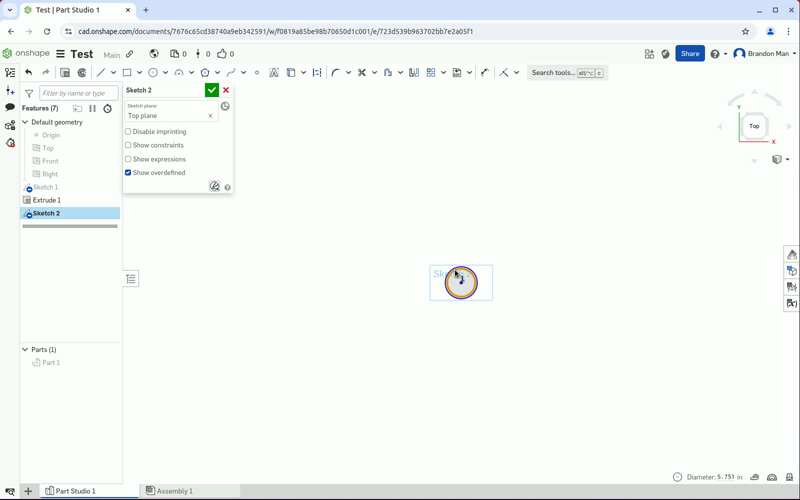
mouse_move(73, 352)
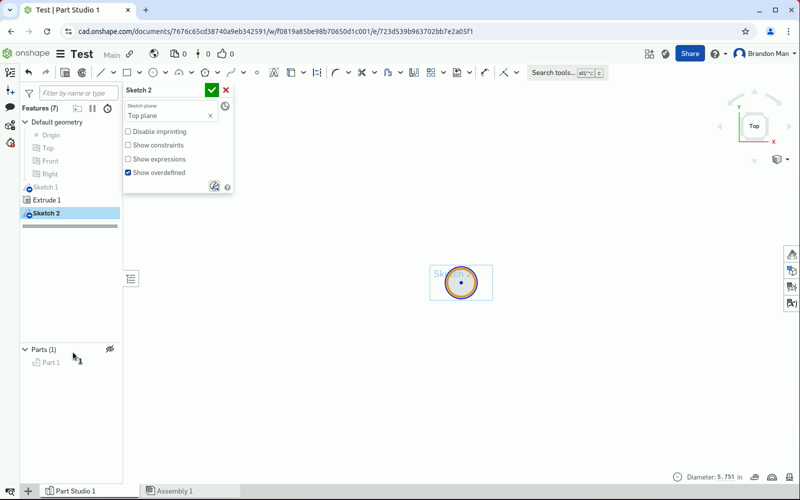
key(shift+y)
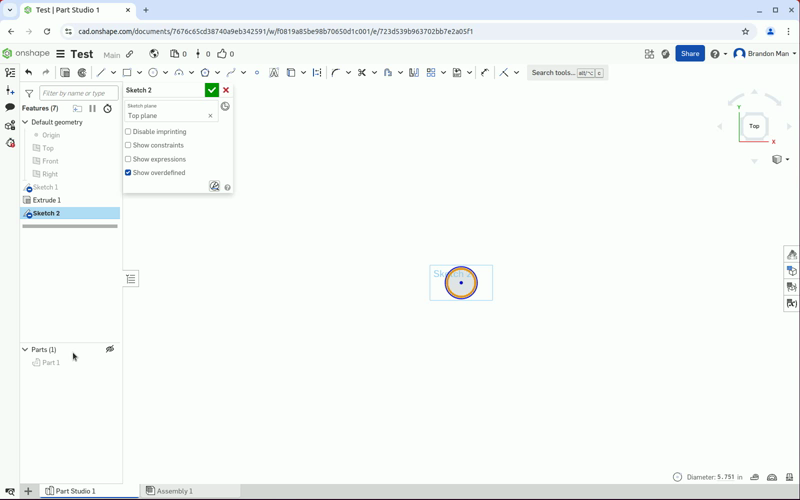
key(shift+e)
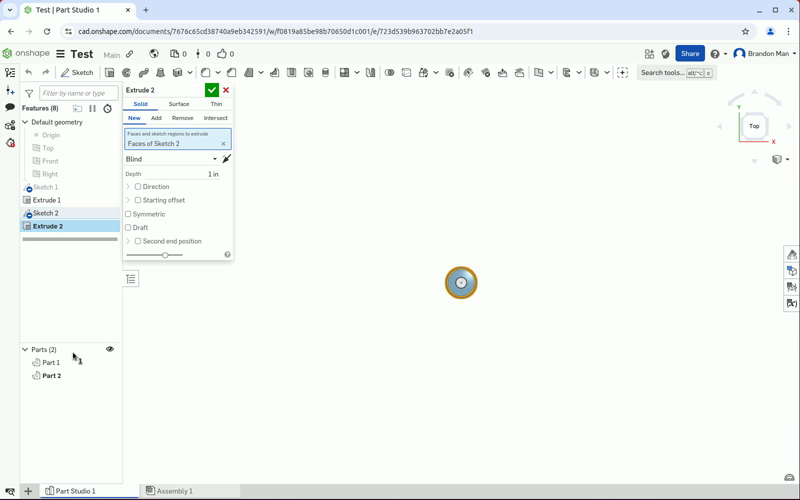
mouse_move(143, 106)
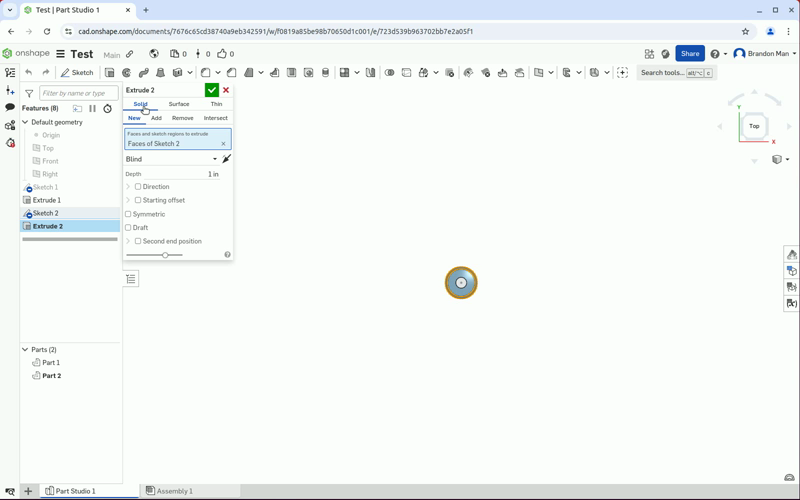
click(143, 106)
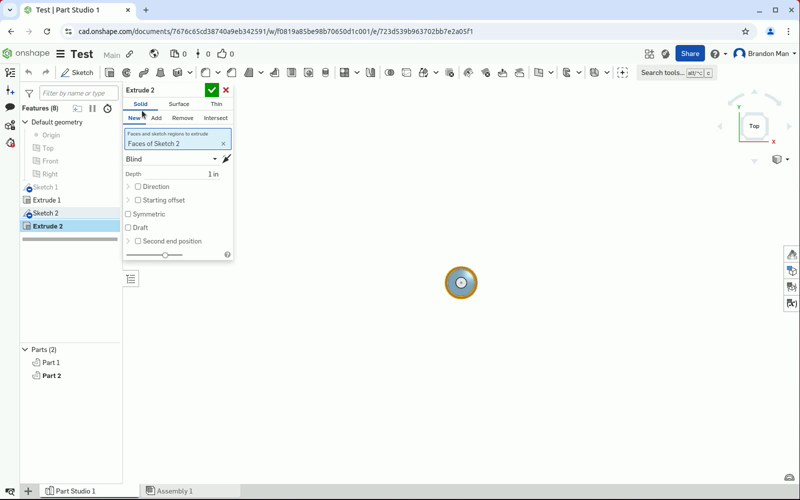
mouse_move(137, 120)
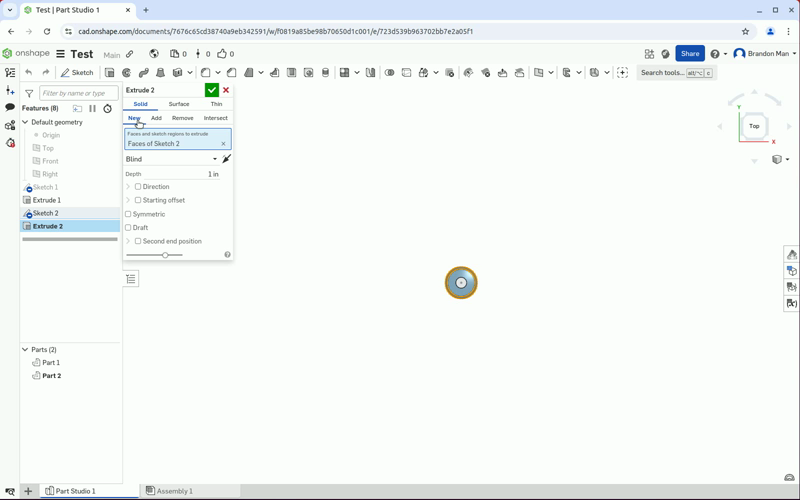
click(137, 120)
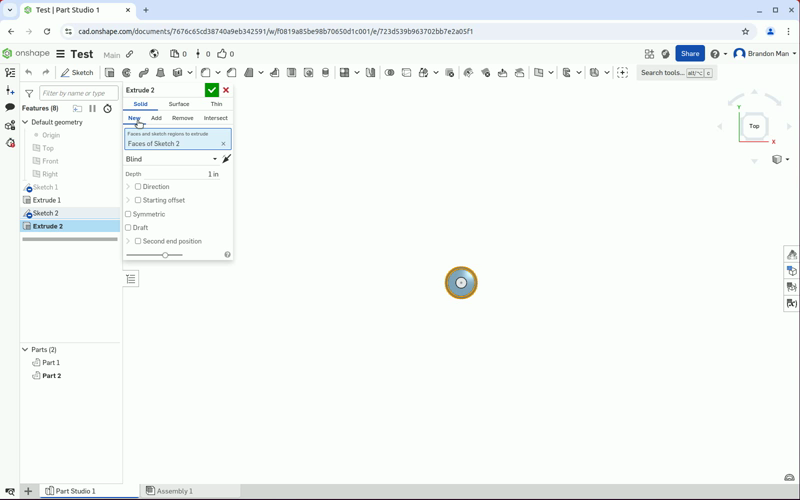
key(tab, 4)
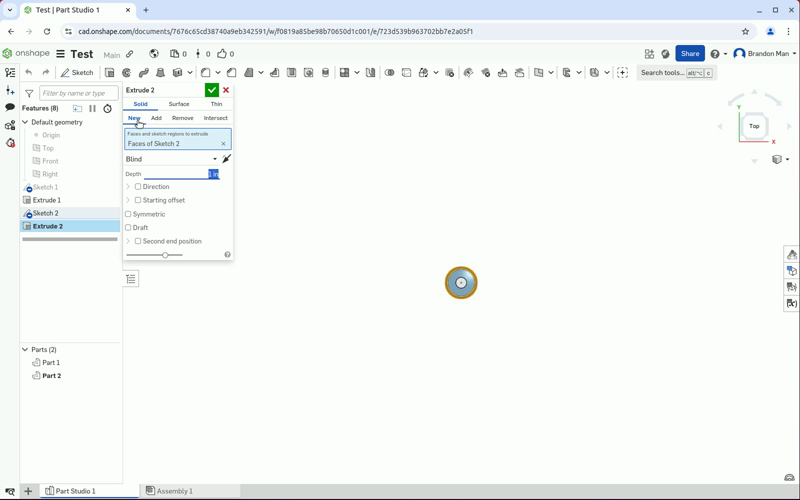
text(23.108)
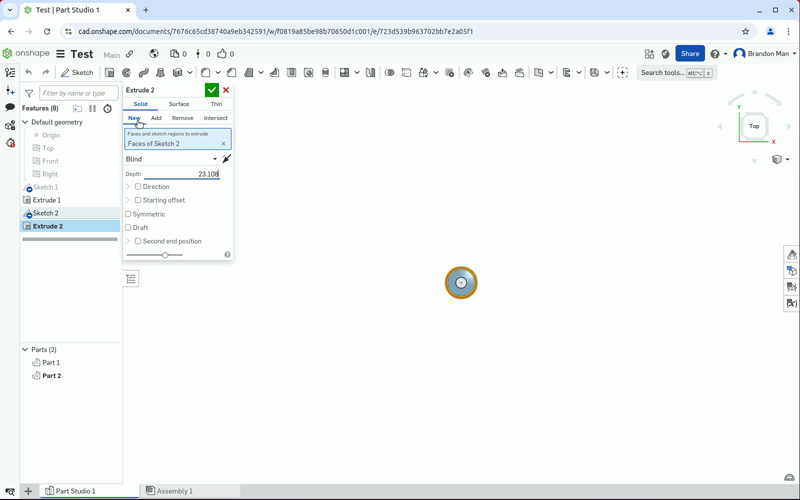
key(enter)
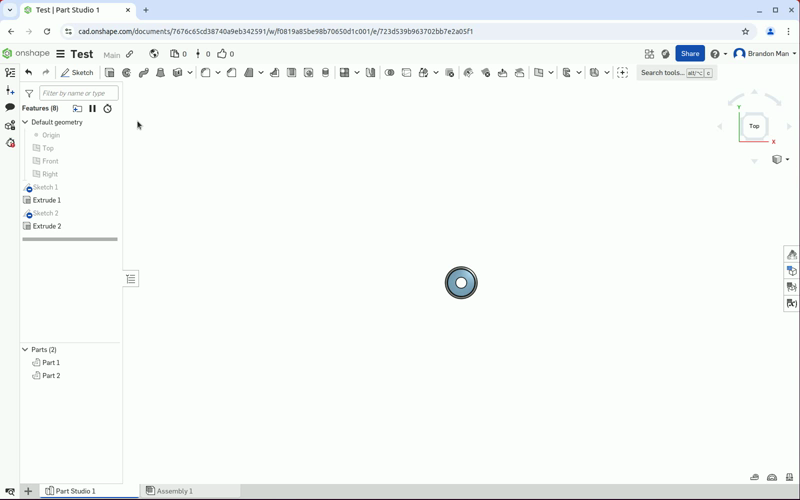
key(shift+h)
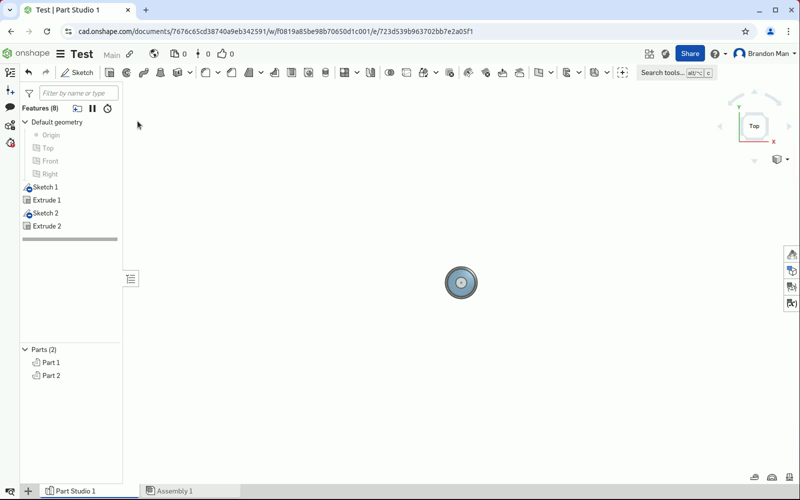
key(shift+h)
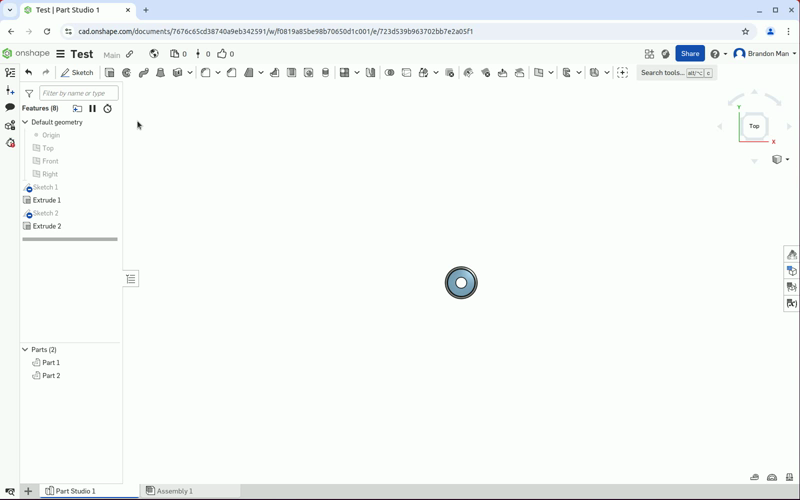
mouse_move(73, 189)
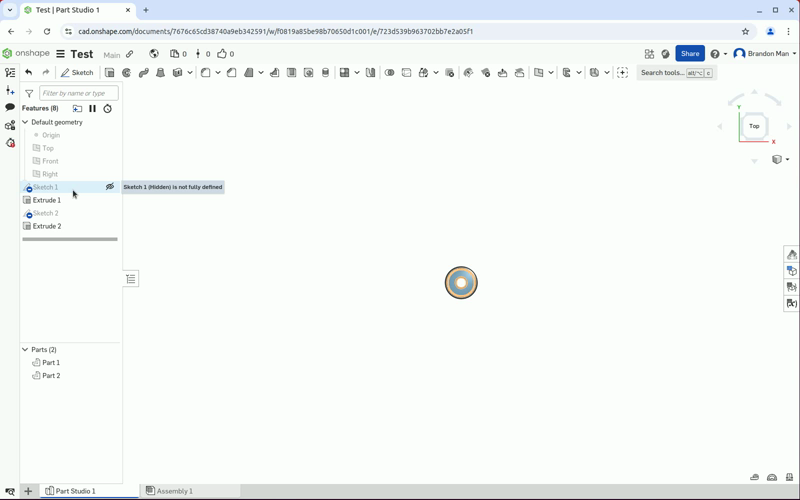
click(73, 189)
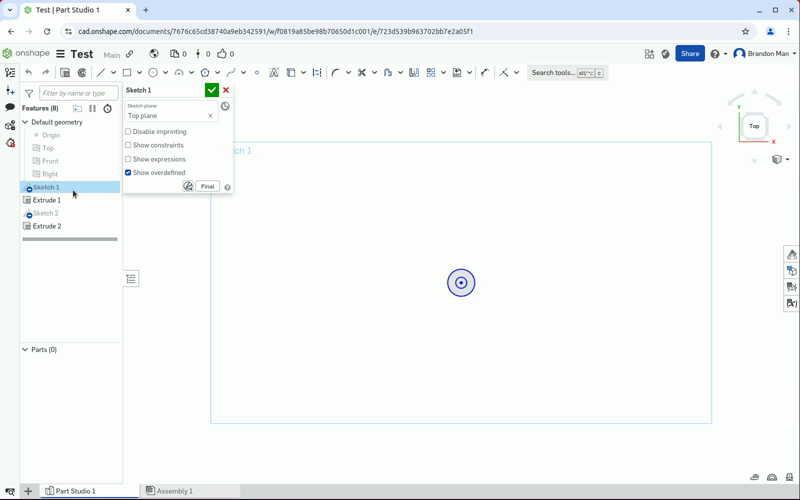
mouse_move(229, 92)
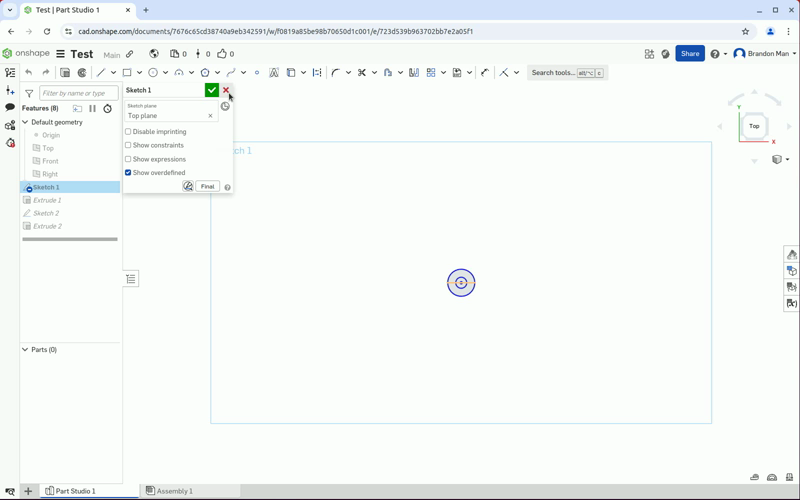
click(229, 92)
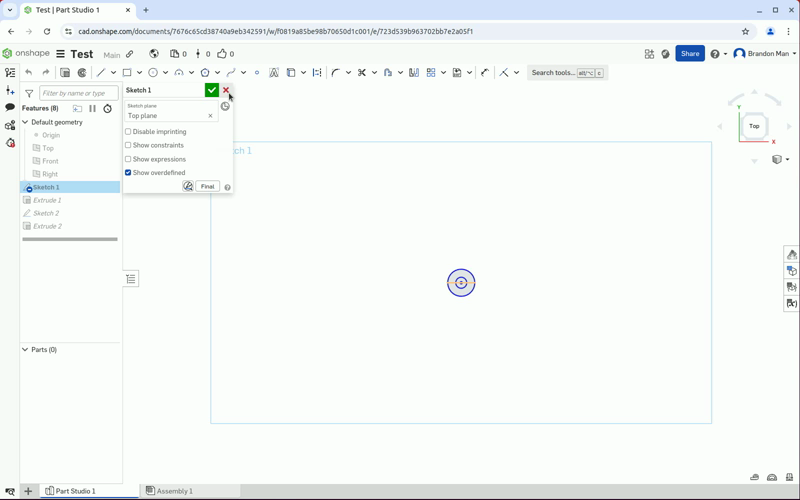
key(shift+s)
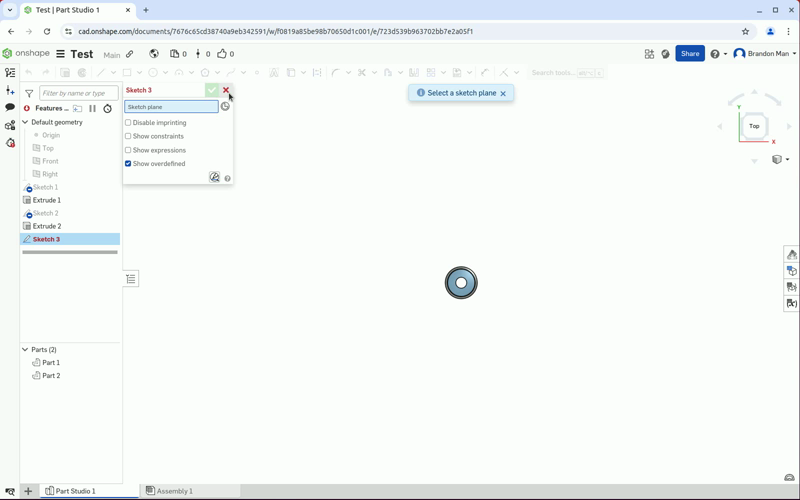
mouse_move(73, 150)
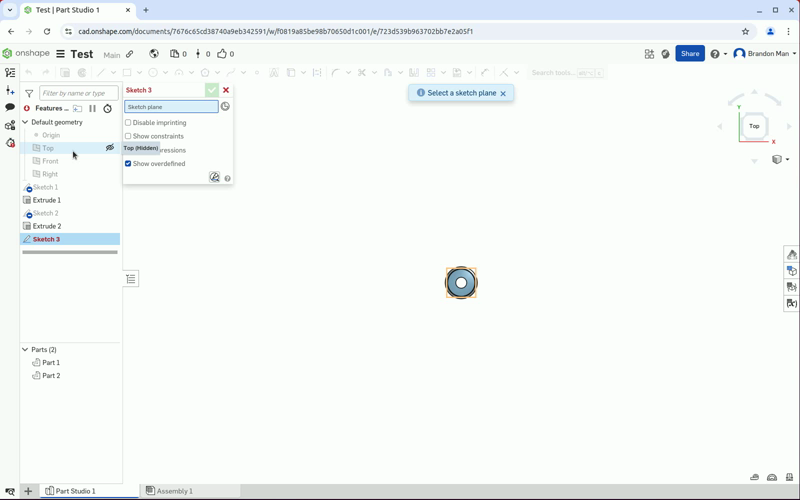
click(73, 150)
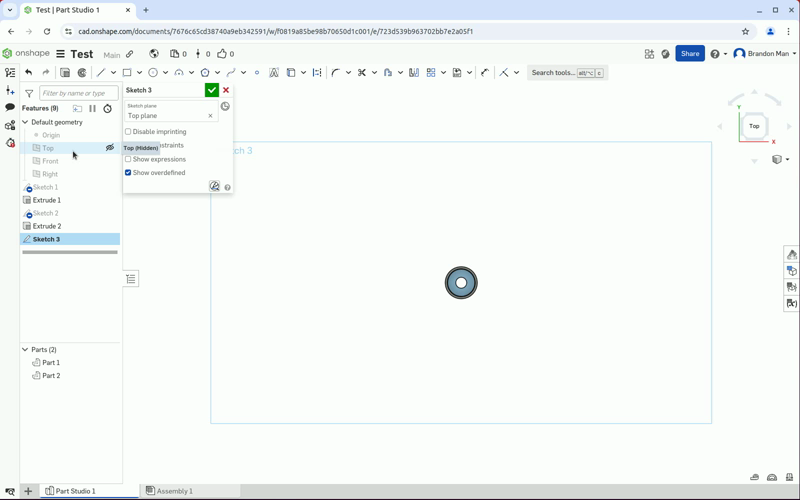
mouse_move(73, 352)
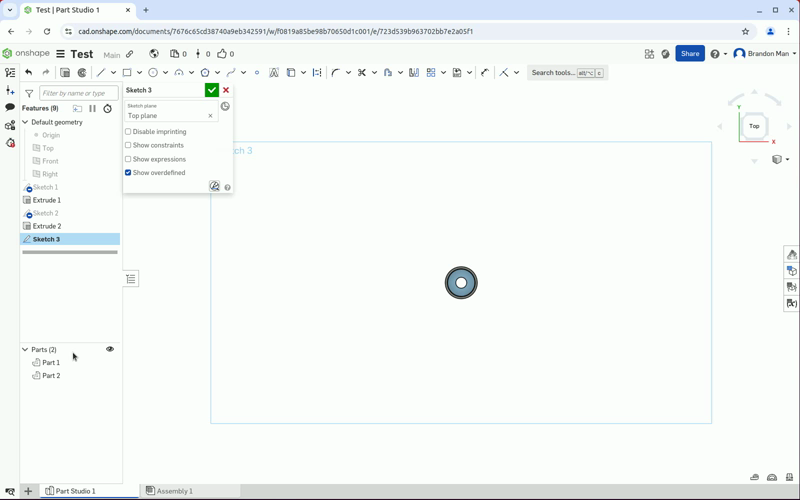
key(y)
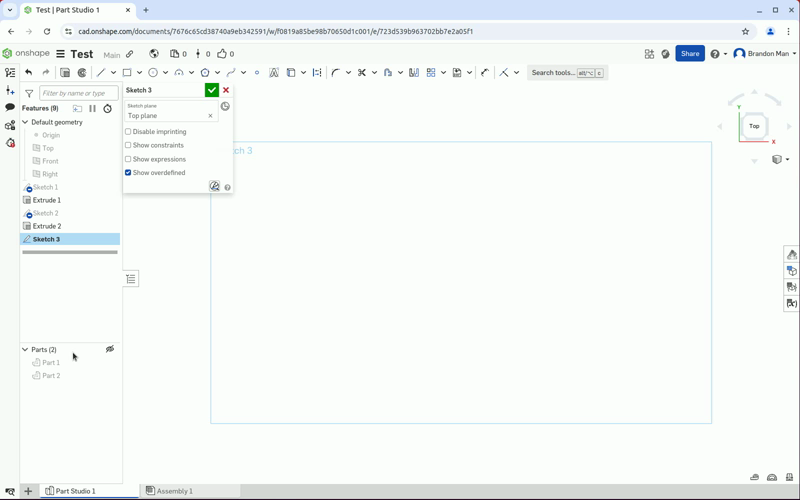
key(c)
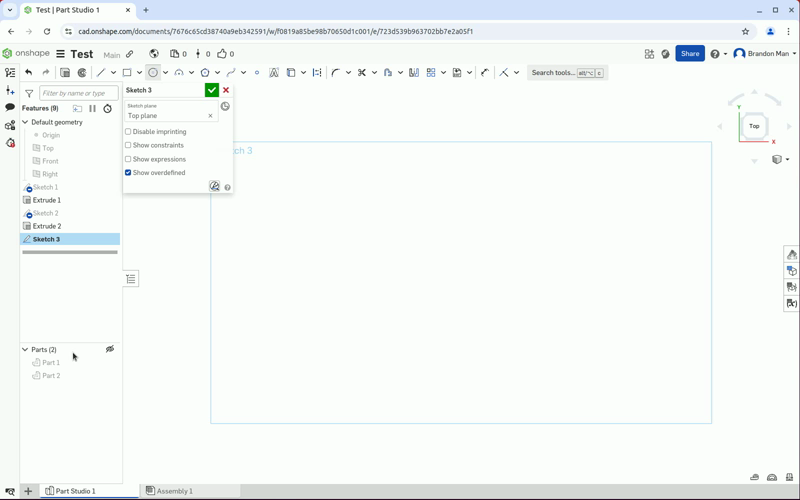
key_down(shift)
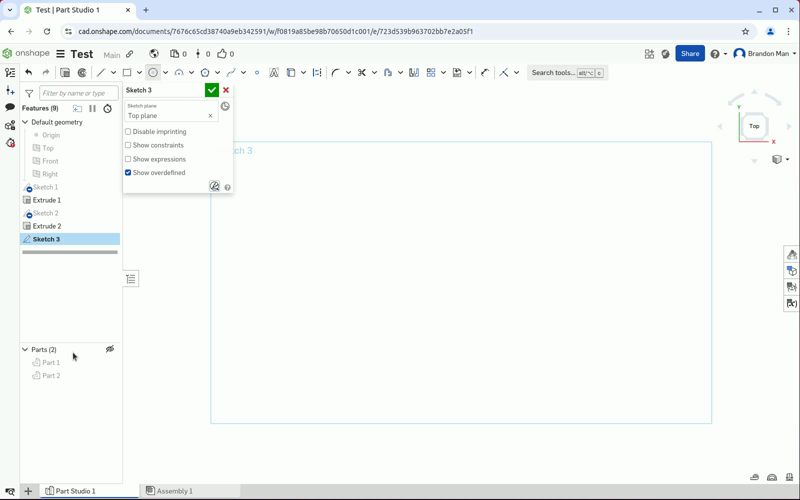
mouse_move(461, 282)
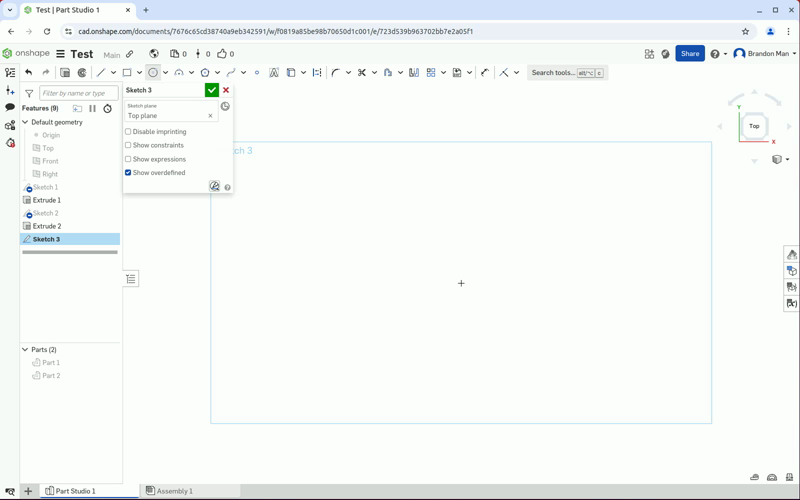
click(461, 282)
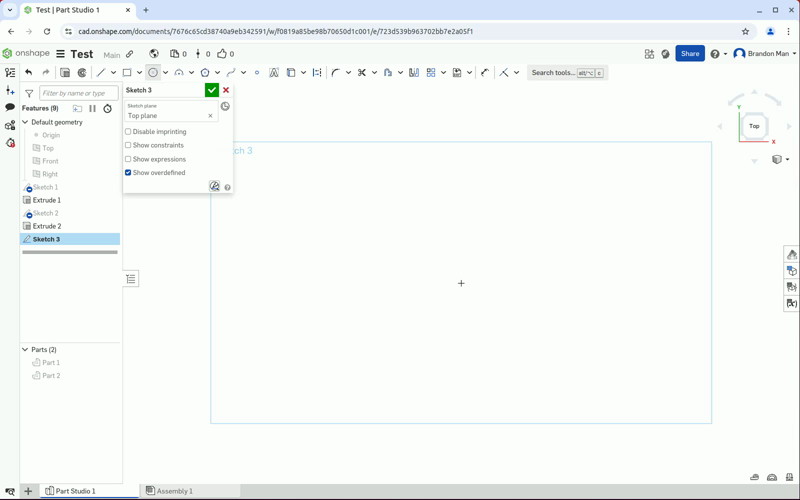
key_up(shift)
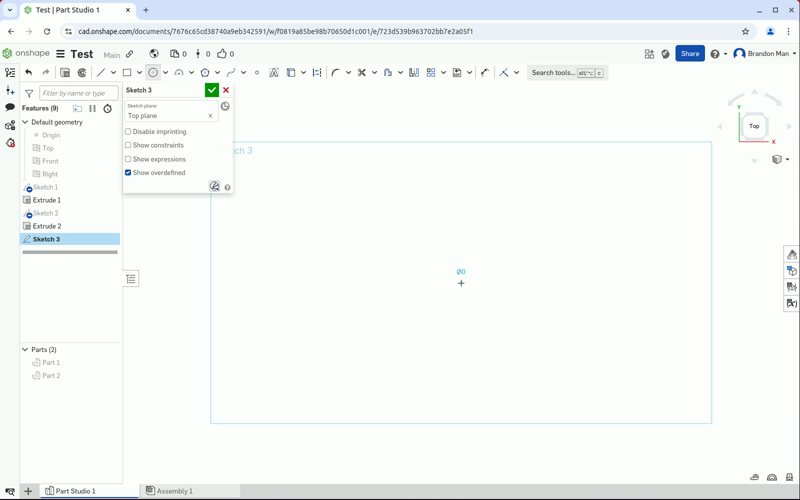
mouse_move(477, 282)
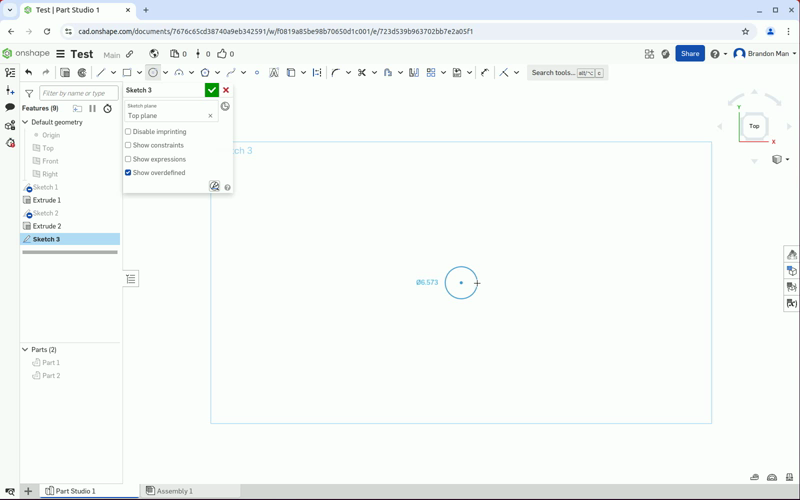
click(477, 282)
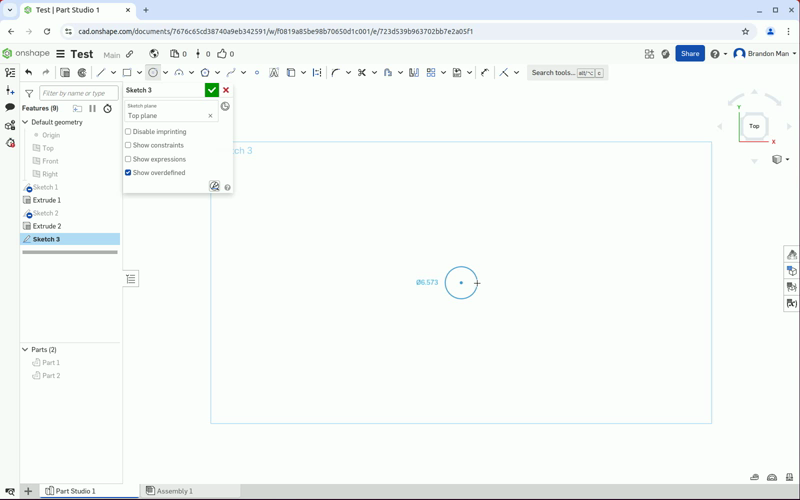
key(esc)
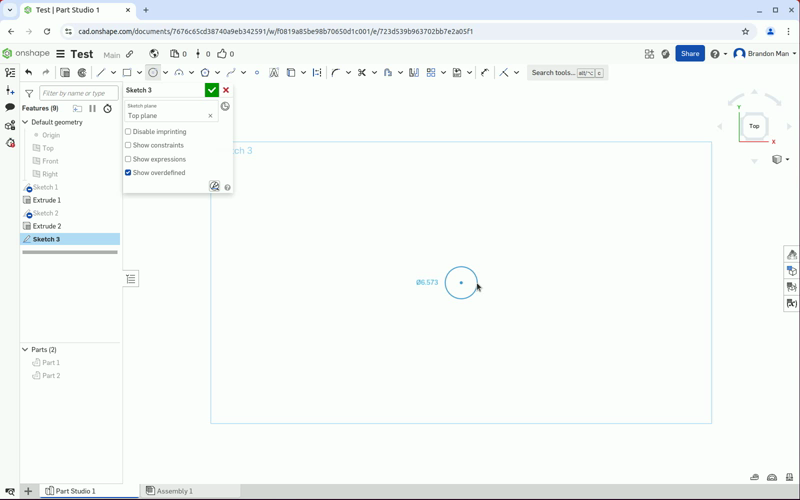
key(c)
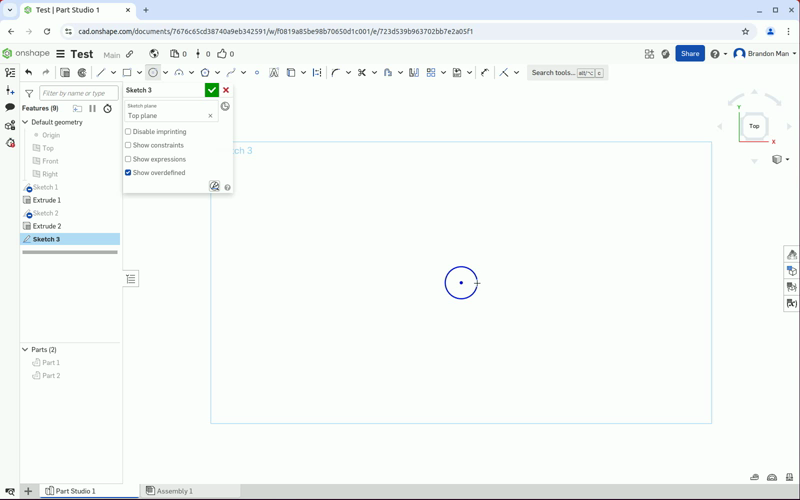
key_down(shift)
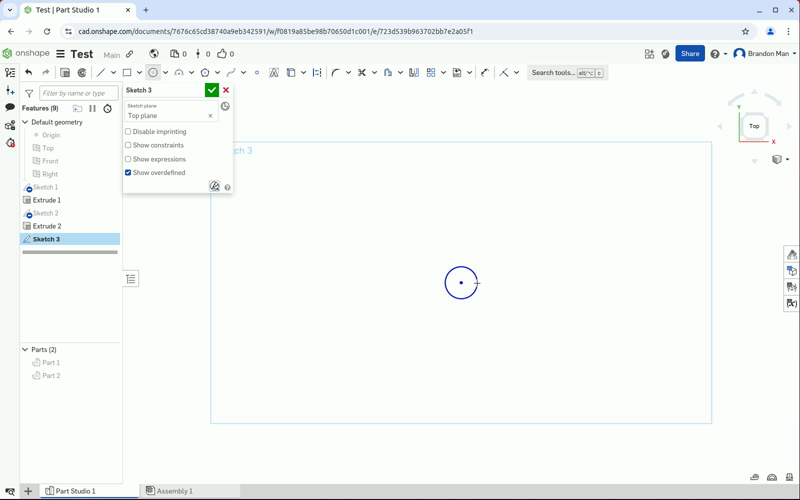
mouse_move(461, 282)
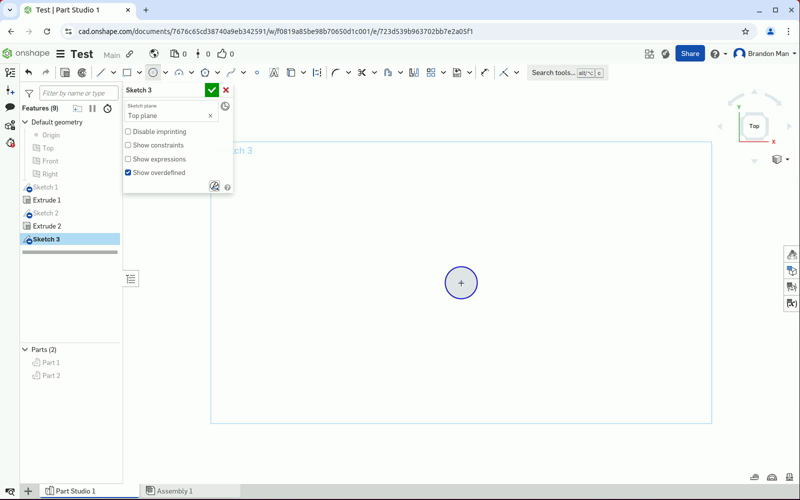
click(461, 282)
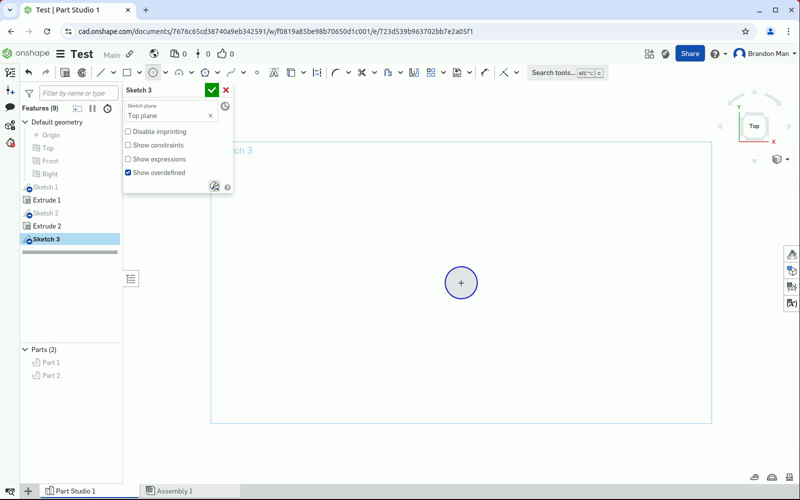
key_up(shift)
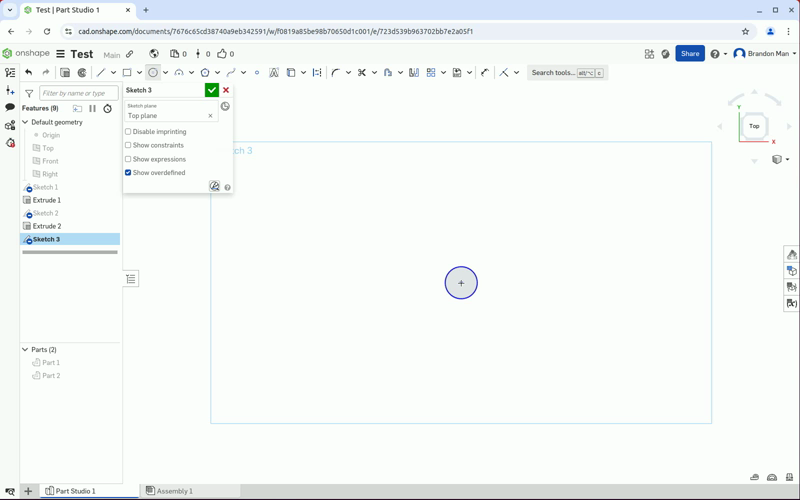
mouse_move(475, 282)
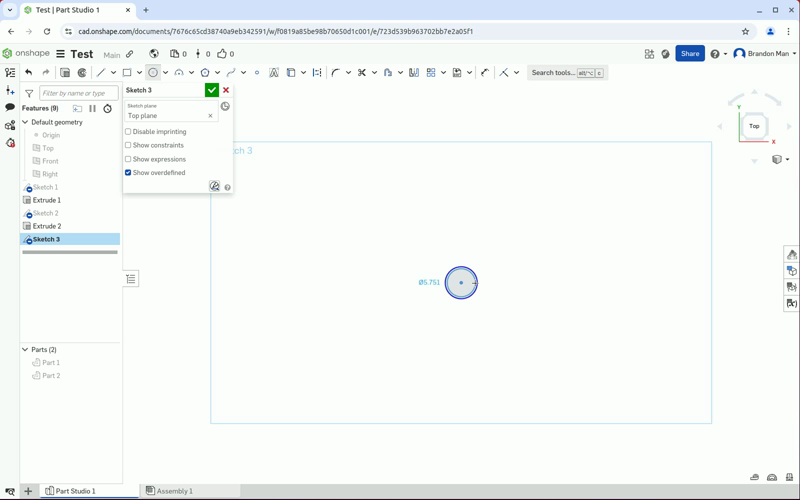
scroll(6)
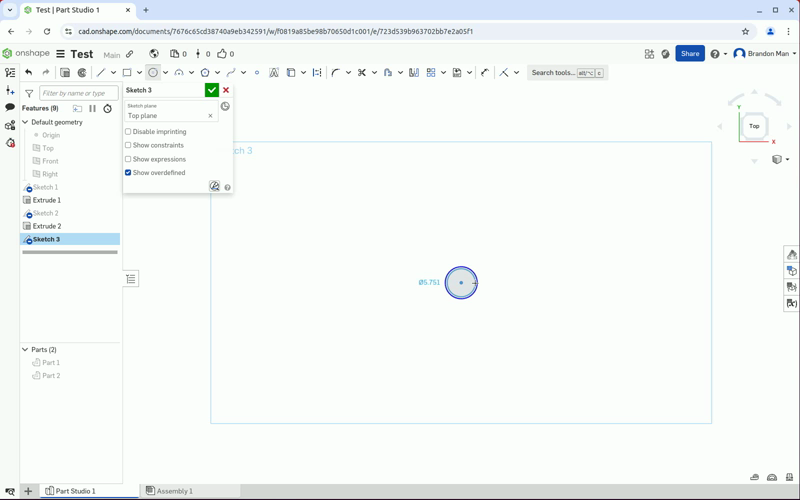
scroll(6)
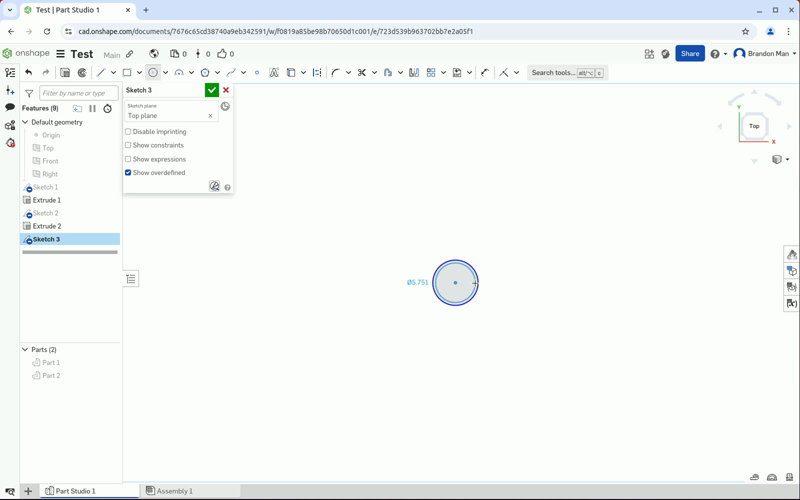
scroll(6)
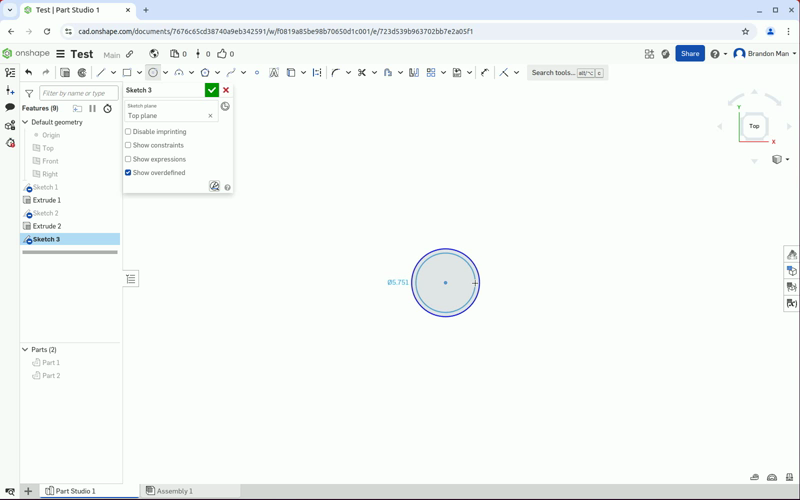
scroll(6)
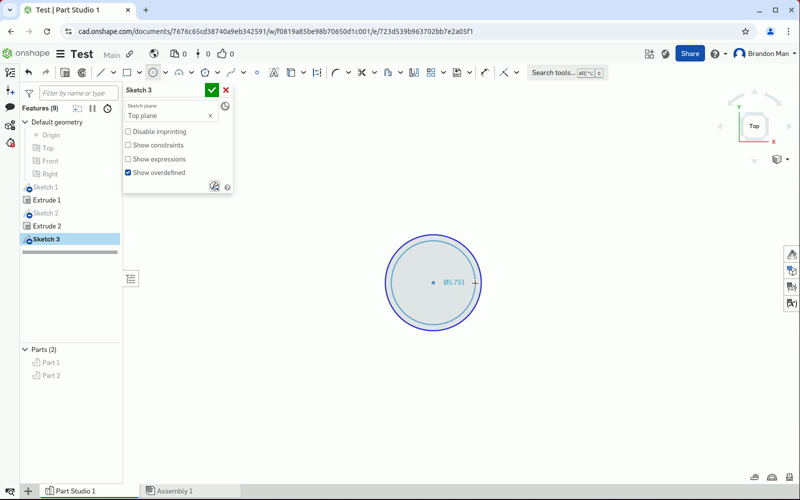
scroll(6)
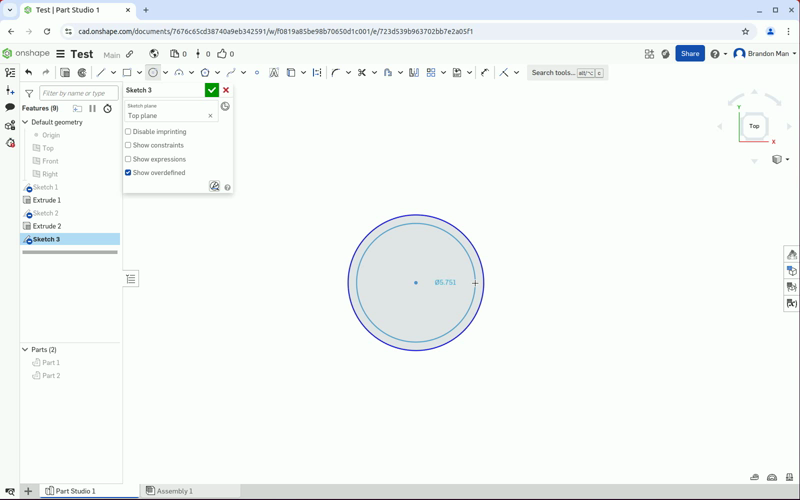
scroll(6)
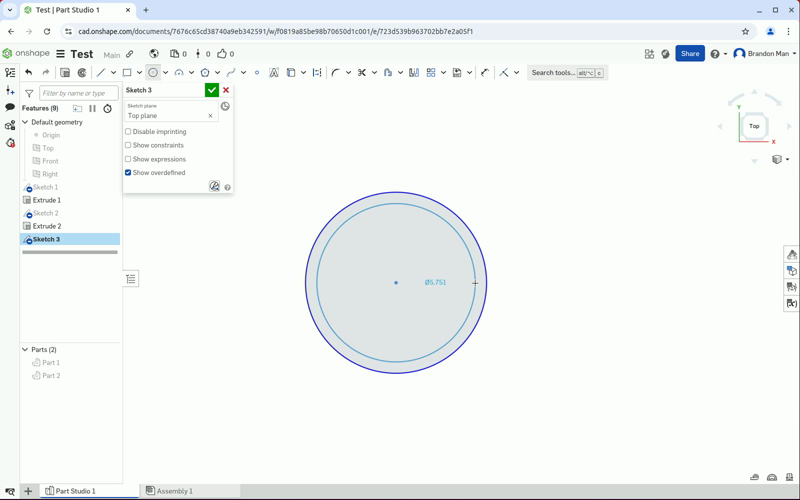
scroll(6)
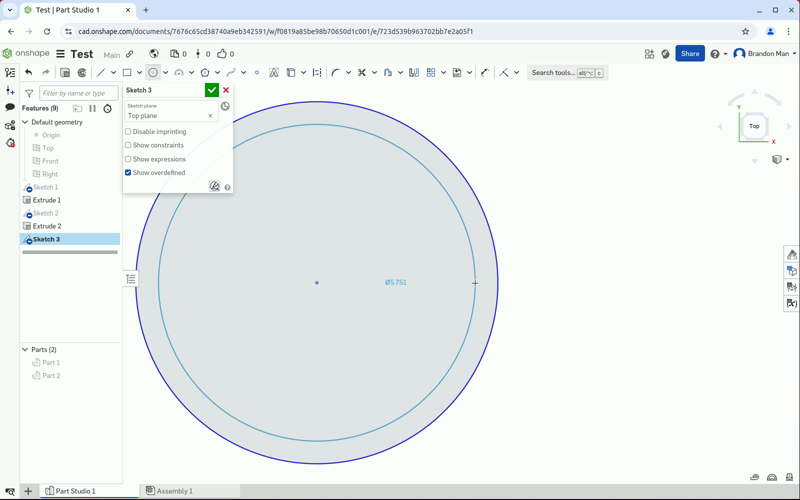
click(475, 282)
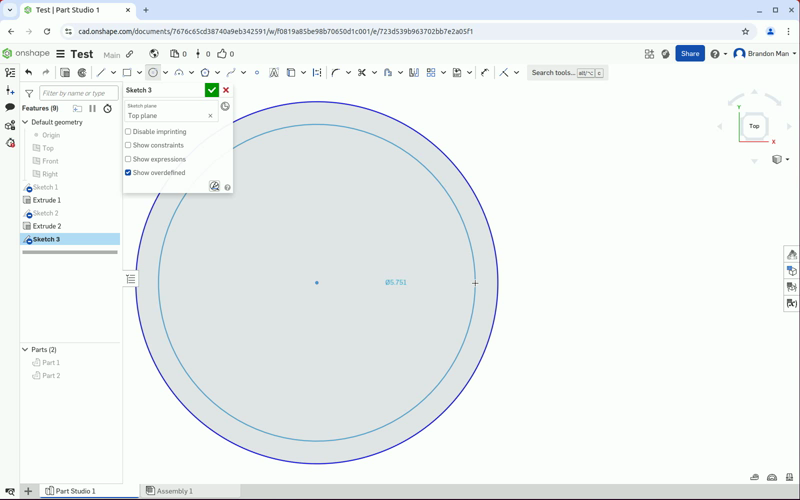
scroll(-6)
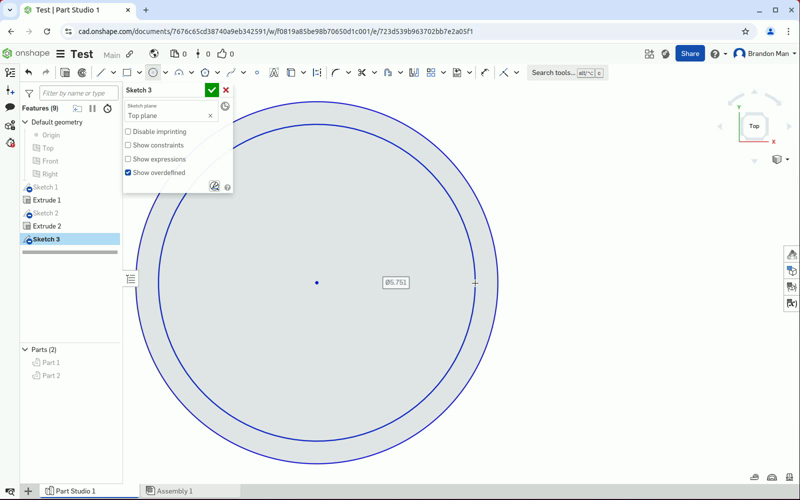
scroll(-6)
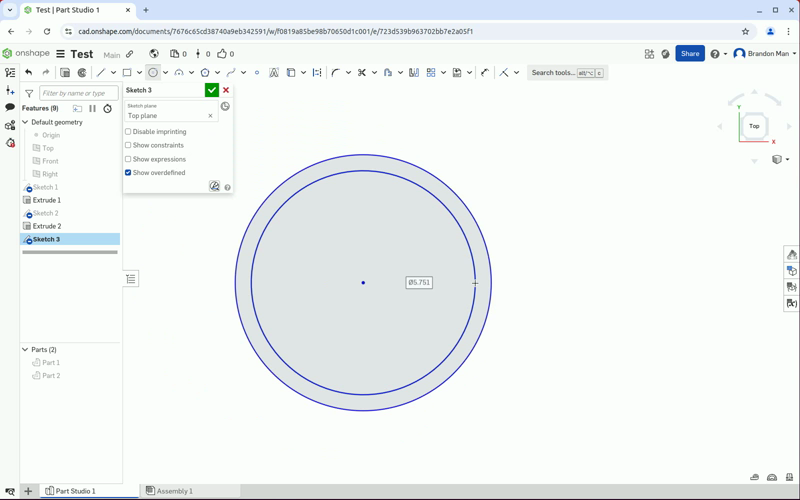
scroll(-6)
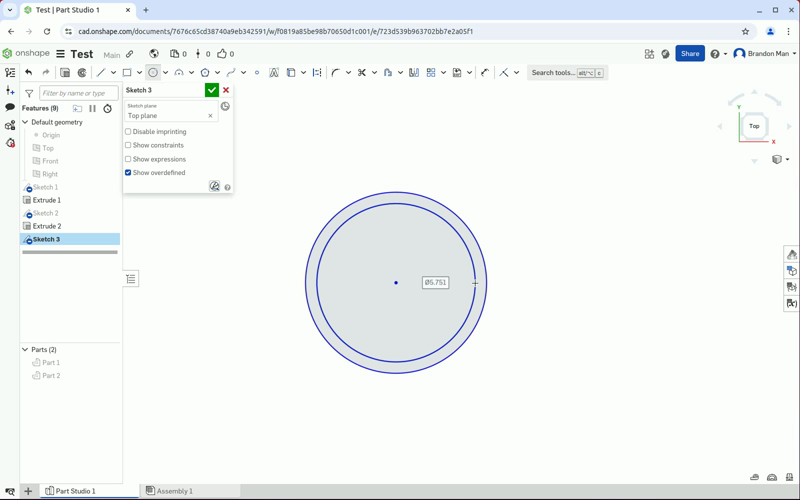
scroll(-6)
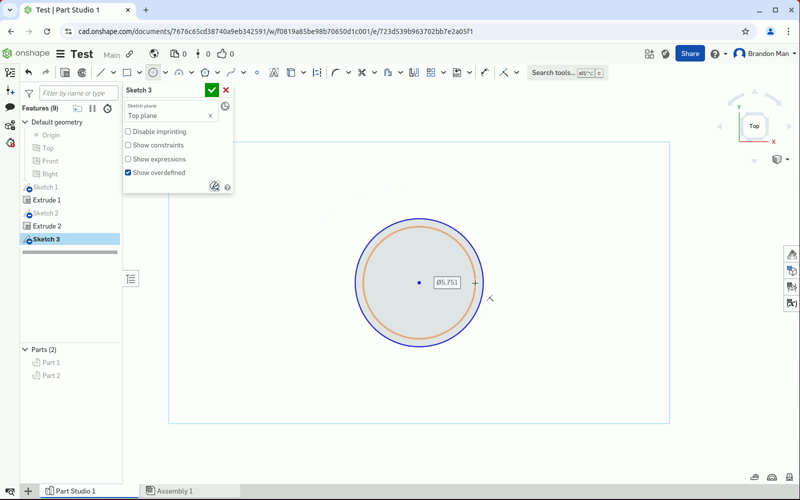
scroll(-6)
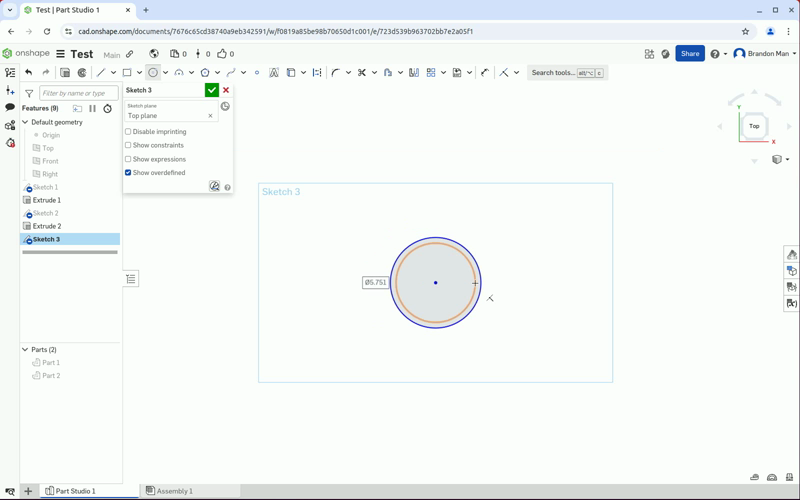
scroll(-6)
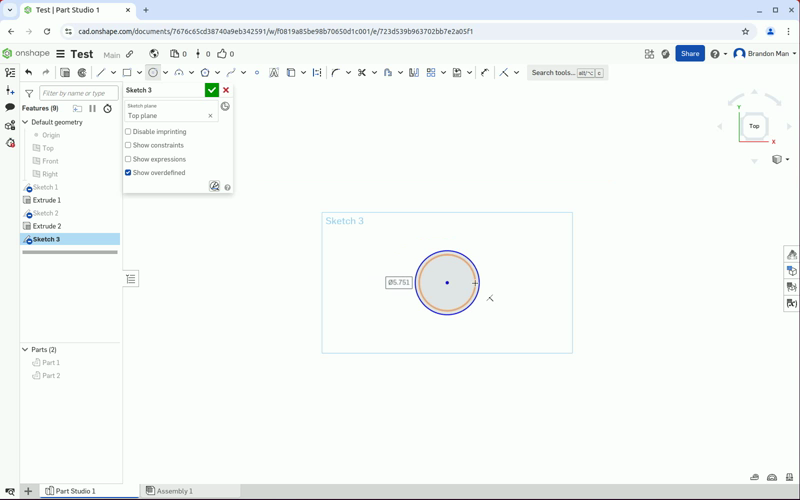
scroll(-6)
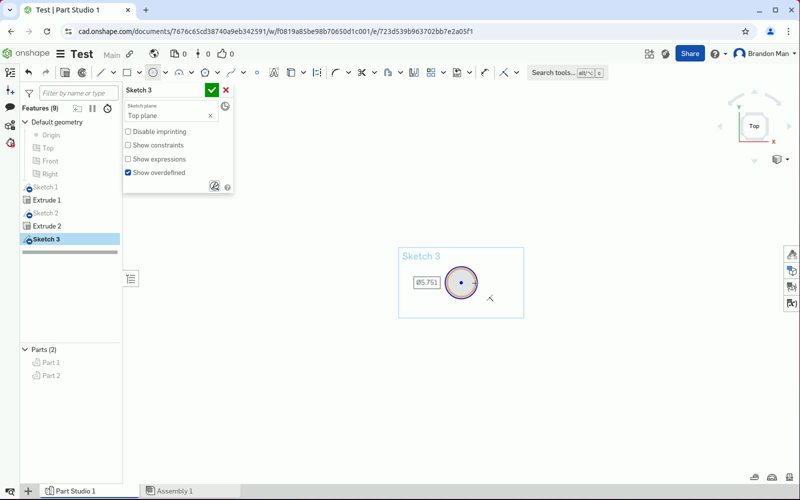
key(esc)
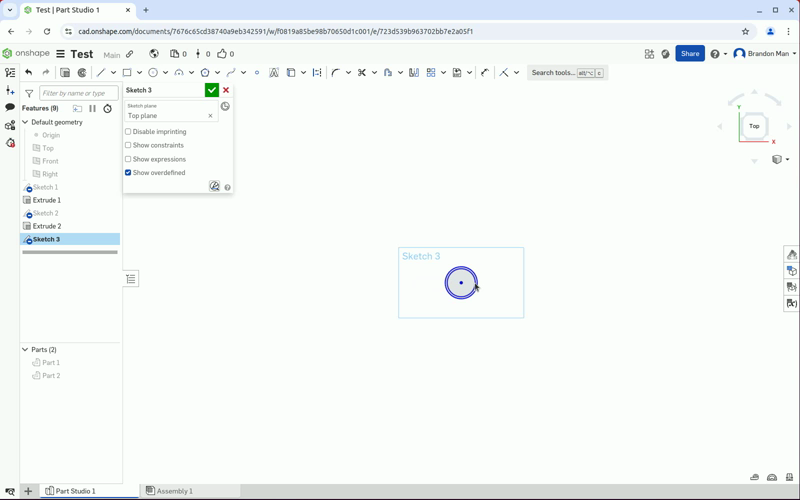
mouse_move(465, 297)
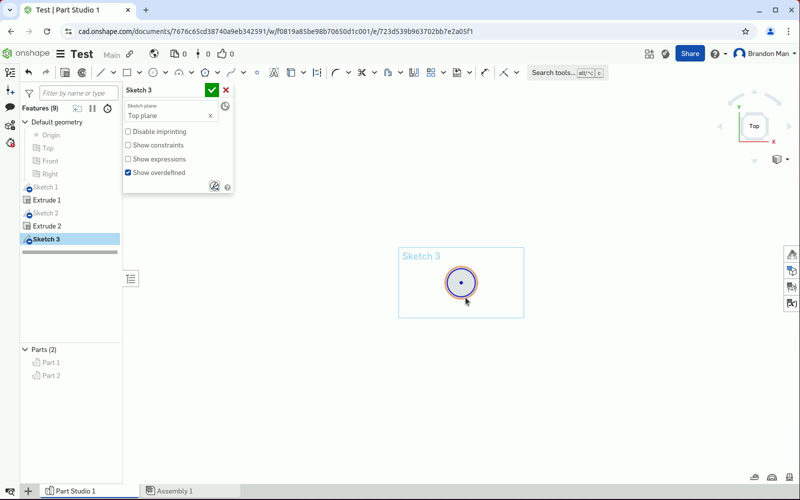
scroll(6)
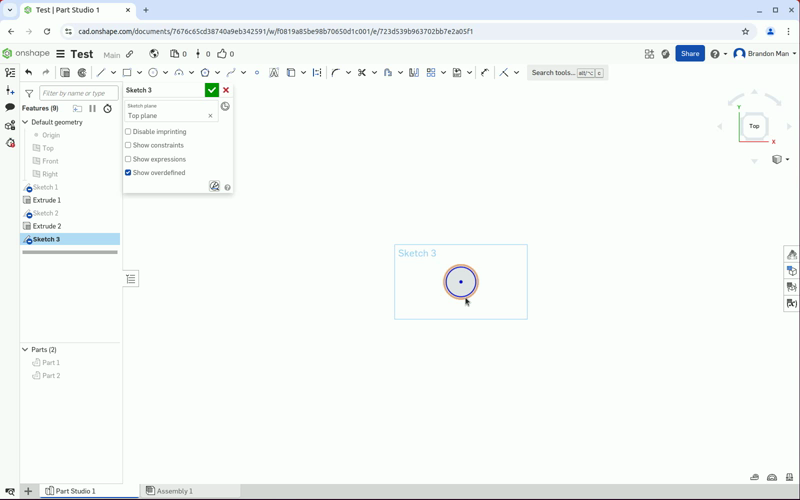
scroll(6)
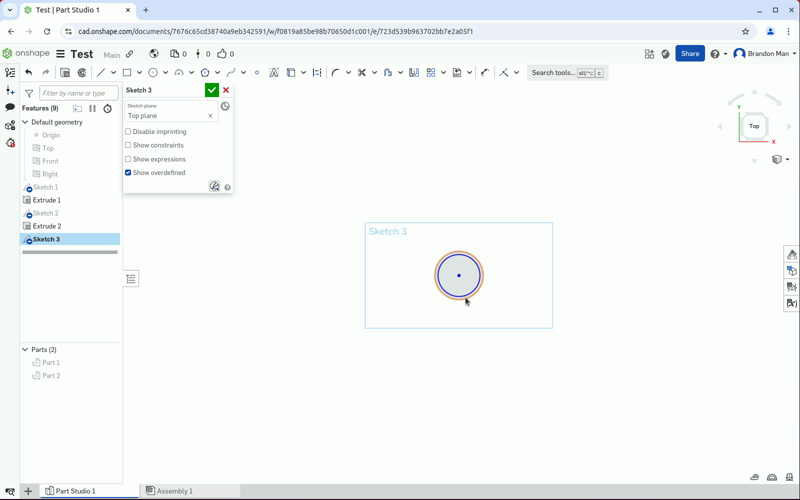
scroll(6)
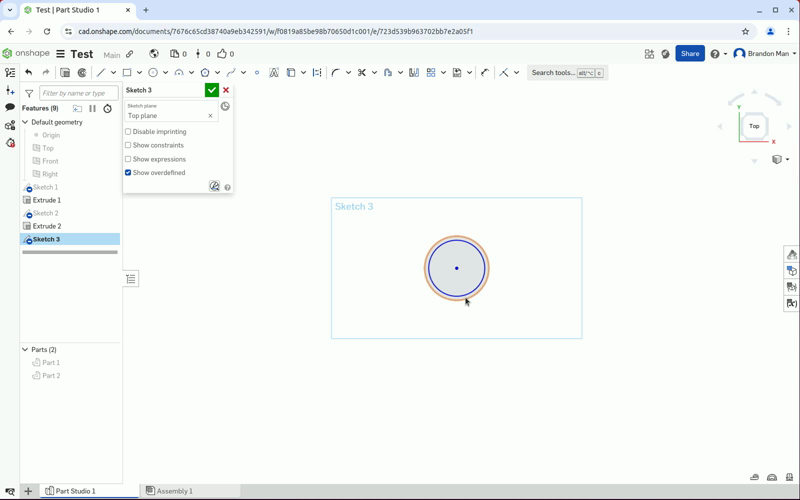
scroll(6)
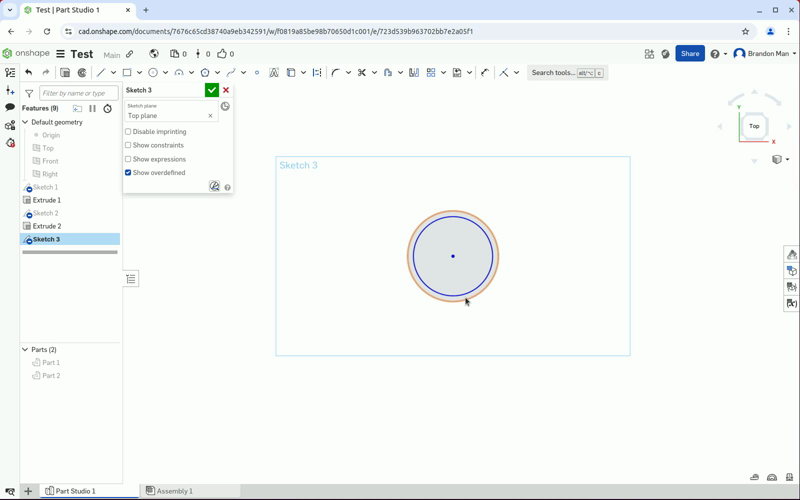
scroll(6)
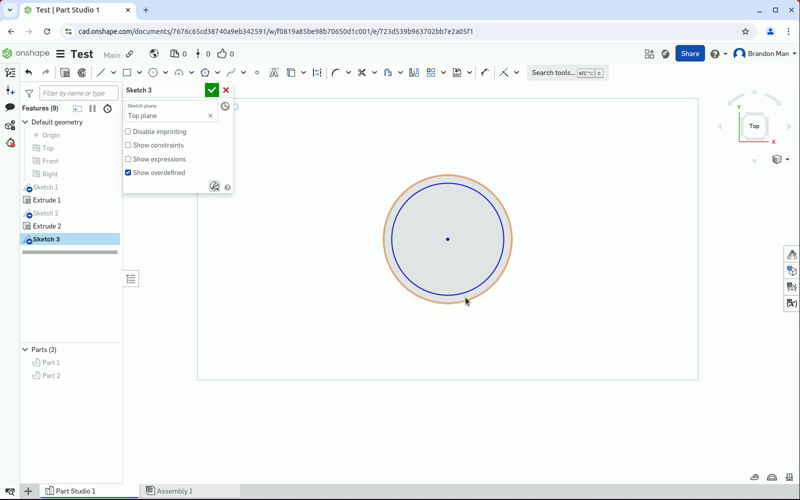
scroll(6)
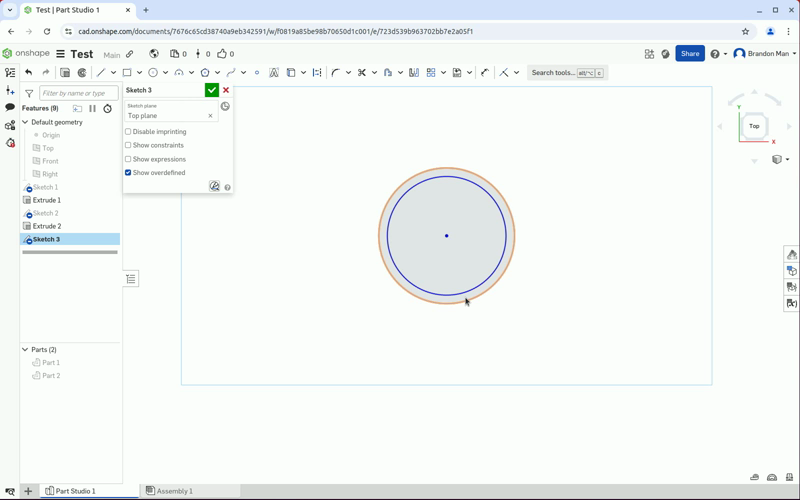
scroll(6)
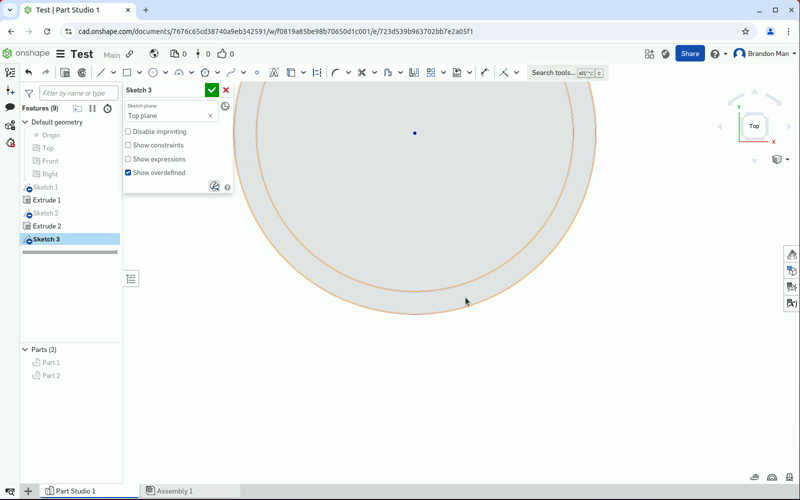
click(465, 297)
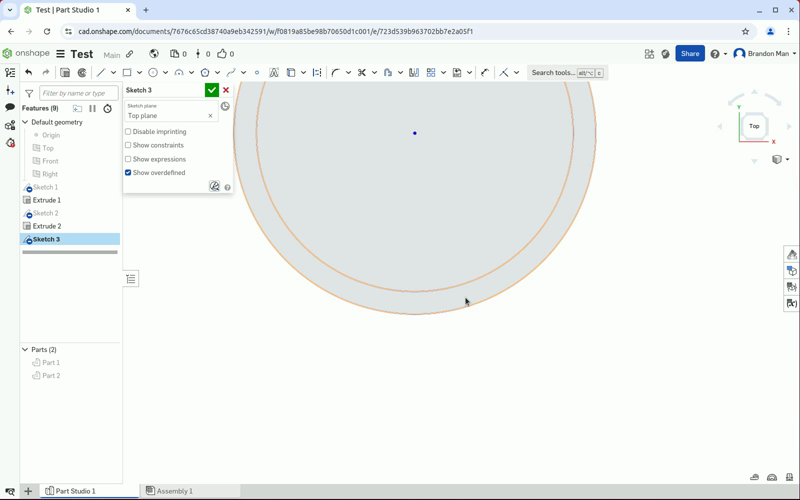
scroll(-6)
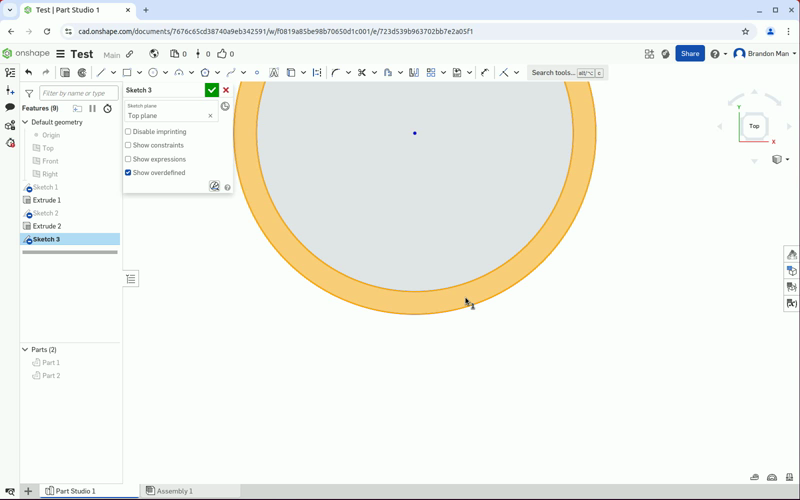
scroll(-6)
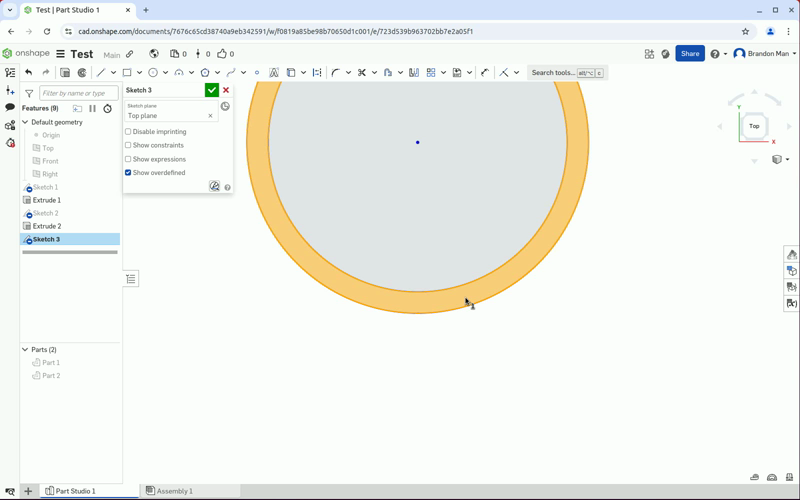
scroll(-6)
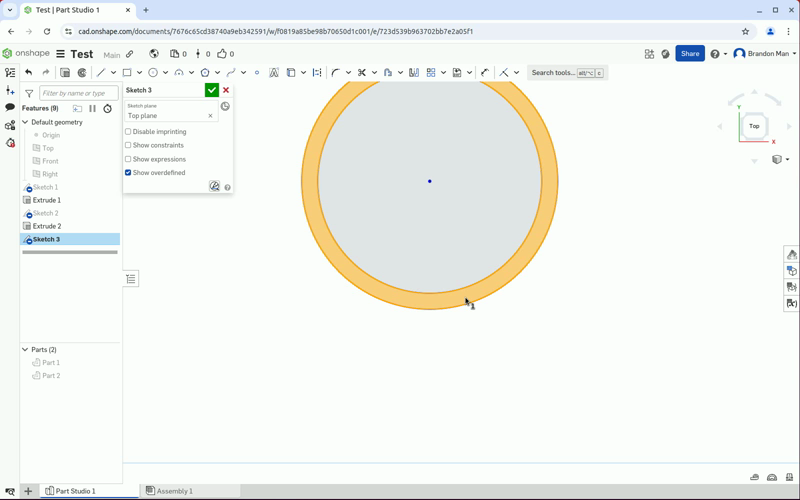
scroll(-6)
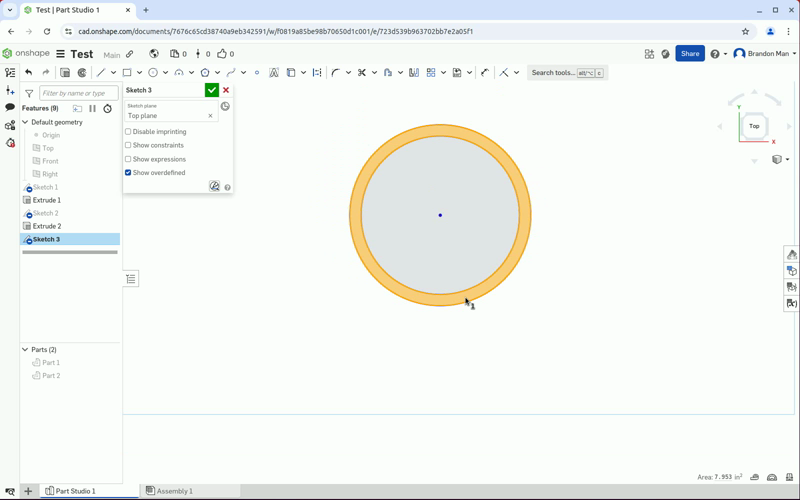
scroll(-6)
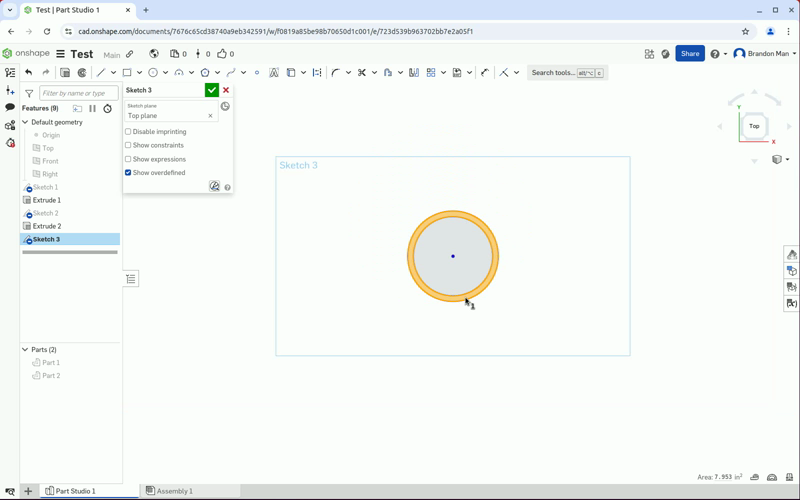
scroll(-6)
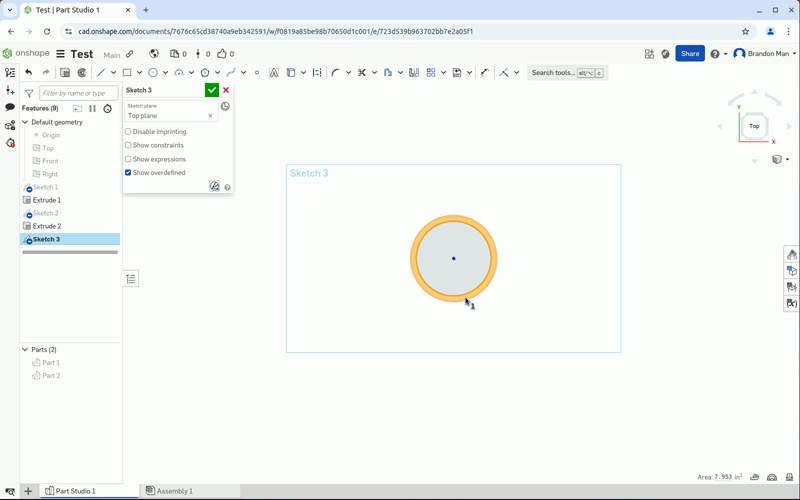
scroll(-6)
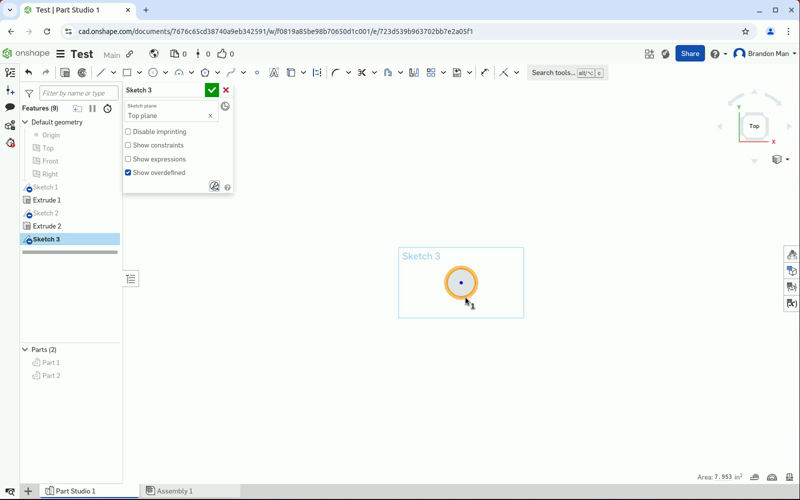
mouse_move(73, 352)
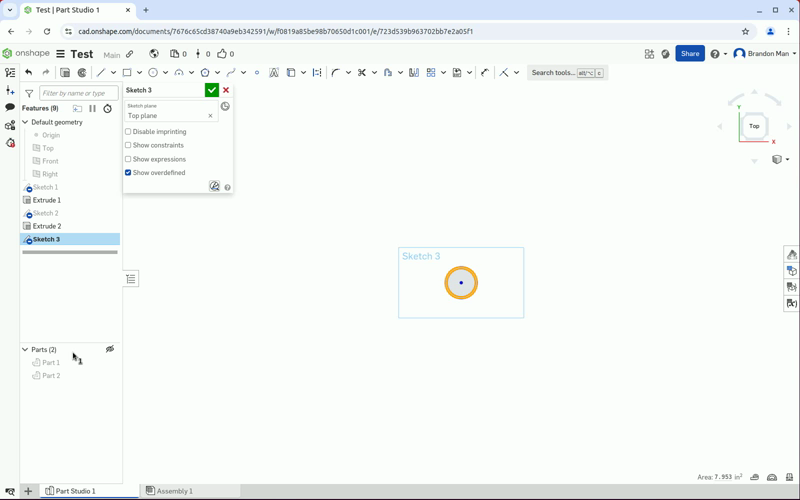
key(shift+y)
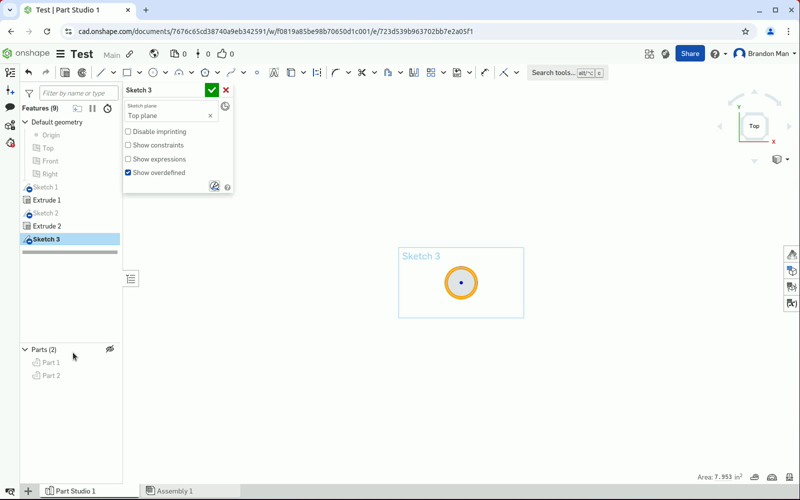
key(shift+e)
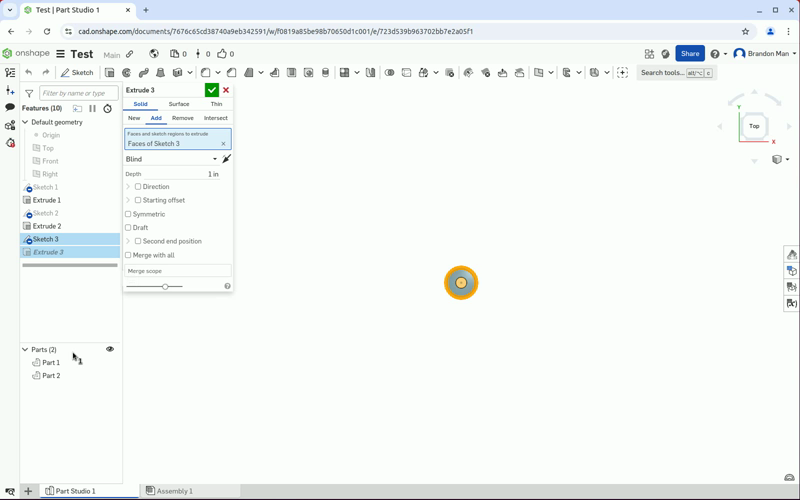
mouse_move(143, 106)
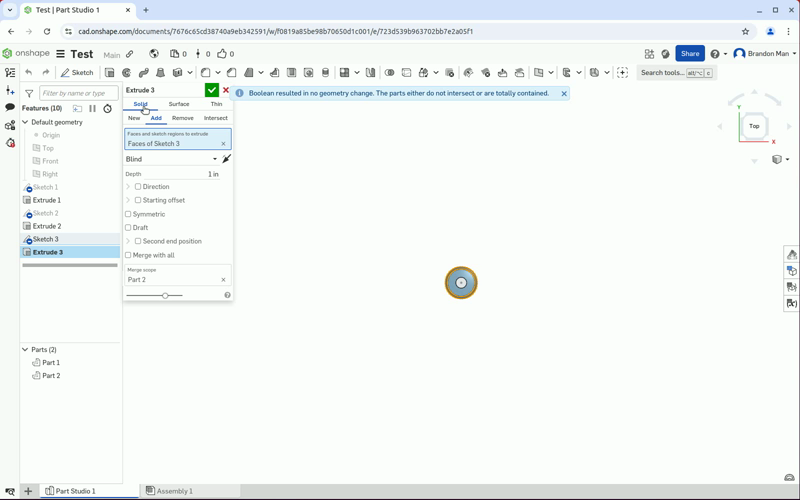
click(143, 106)
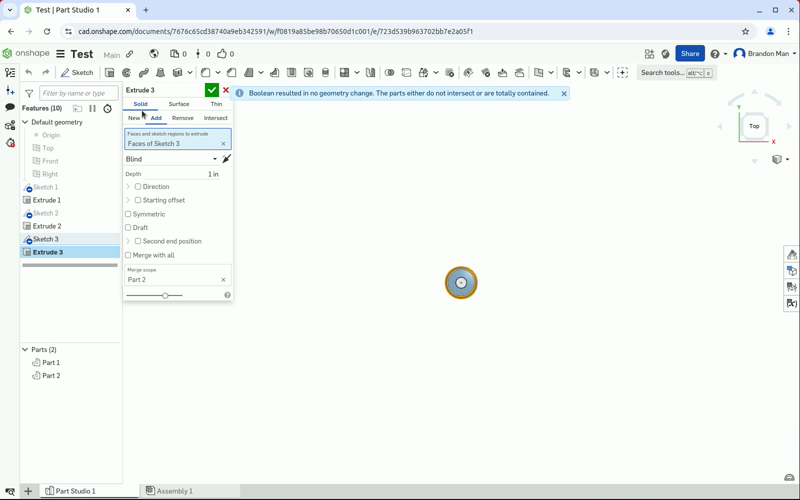
mouse_move(137, 120)
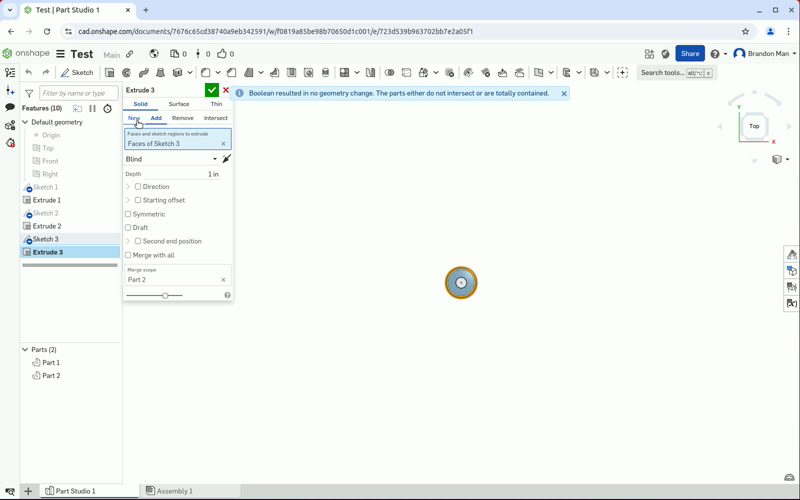
click(137, 120)
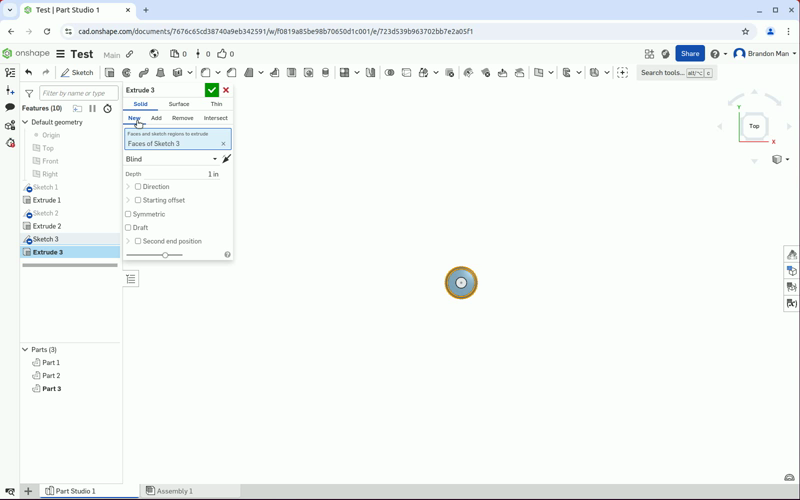
key(tab, 4)
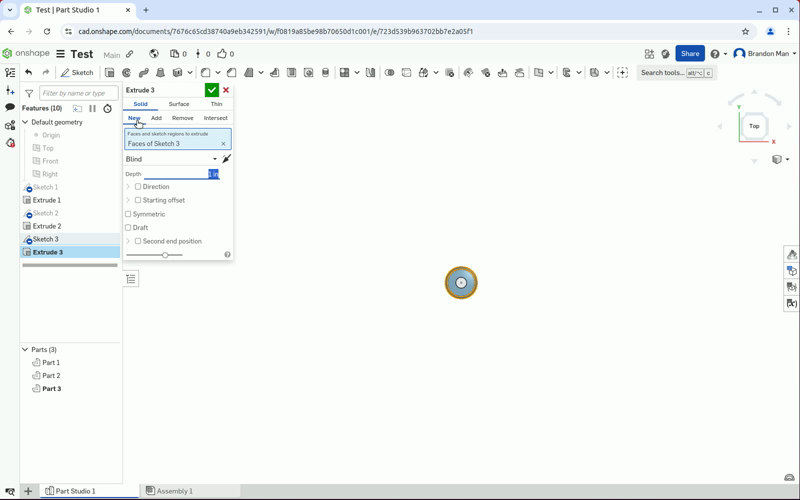
text(-1.685)
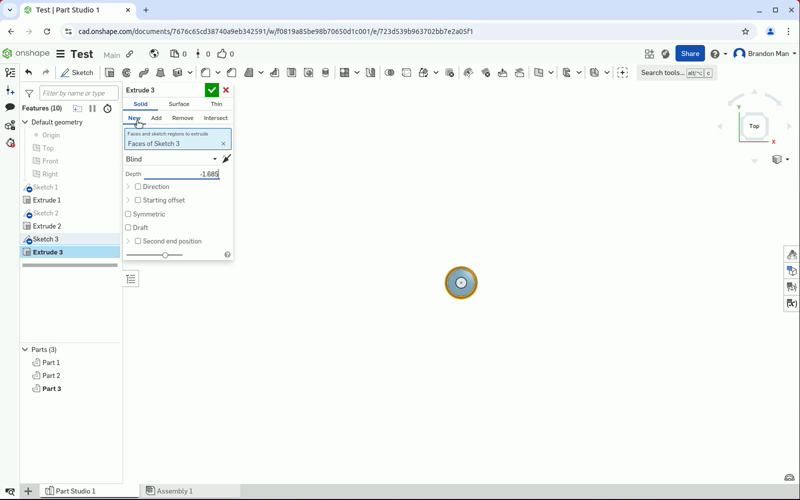
key(enter)
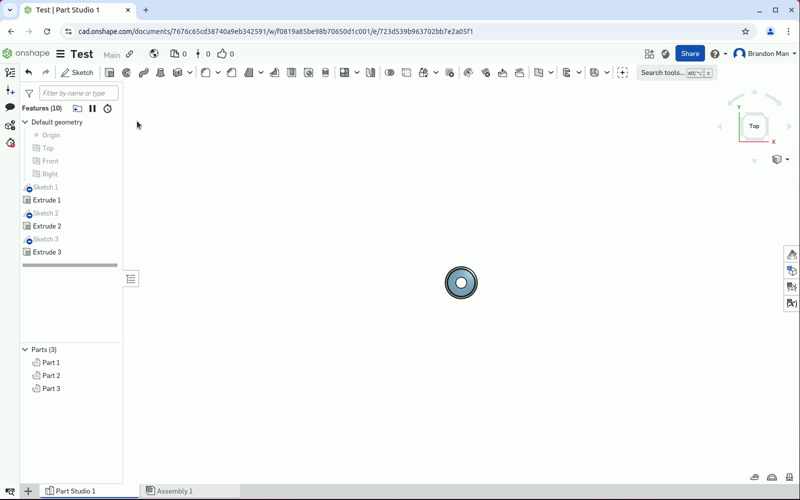
key(shift+h)
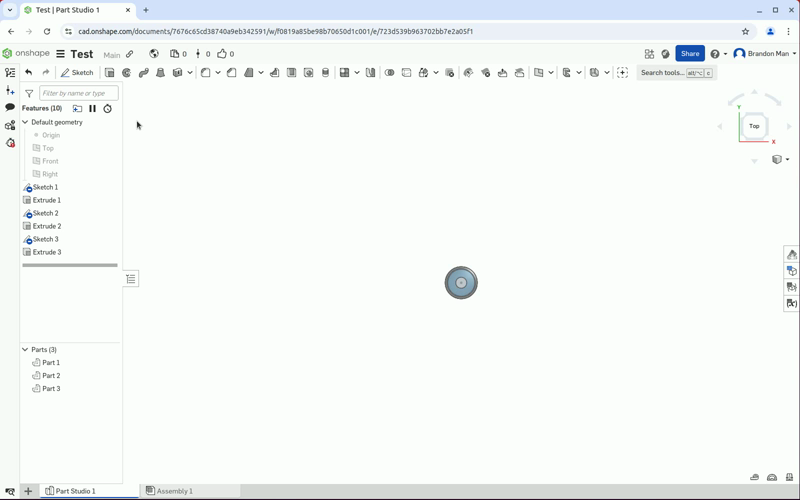
key(shift+h)
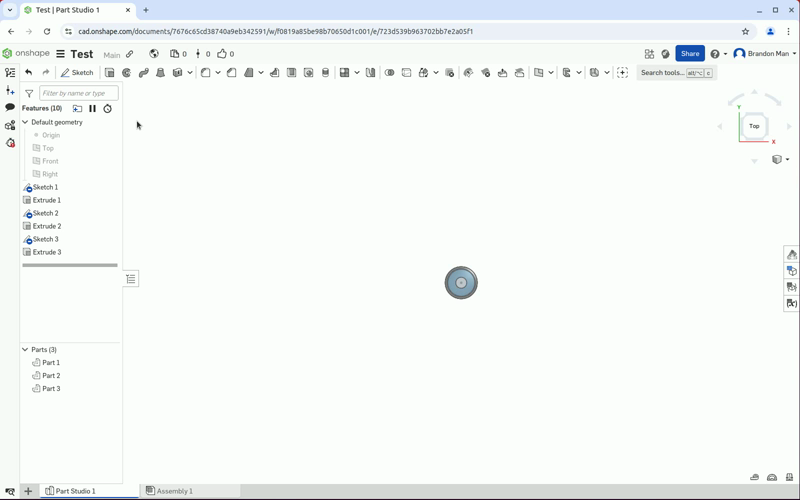
key(shift+7)
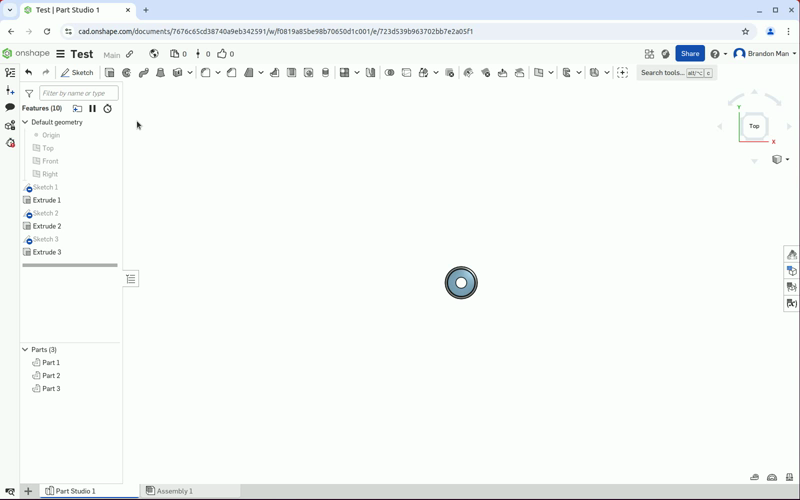
key(up, 3)
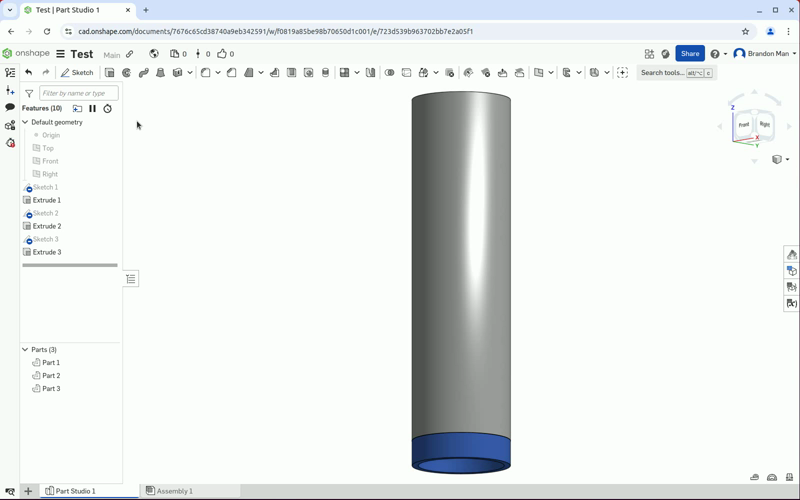
key(left, 3)
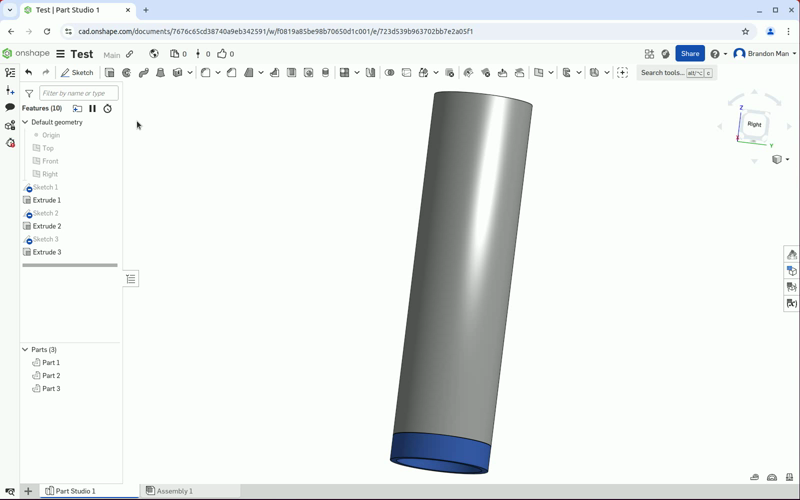
key(right, 3)
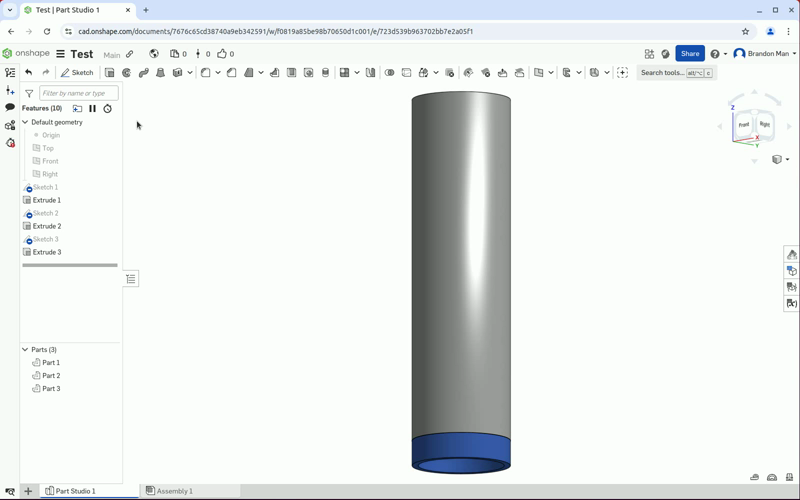
key(down, 3)
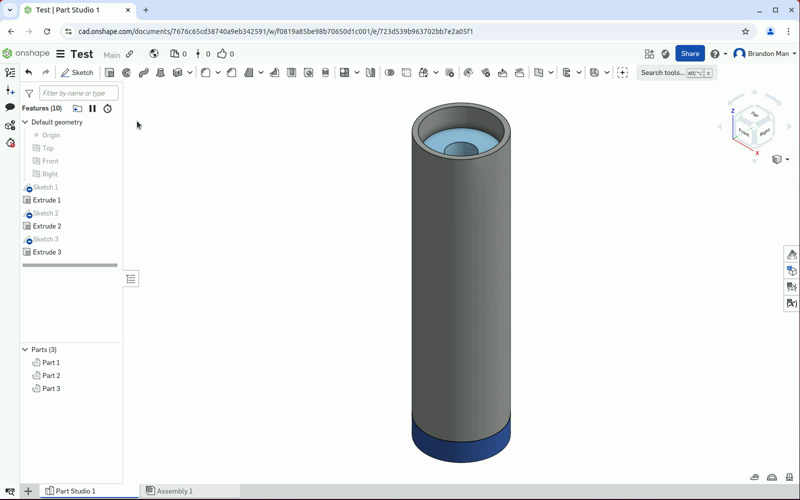
mouse_move(73, 189)
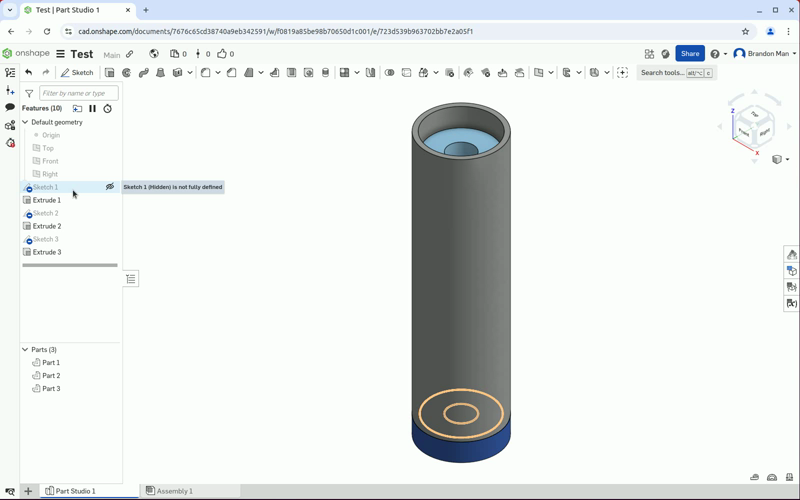
click(73, 189)